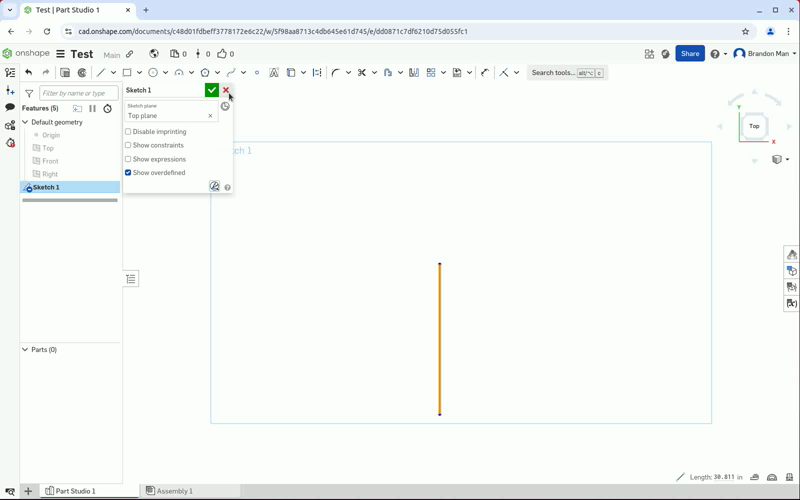
key(shift+h)
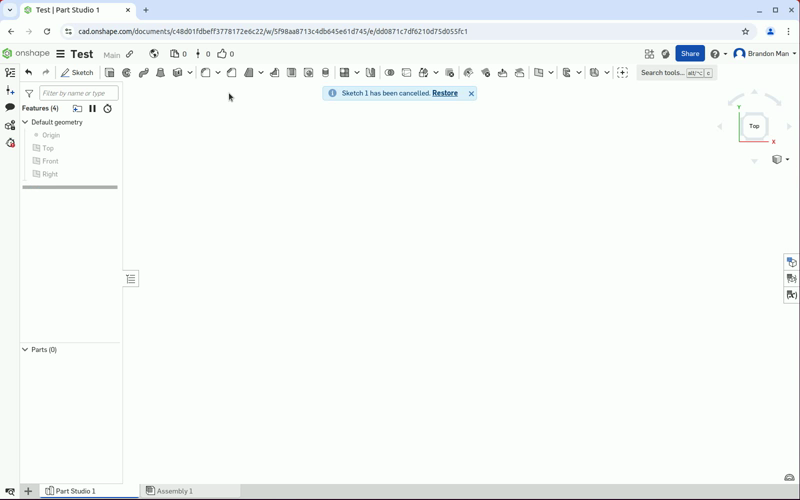
mouse_move(73, 352)
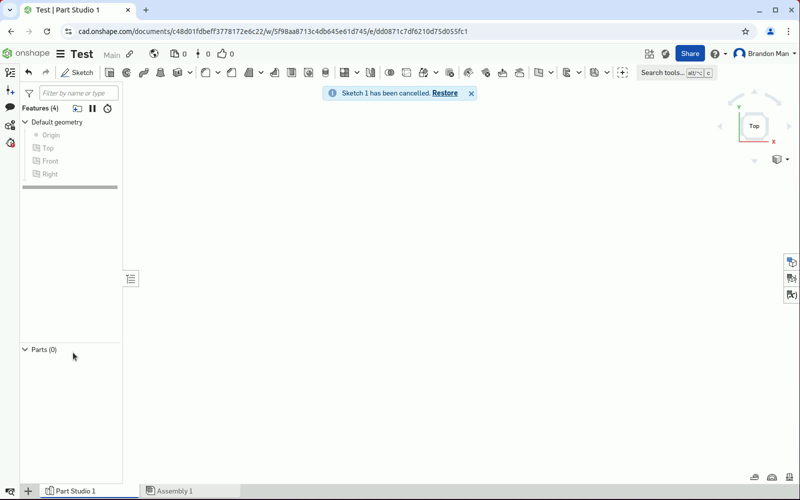
key(y)
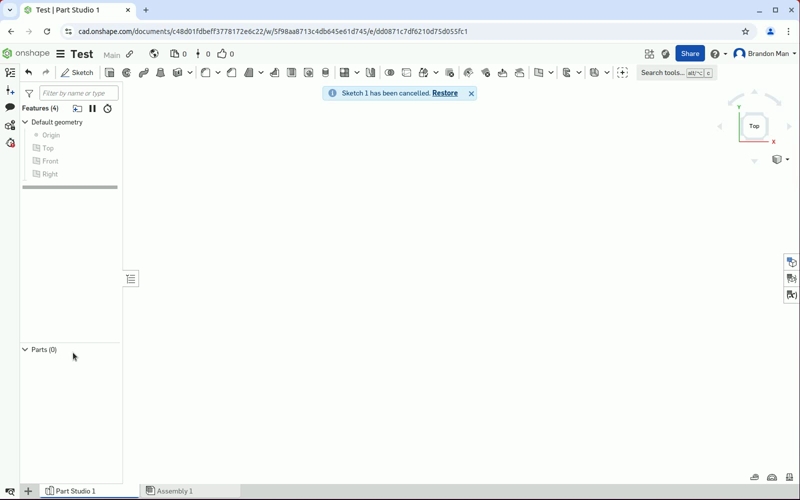
key(shift+p)
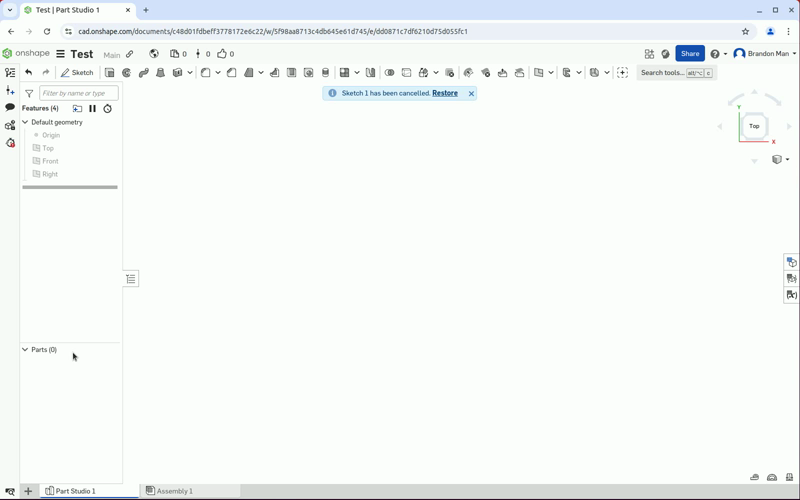
key(space)
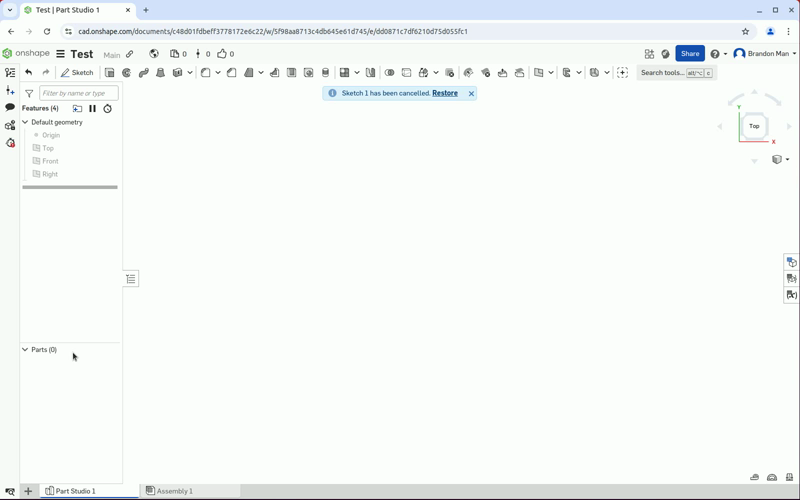
key_down(shift)
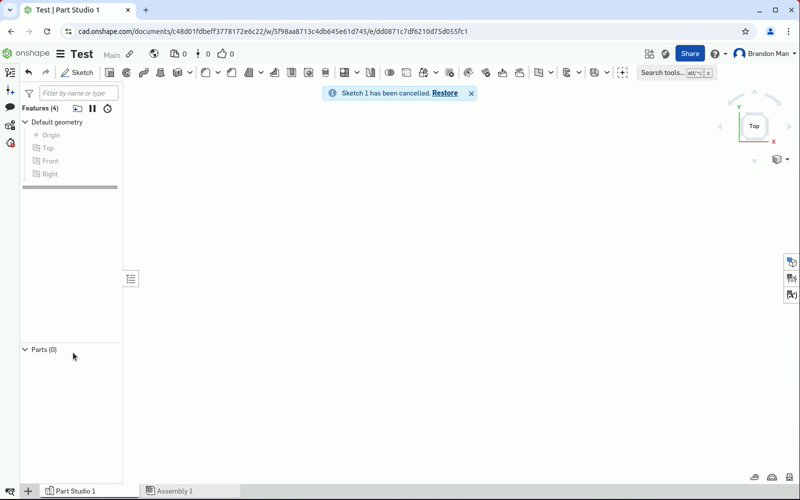
key(up)
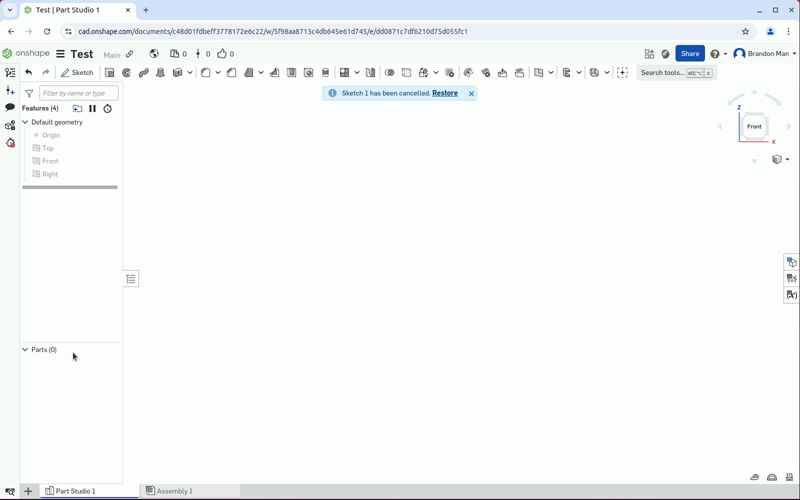
key_up(shift)
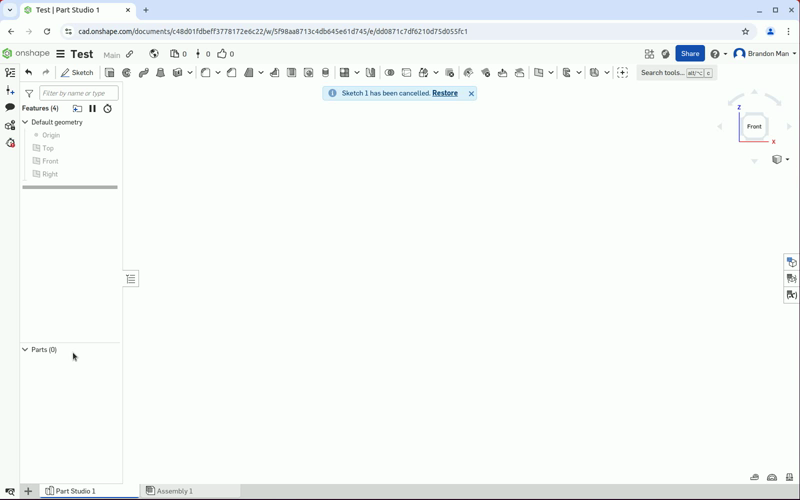
key(space)
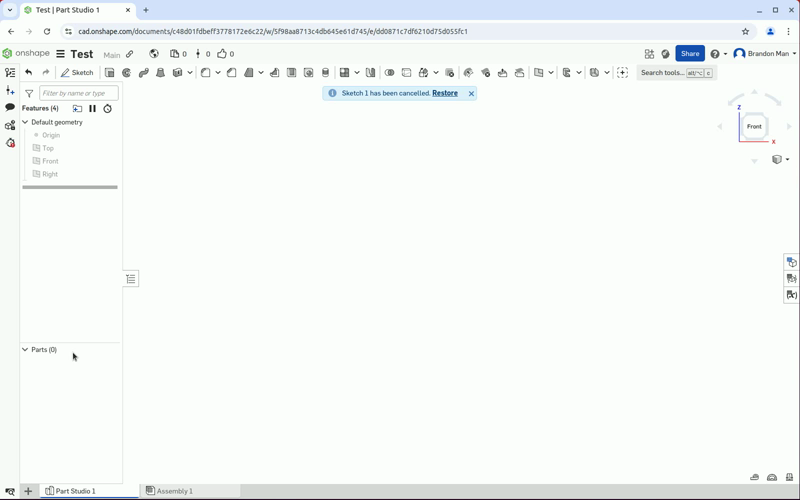
key_down(shift)
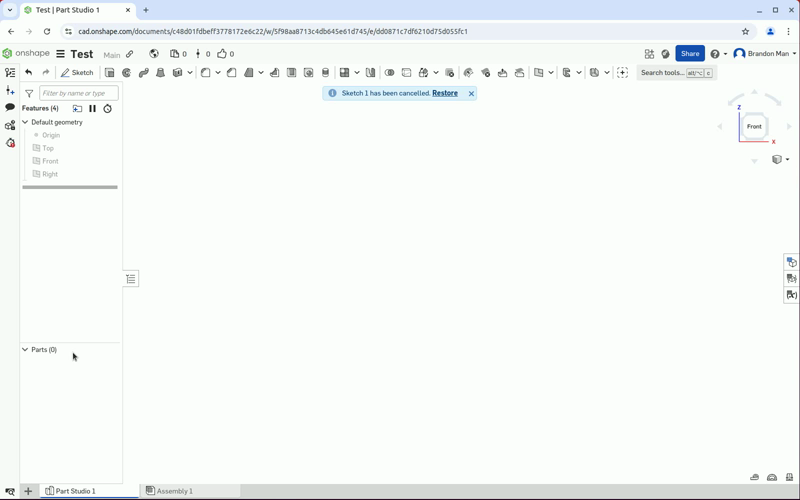
key(left)
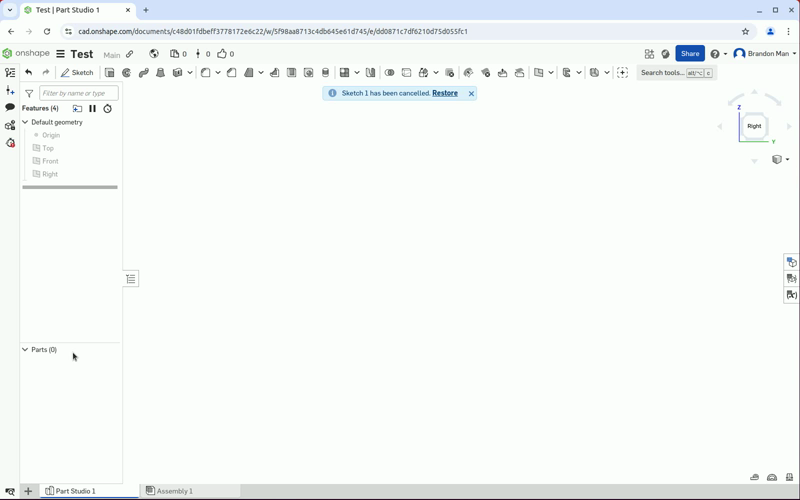
key_up(shift)
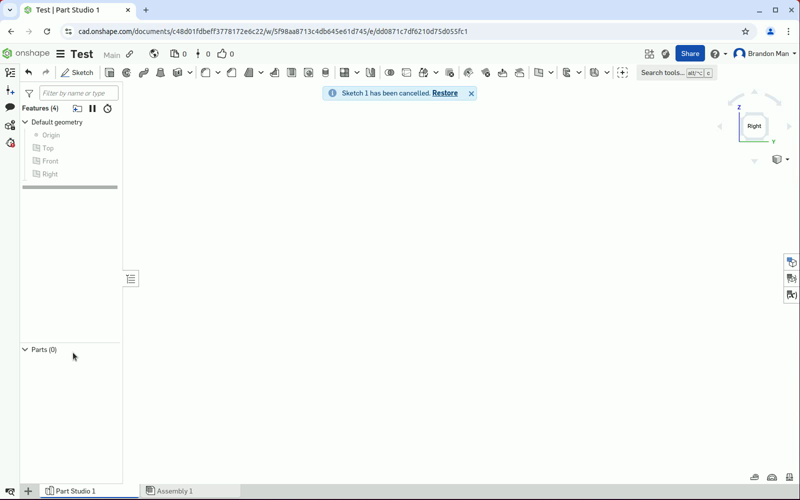
mouse_move(73, 352)
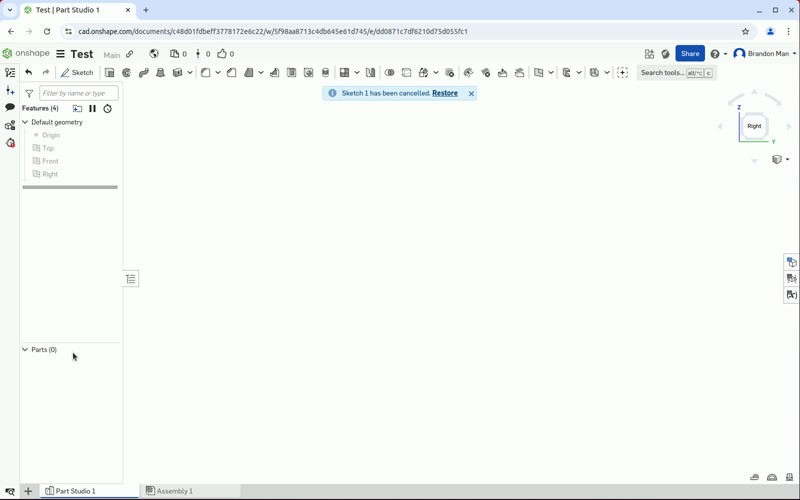
key(shift+y)
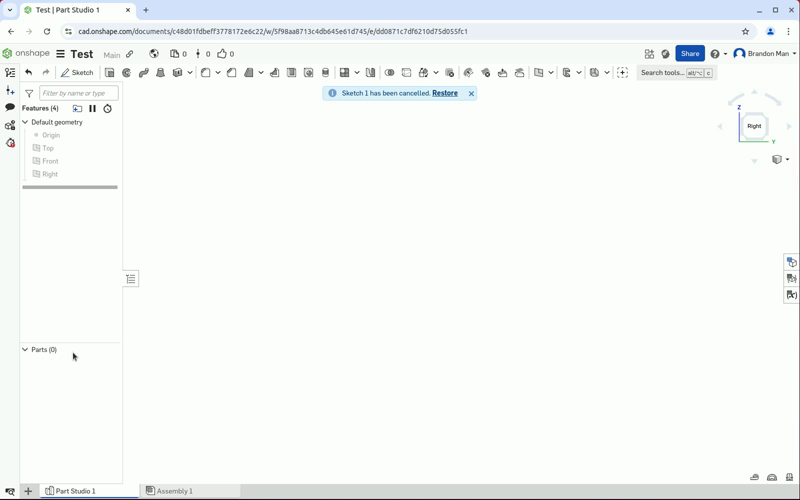
key(shift+s)
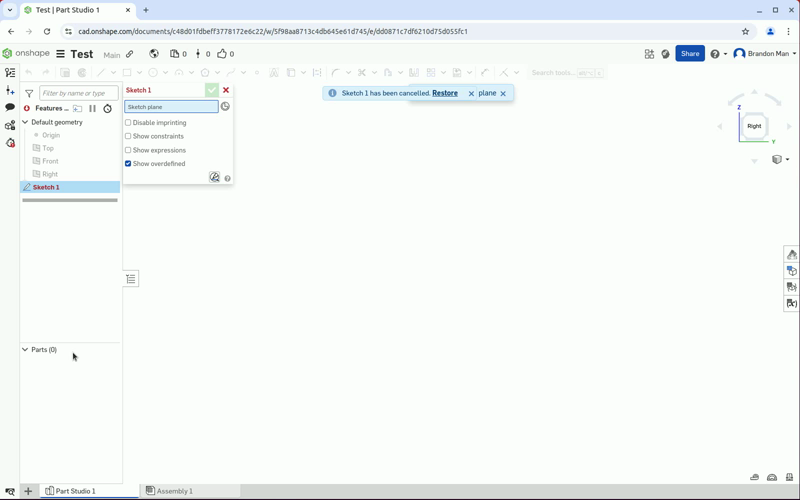
mouse_move(73, 176)
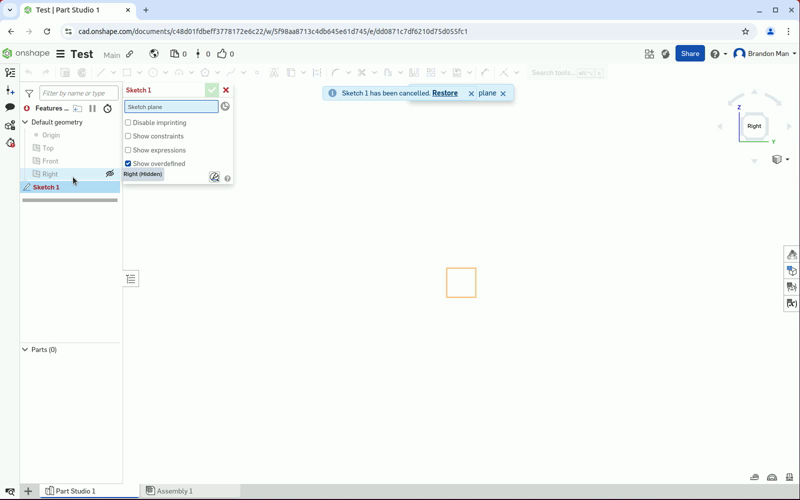
click(73, 176)
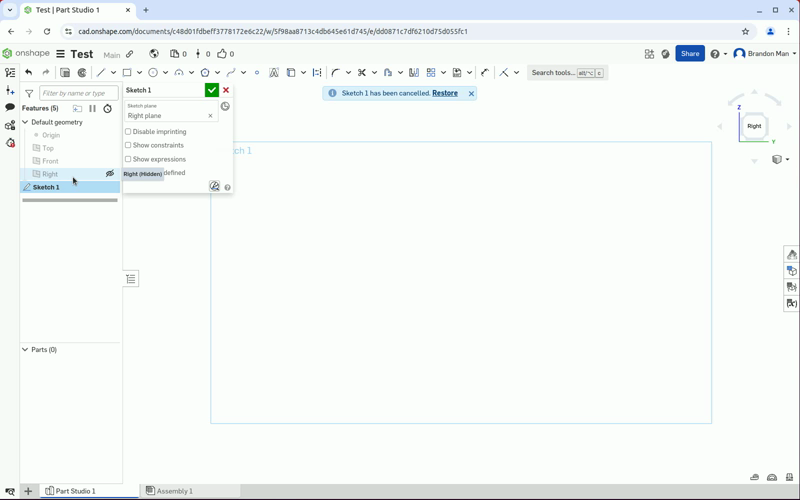
mouse_move(73, 352)
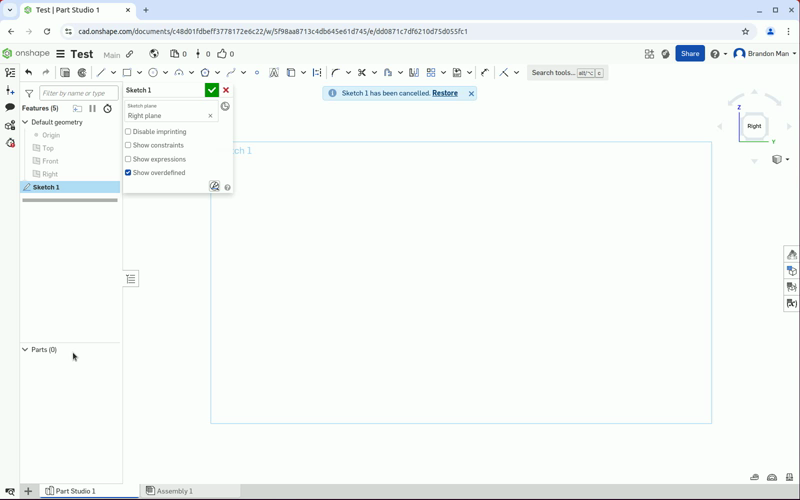
key(y)
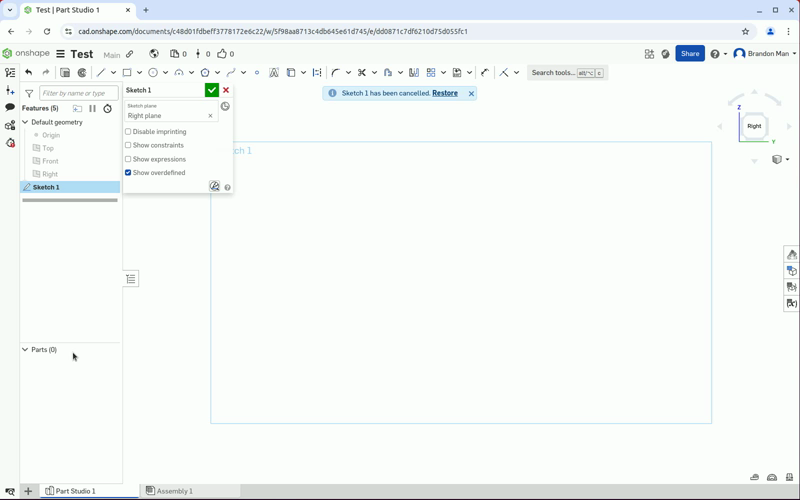
key(l)
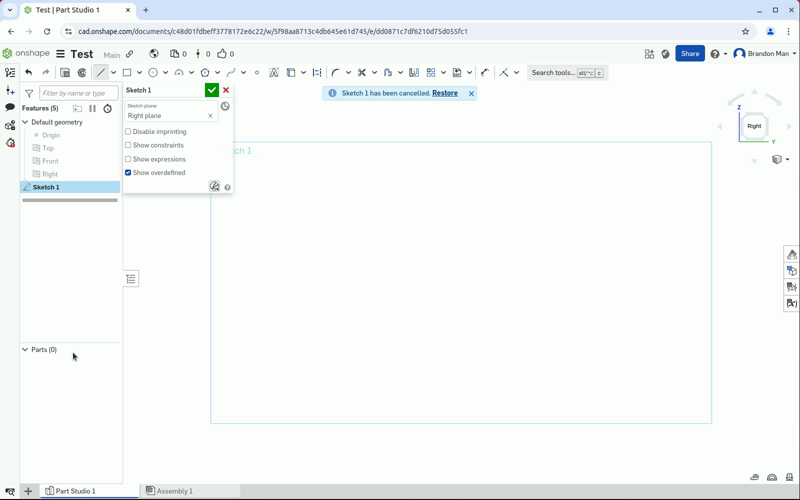
key_down(shift)
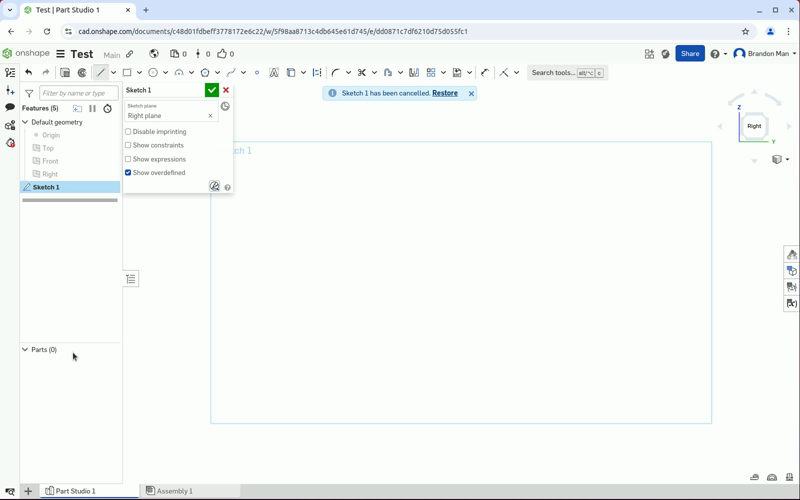
mouse_move(376, 395)
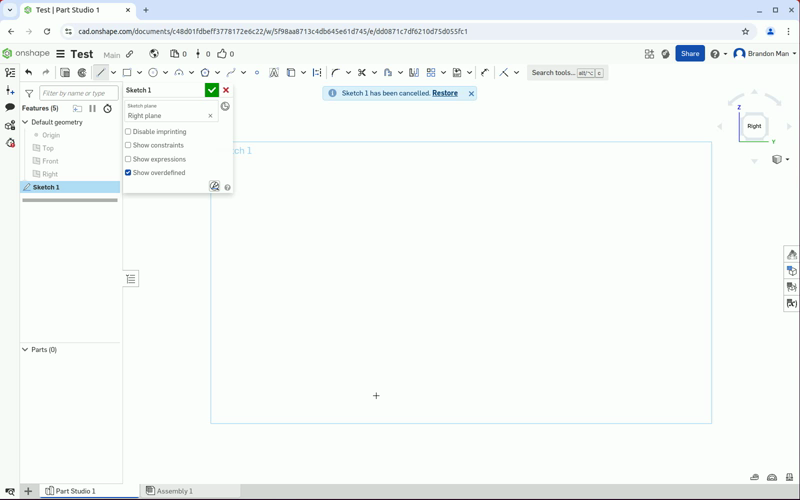
click(376, 395)
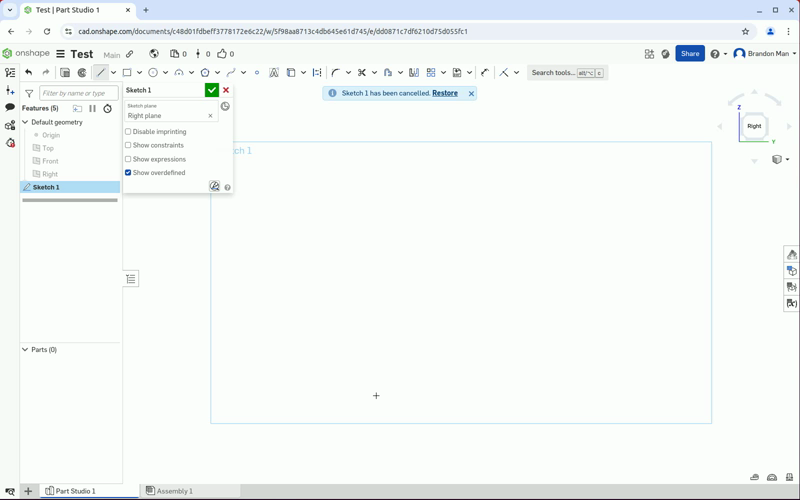
key_up(shift)
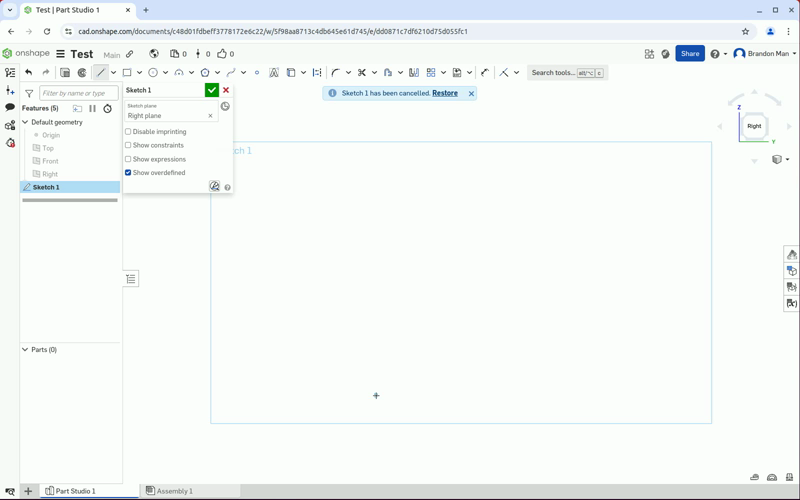
key_down(shift)
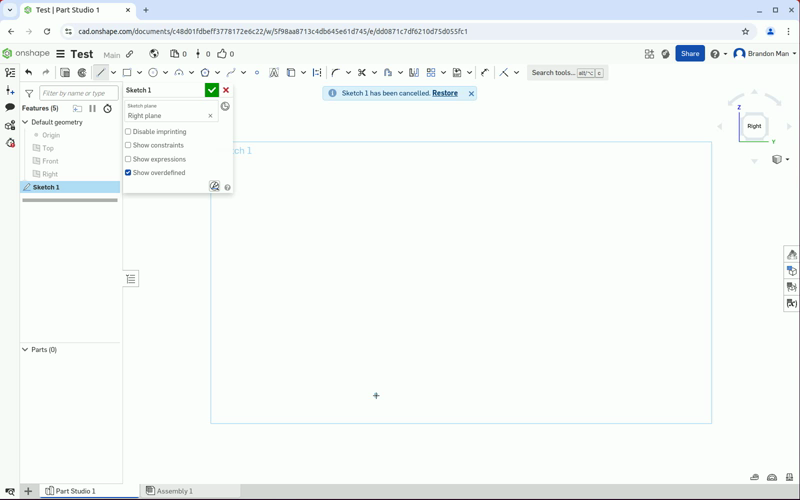
mouse_move(544, 395)
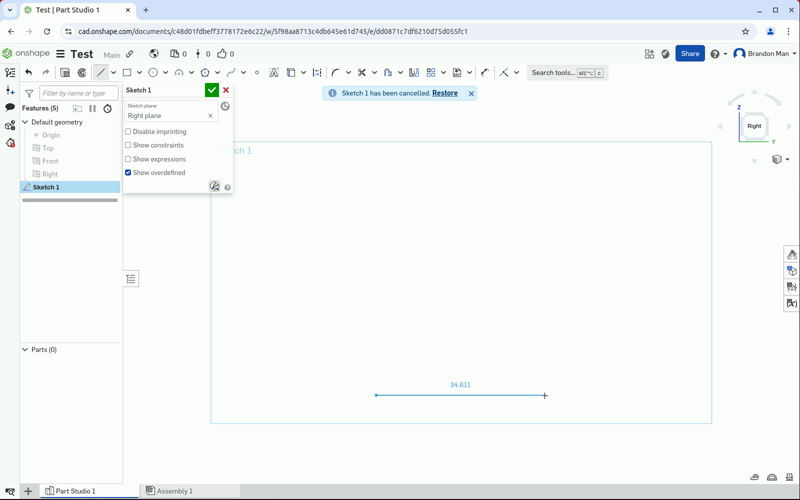
click(544, 395)
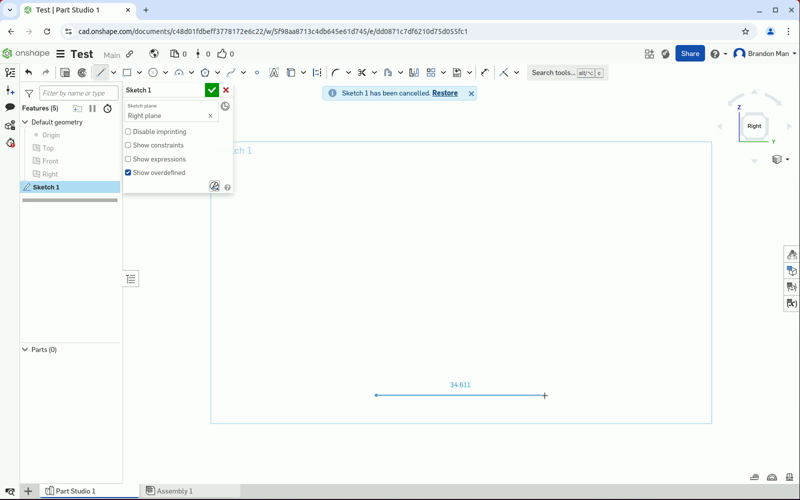
key_up(shift)
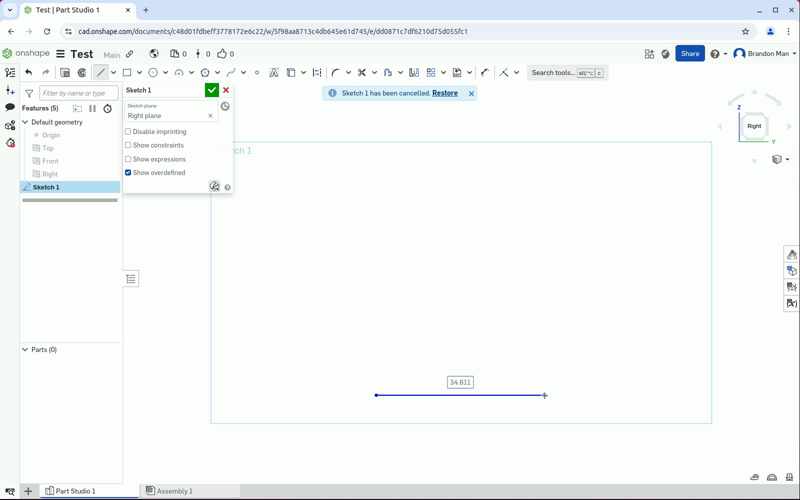
key_down(shift)
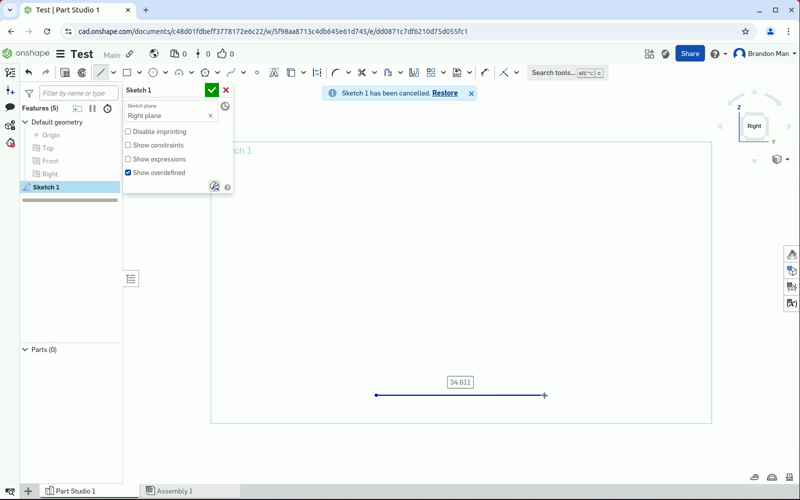
mouse_move(544, 283)
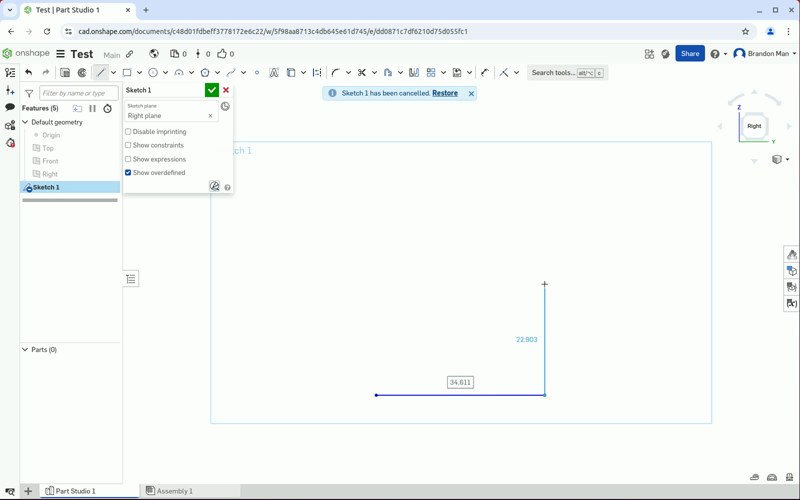
click(544, 283)
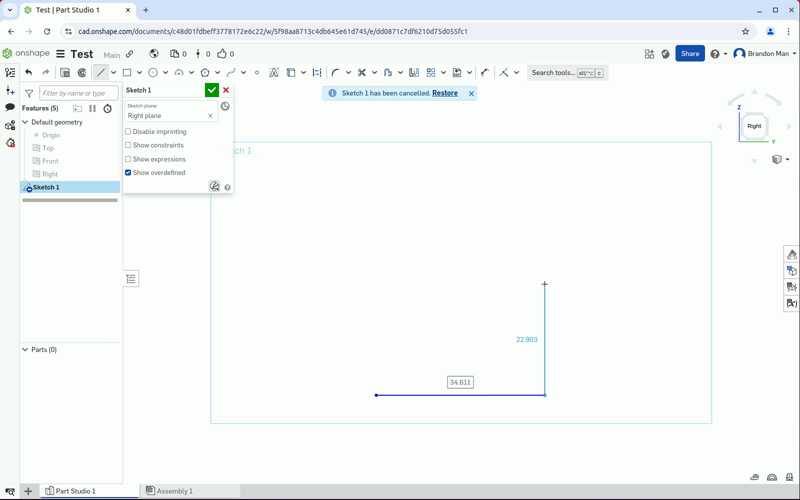
key_up(shift)
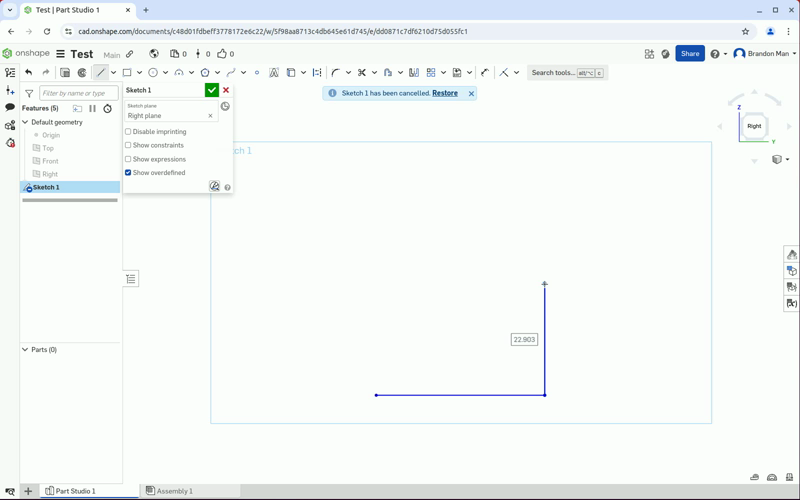
key_down(shift)
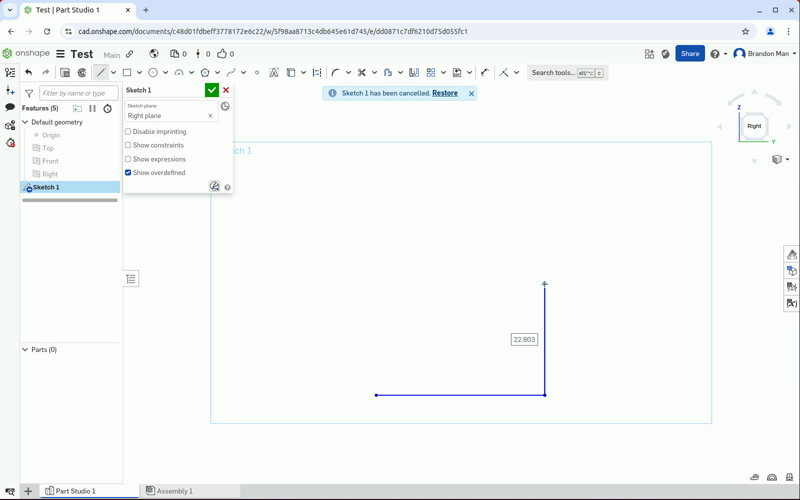
mouse_move(376, 283)
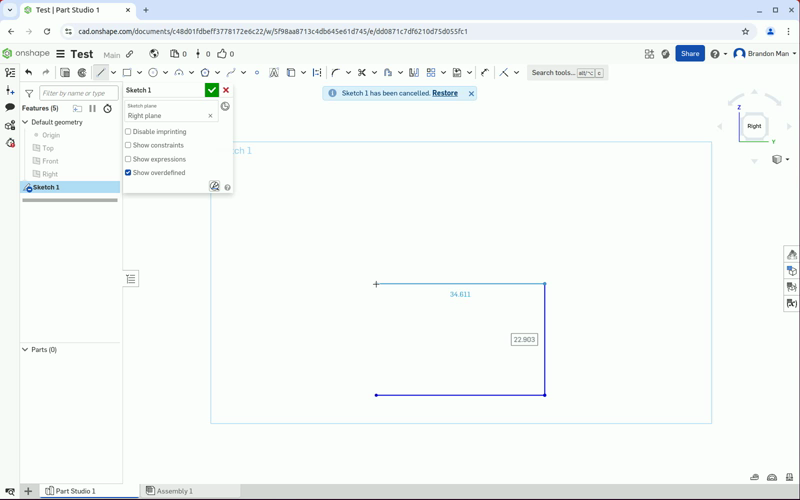
click(376, 283)
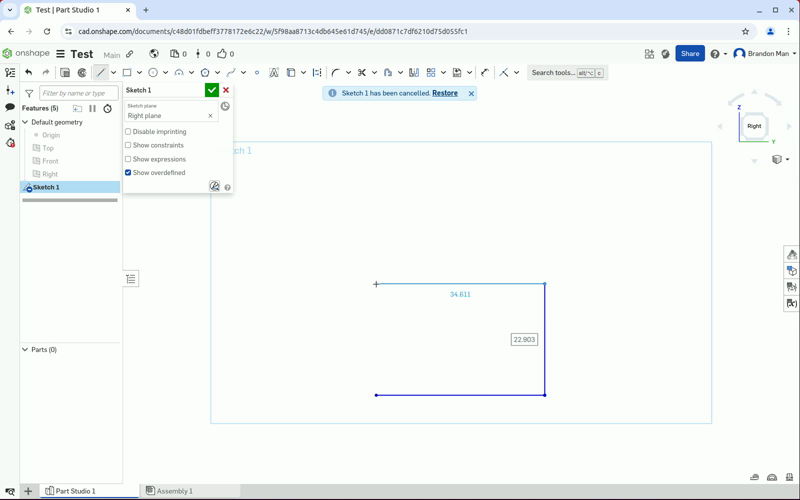
key_up(shift)
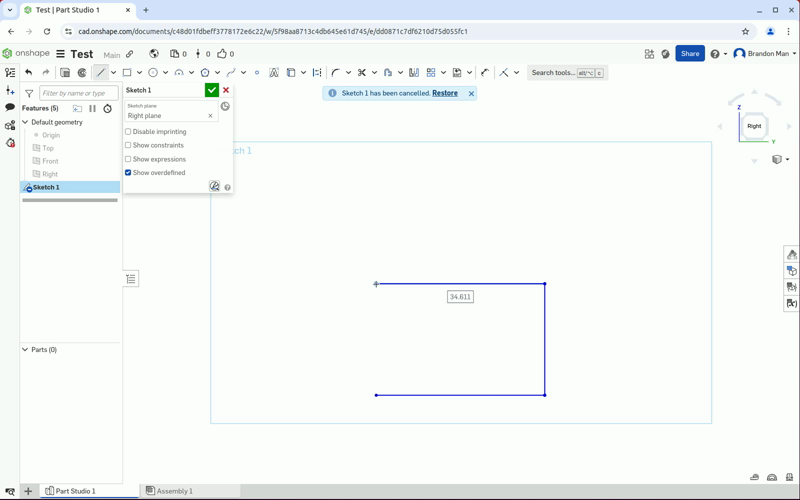
key_down(shift)
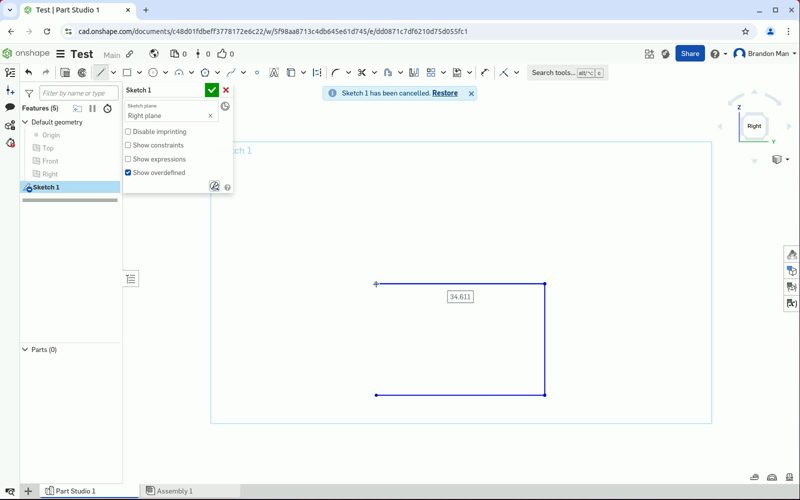
mouse_move(376, 395)
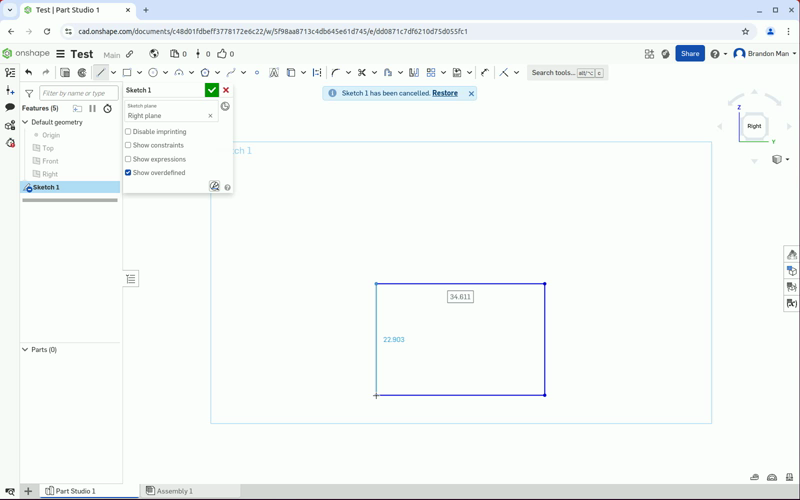
key_up(shift)
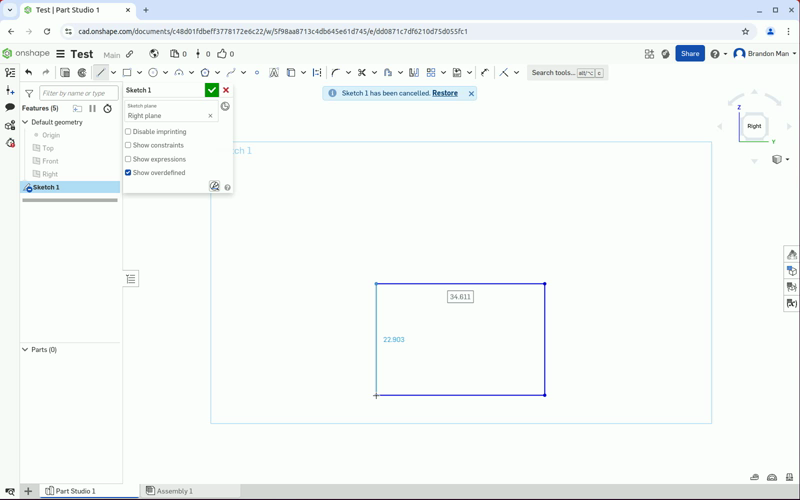
click(376, 395)
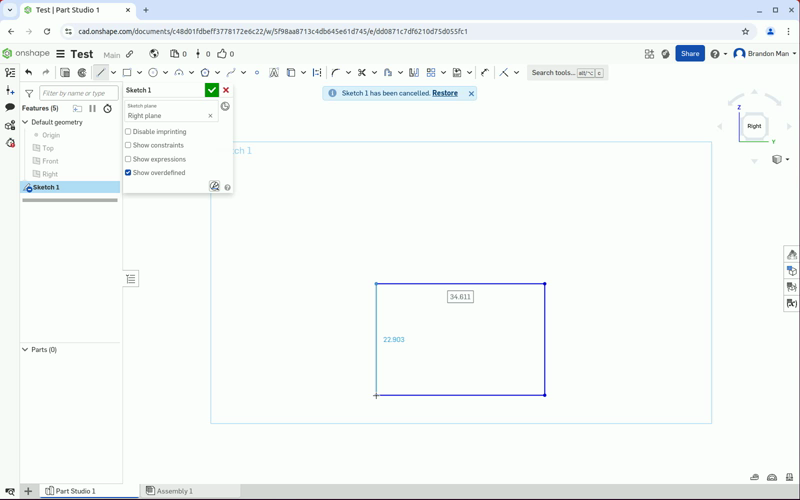
key(esc)
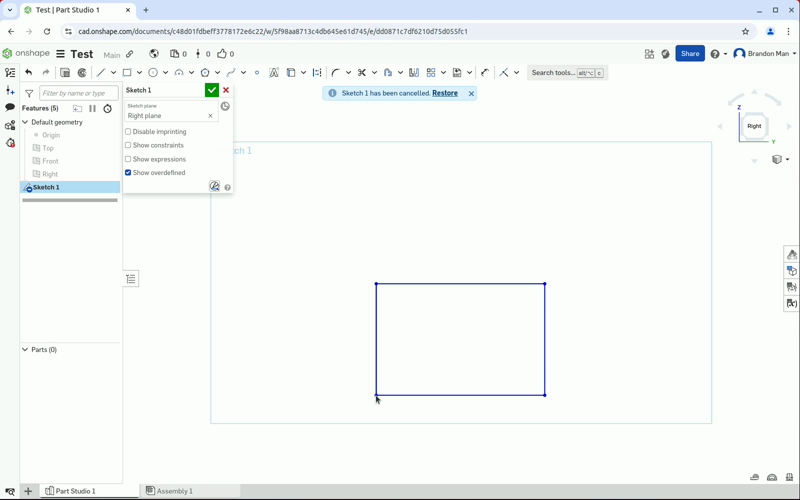
mouse_move(527, 345)
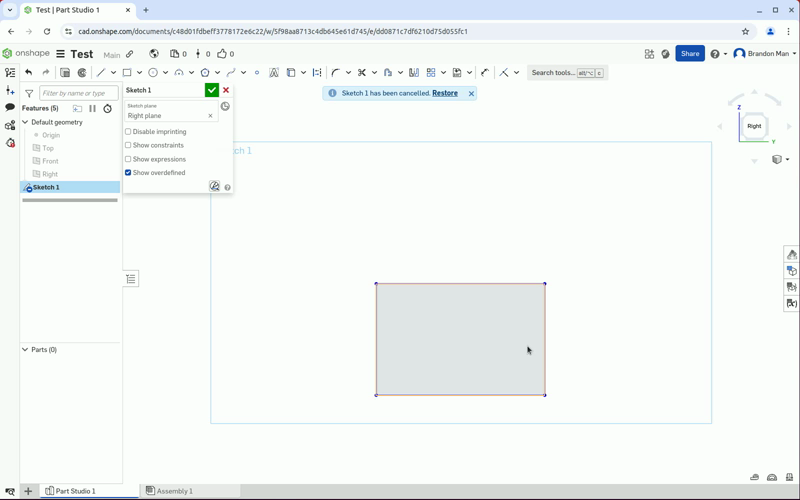
click(527, 345)
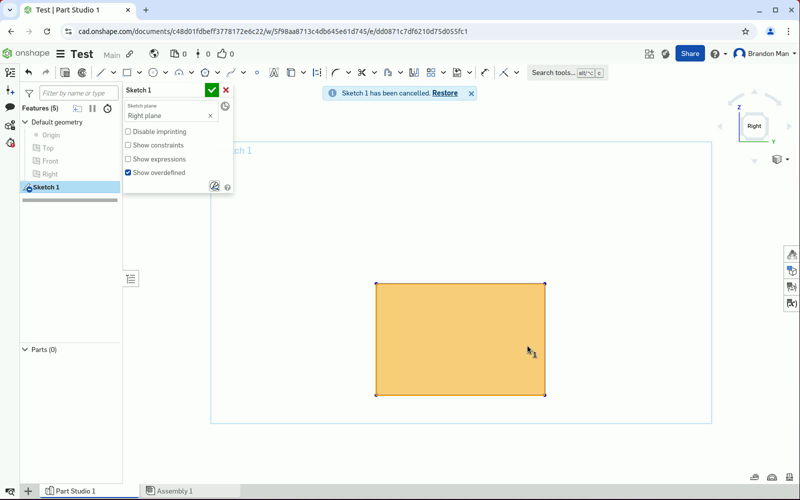
mouse_move(73, 352)
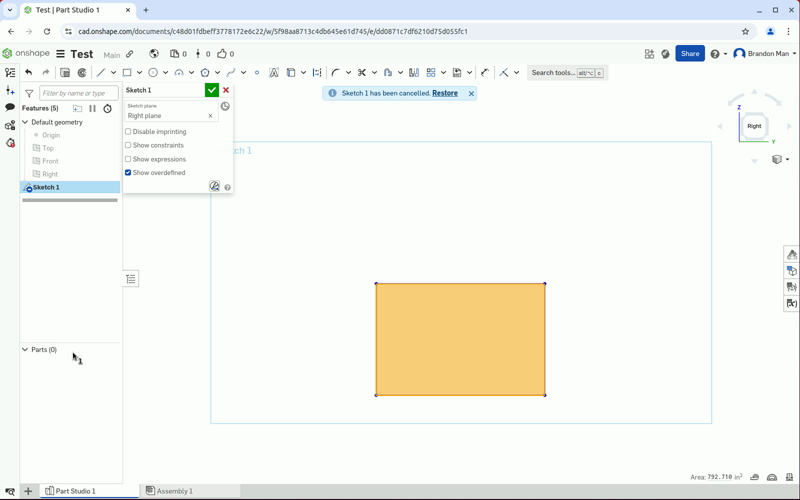
key(shift+y)
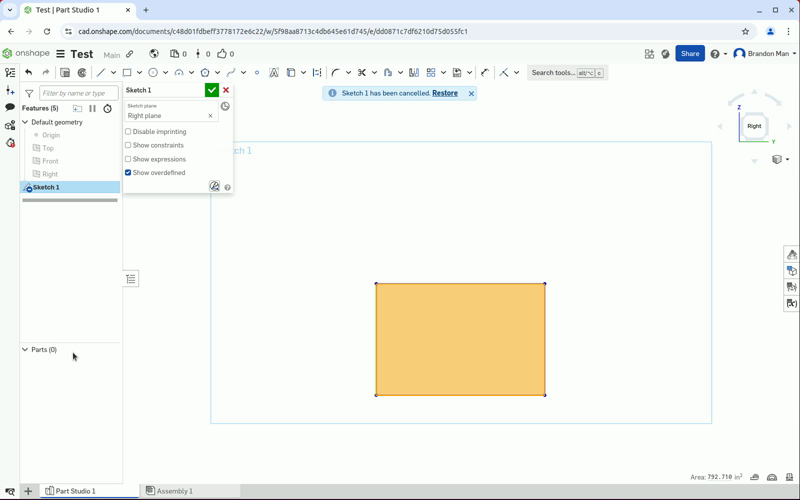
key(shift+e)
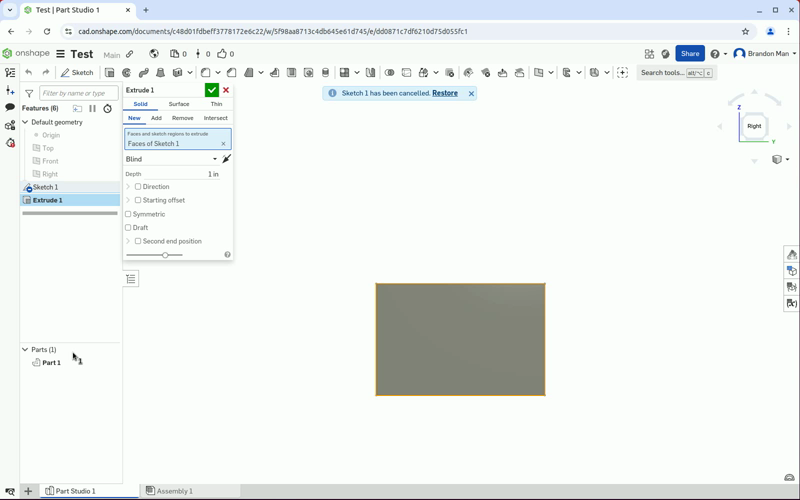
mouse_move(143, 106)
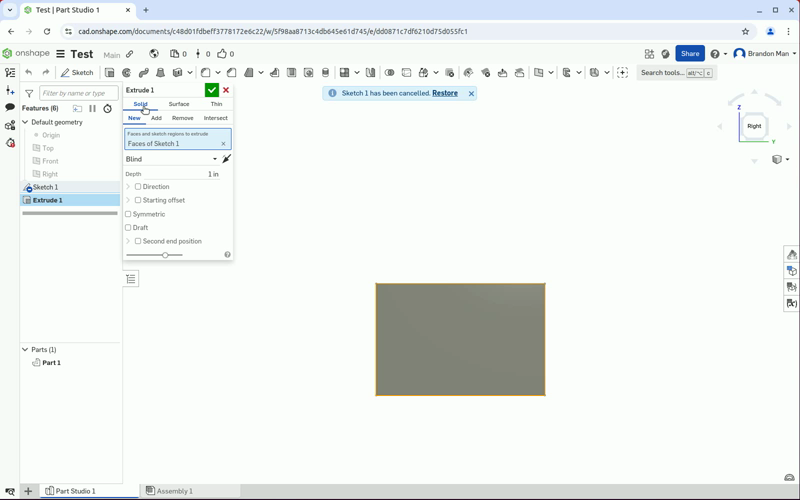
click(143, 106)
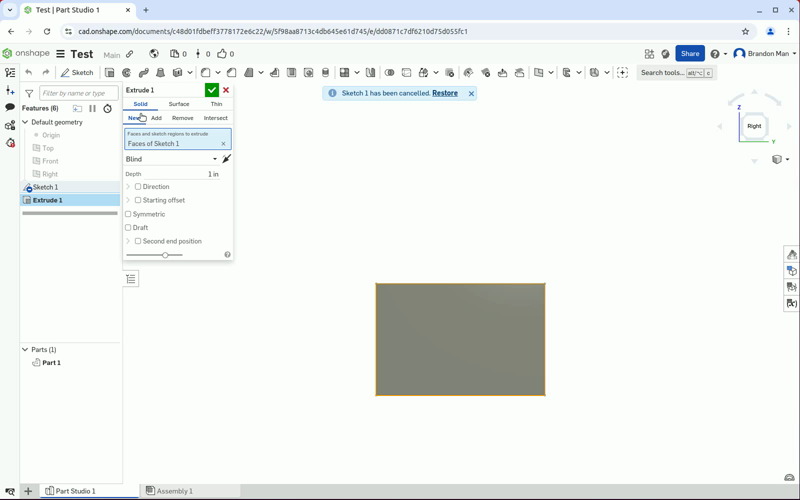
mouse_move(137, 120)
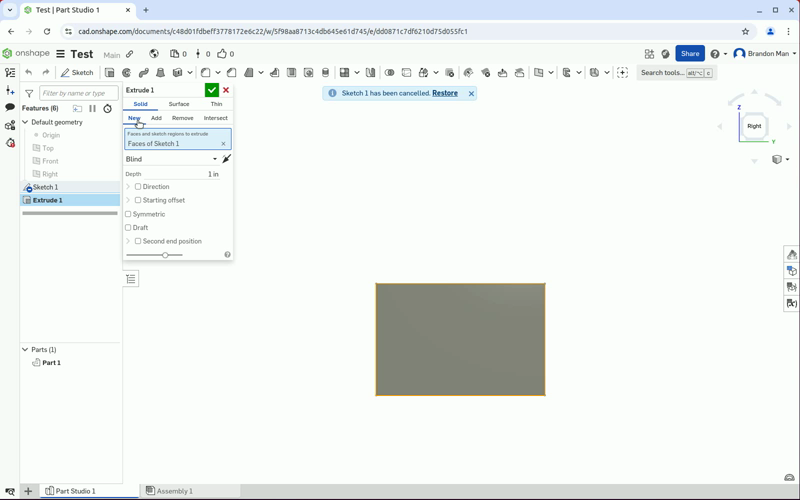
click(137, 120)
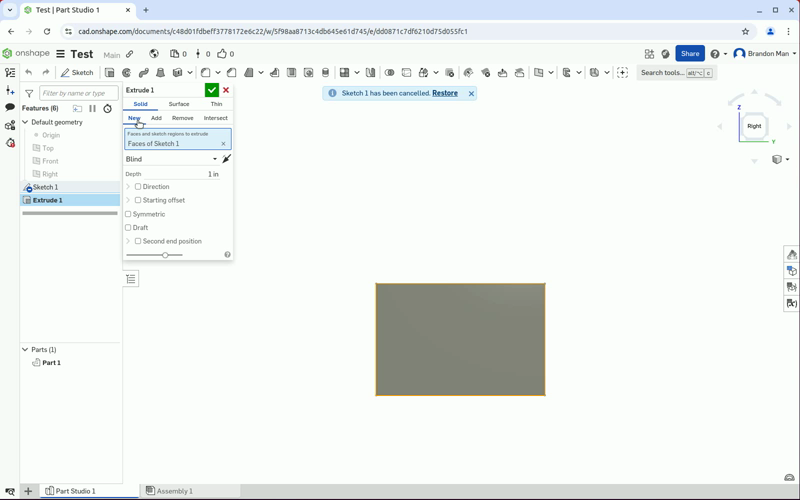
key(tab, 4)
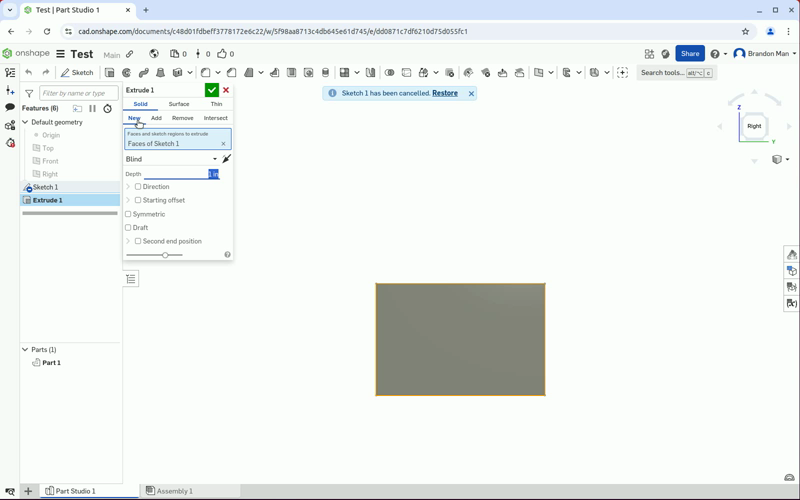
text(12.516)
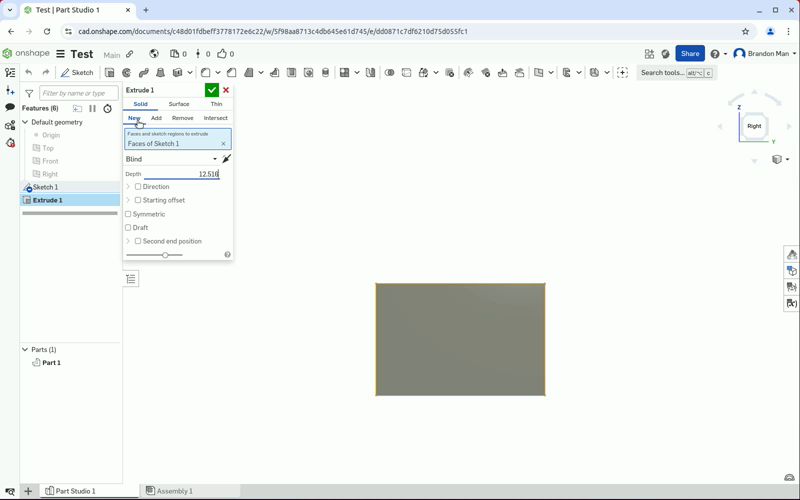
key(tab, 3)
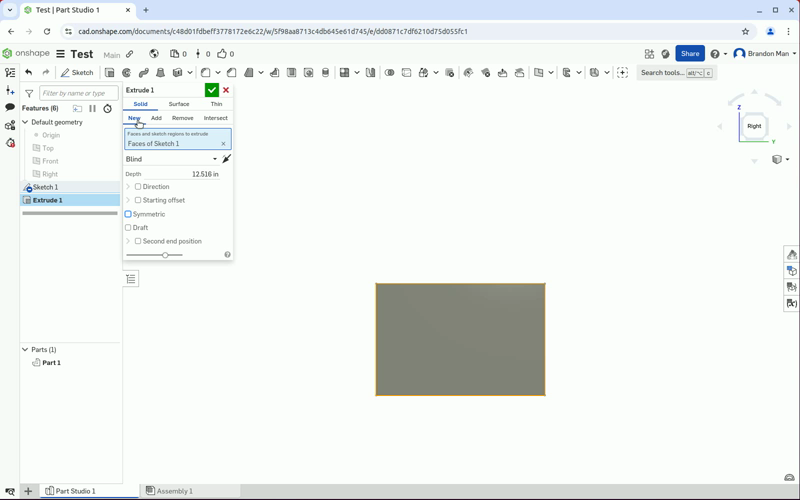
key(space)
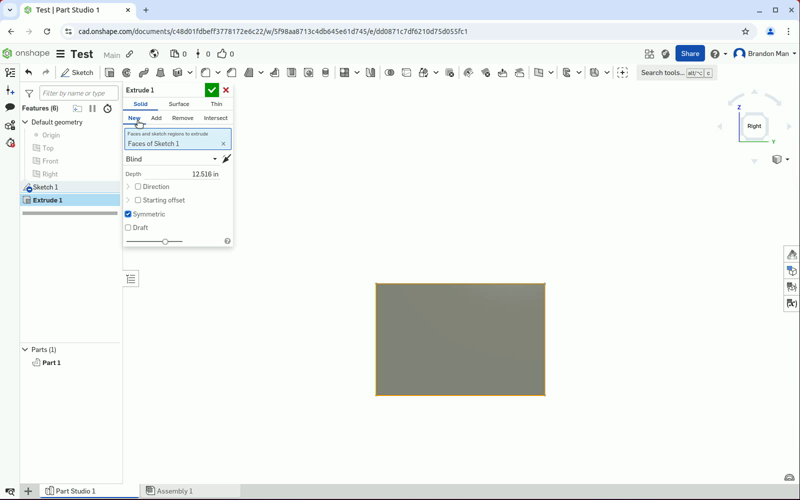
key(enter)
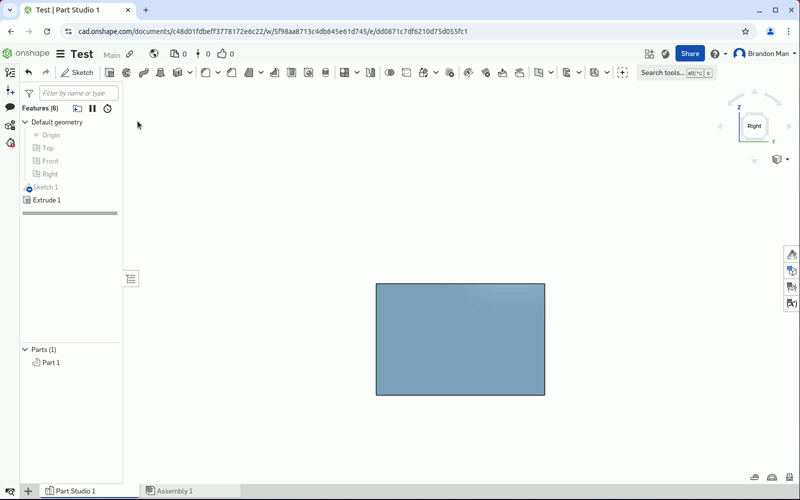
key(shift+h)
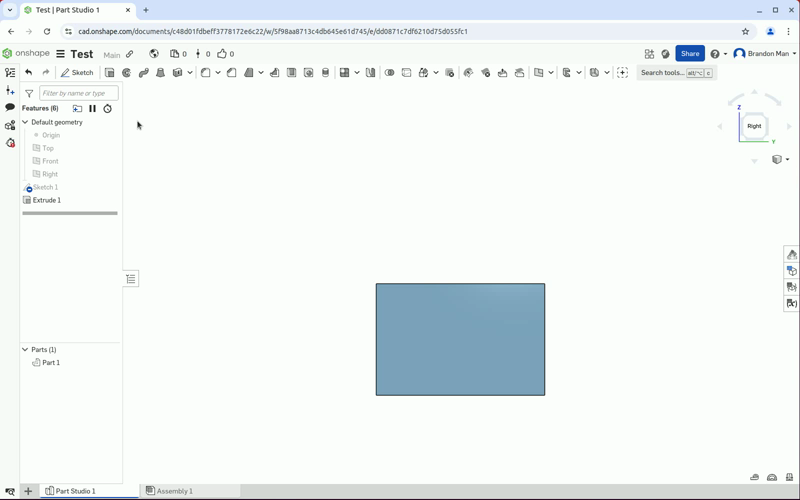
key(shift+h)
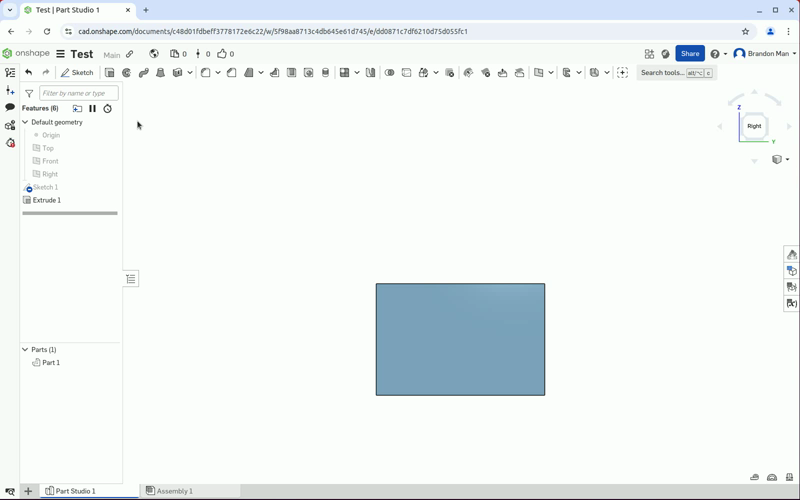
mouse_move(73, 189)
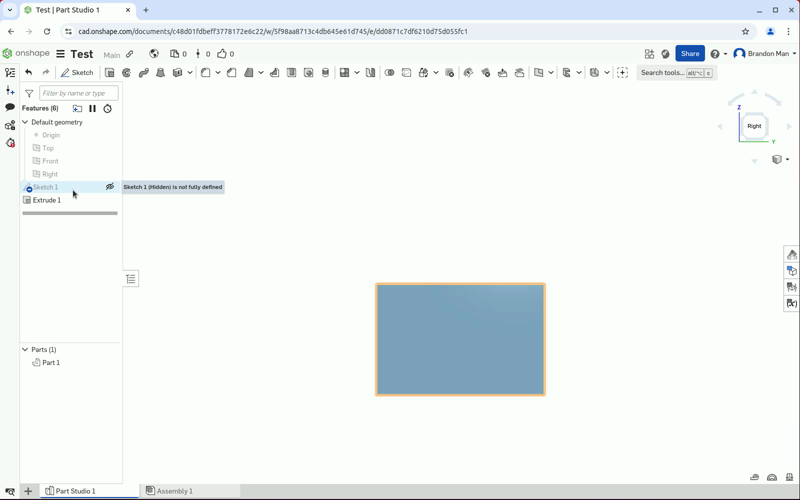
click(73, 189)
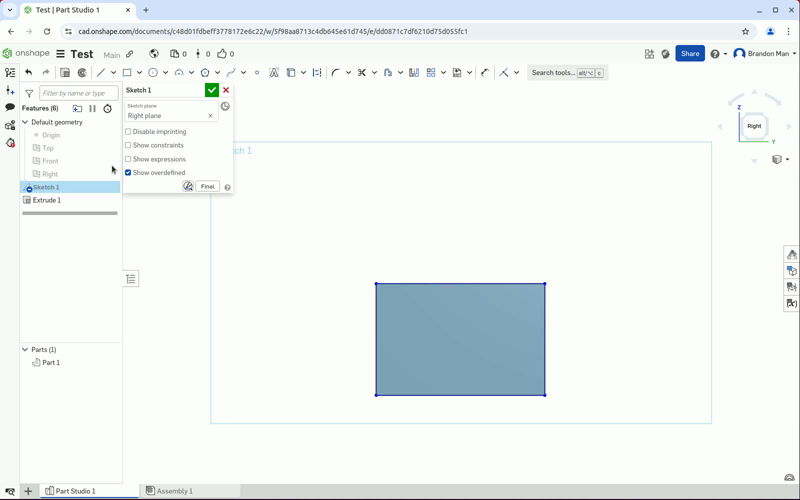
mouse_move(229, 92)
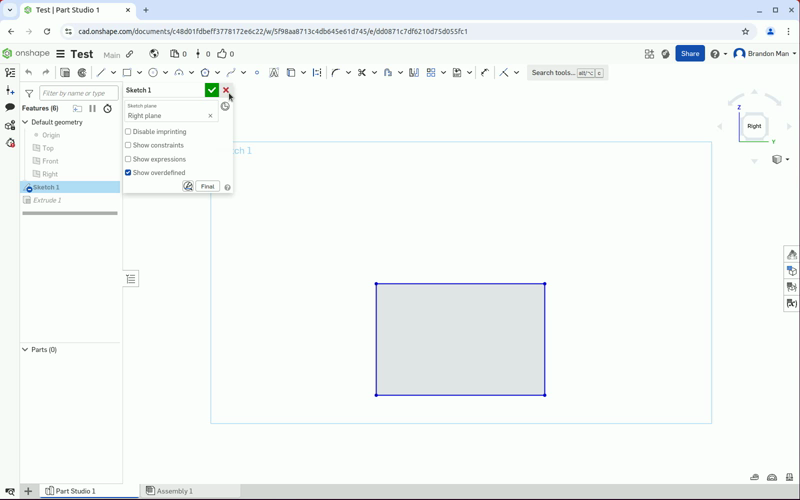
click(229, 92)
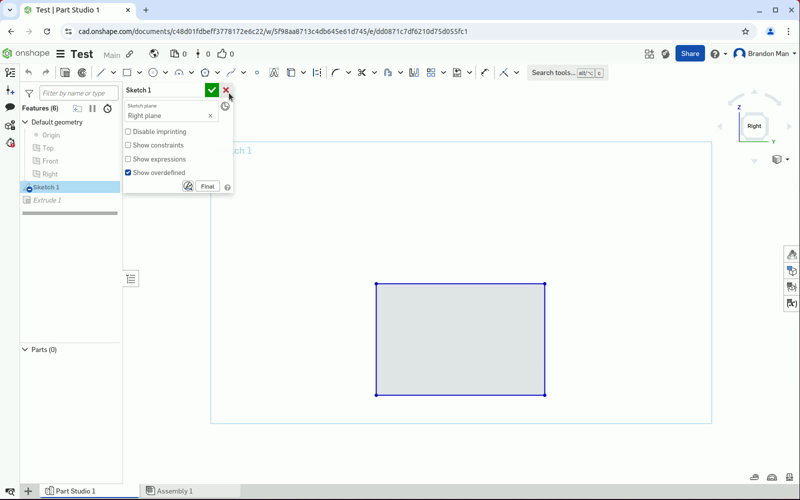
key(shift+s)
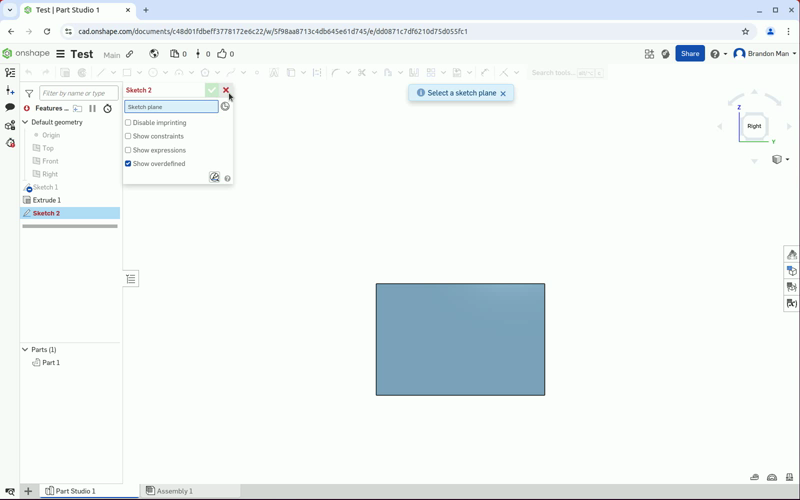
mouse_move(73, 176)
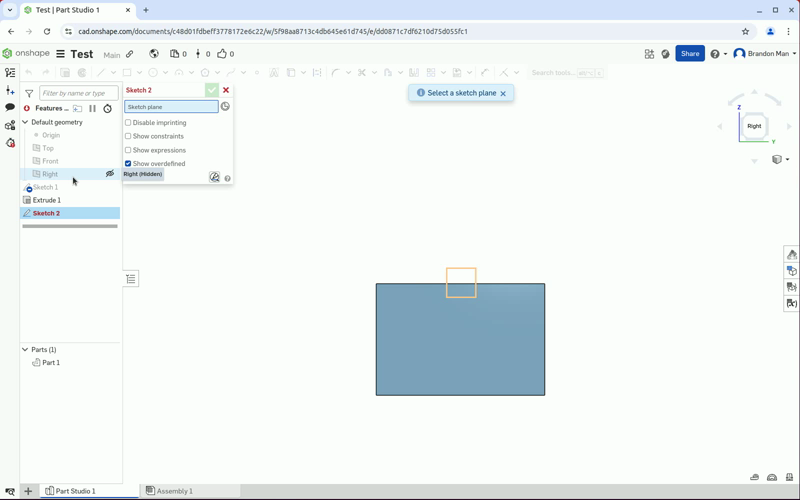
click(73, 176)
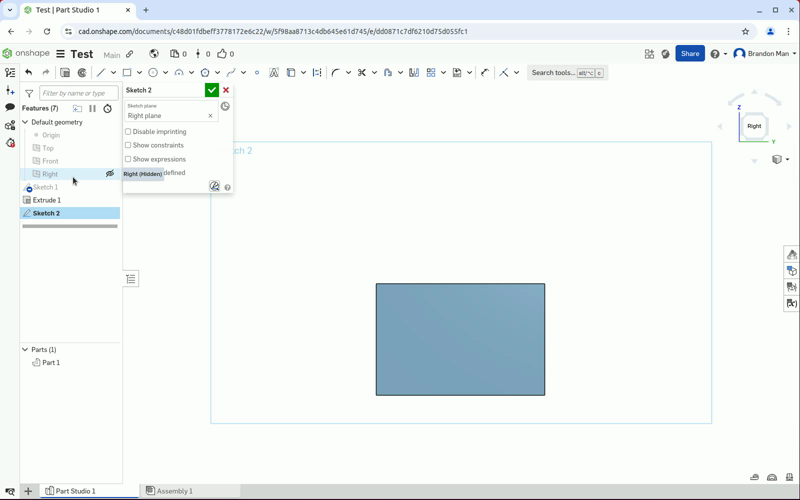
mouse_move(73, 352)
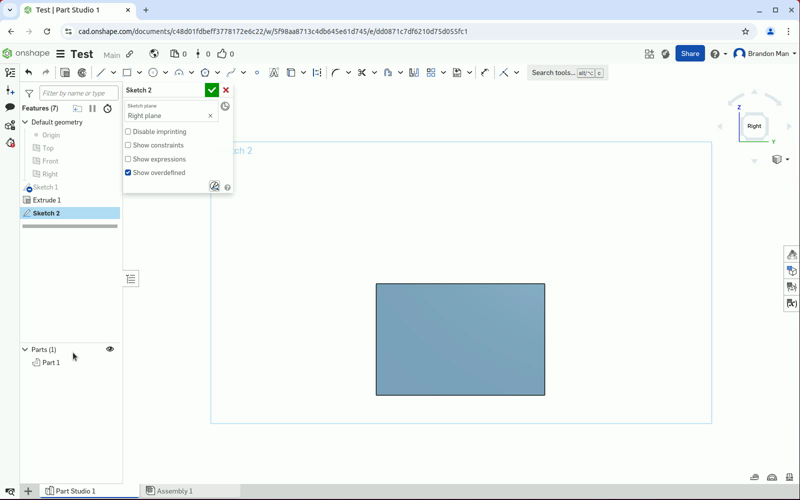
key(y)
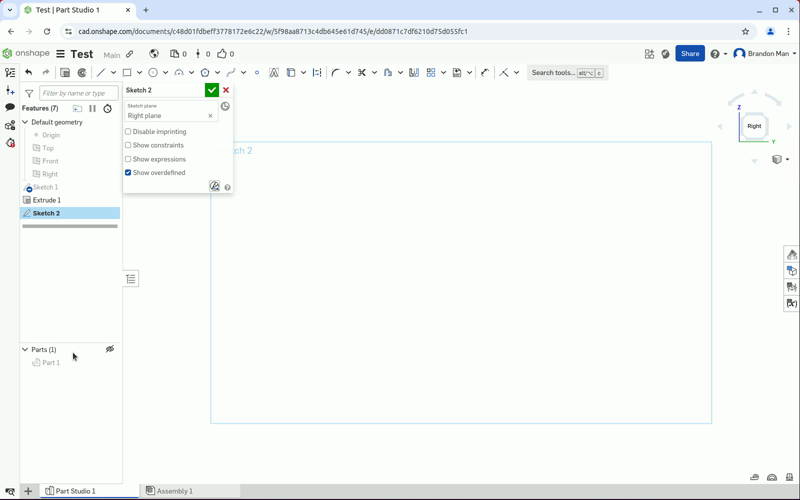
key(l)
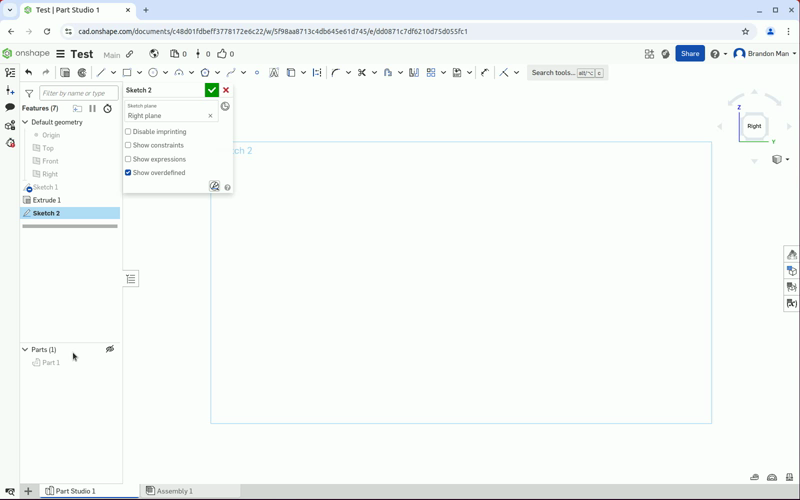
key_down(shift)
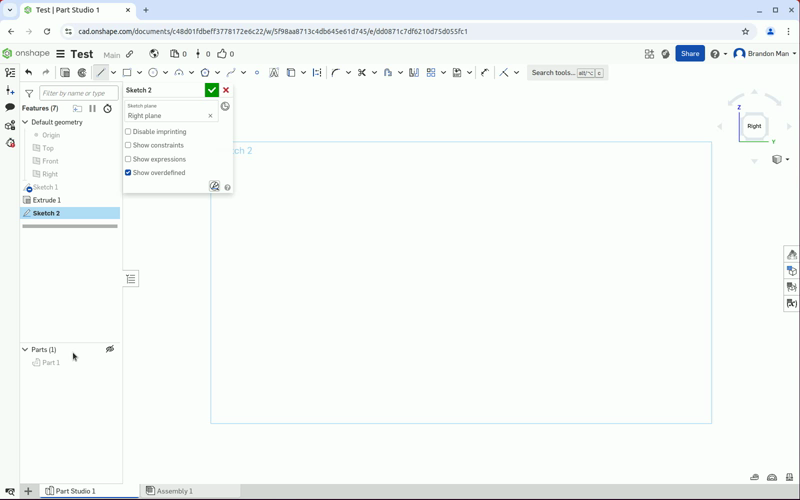
mouse_move(376, 282)
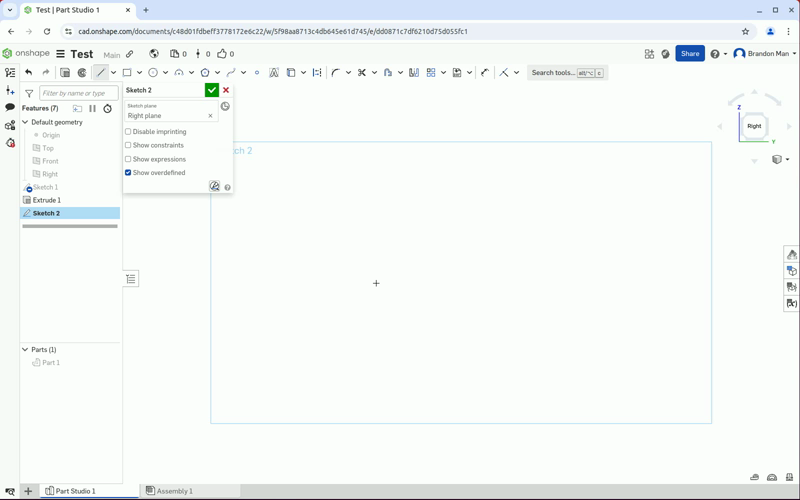
click(376, 282)
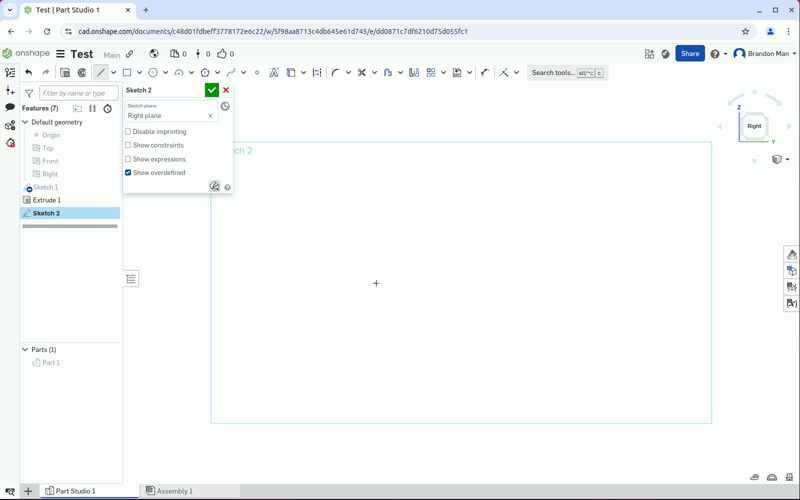
key_up(shift)
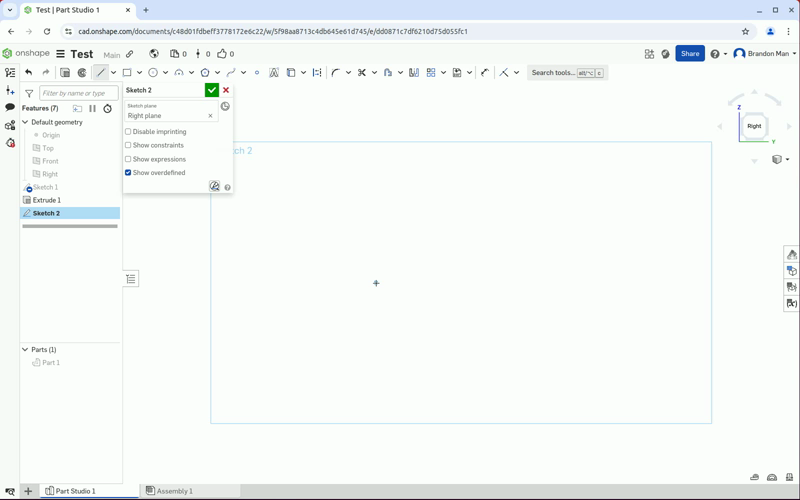
key_down(shift)
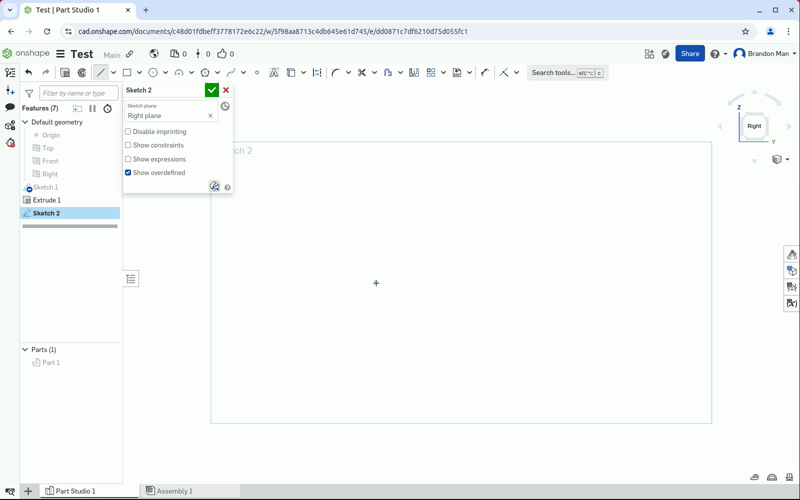
mouse_move(544, 282)
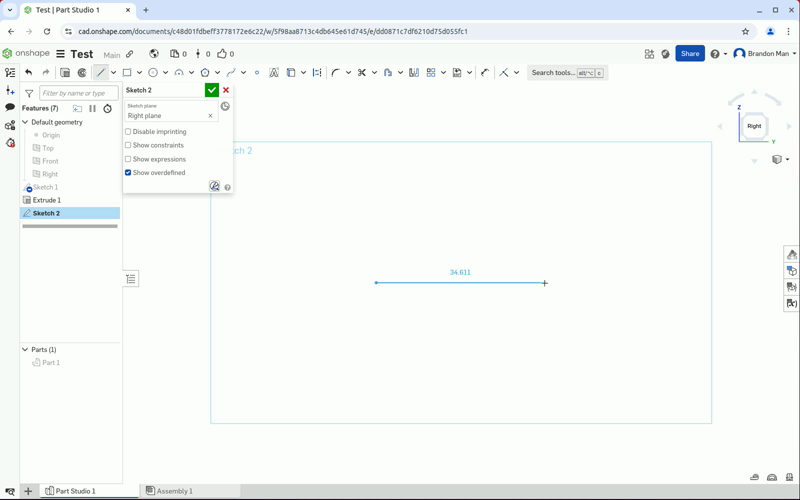
click(544, 282)
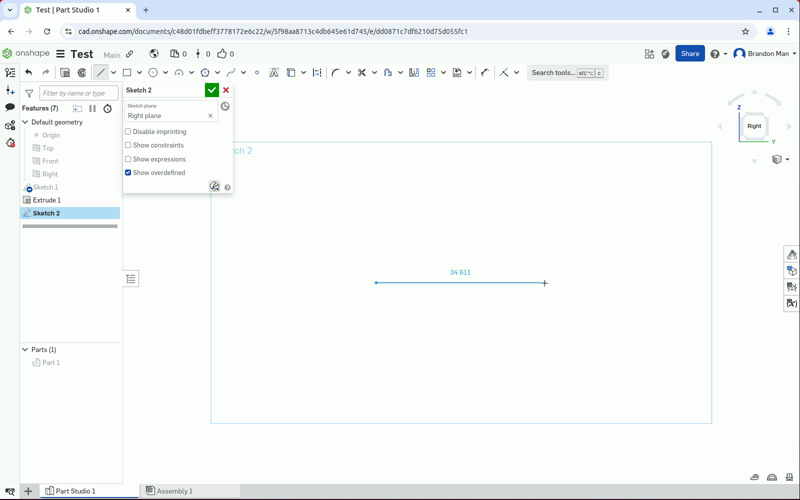
key_up(shift)
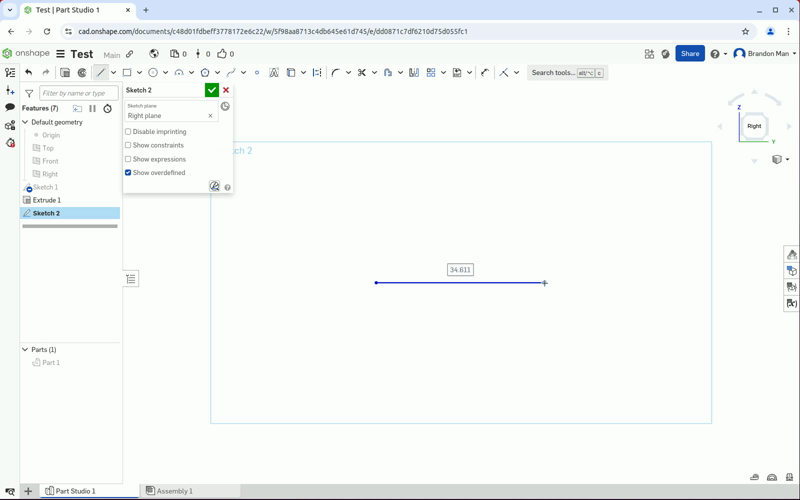
key_down(shift)
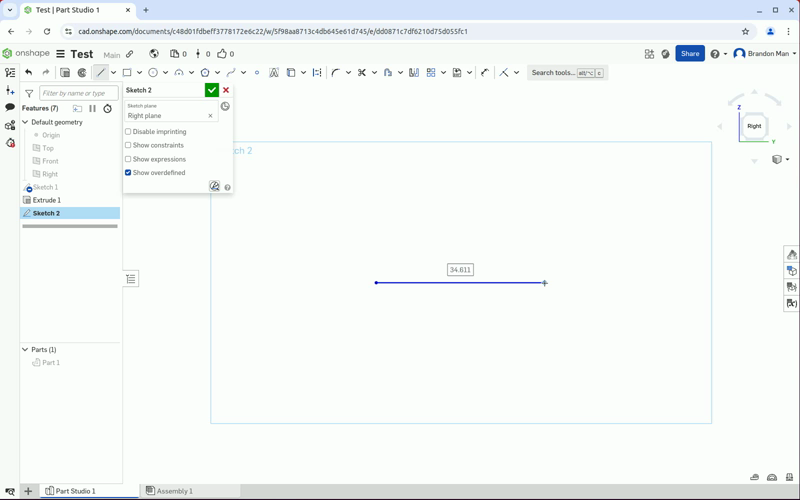
mouse_move(544, 212)
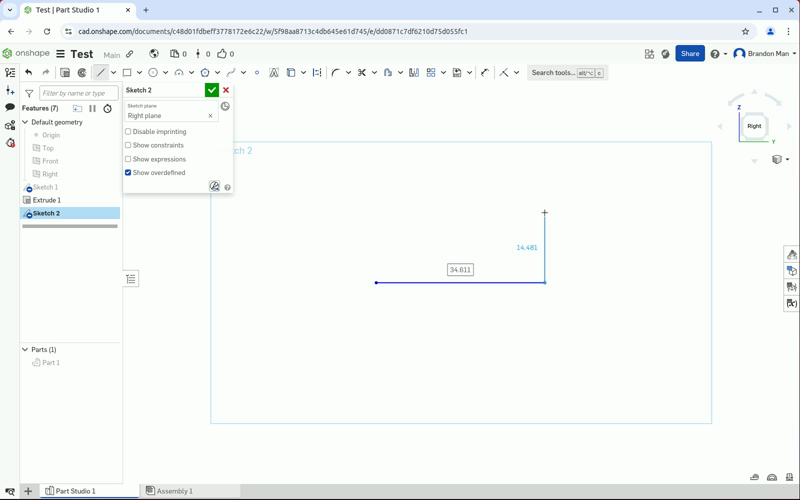
click(544, 212)
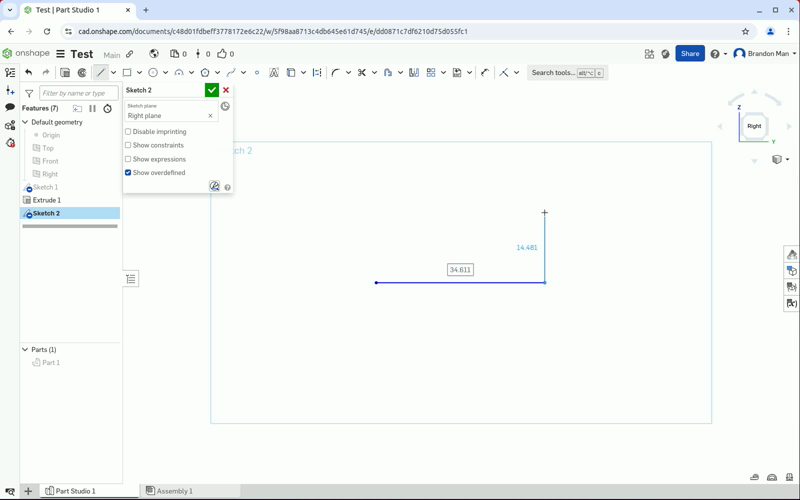
key_up(shift)
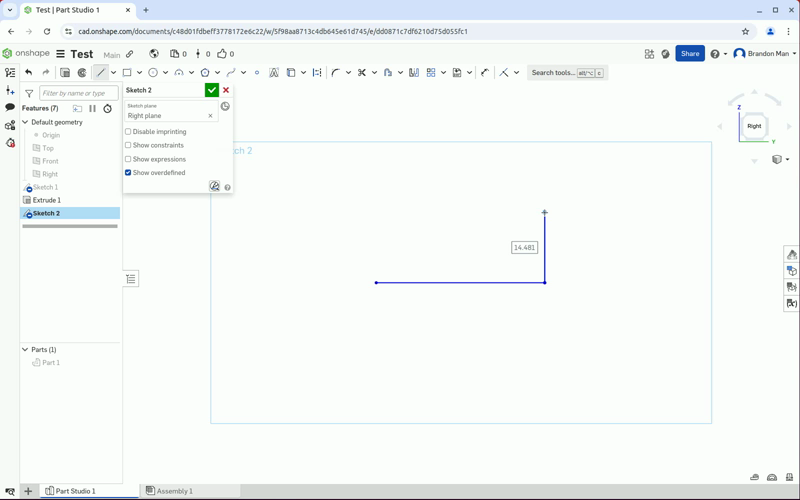
key_down(shift)
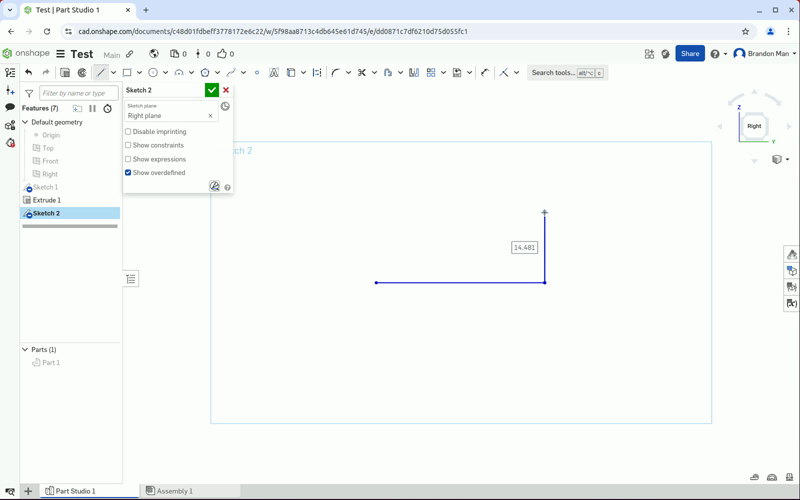
mouse_move(376, 212)
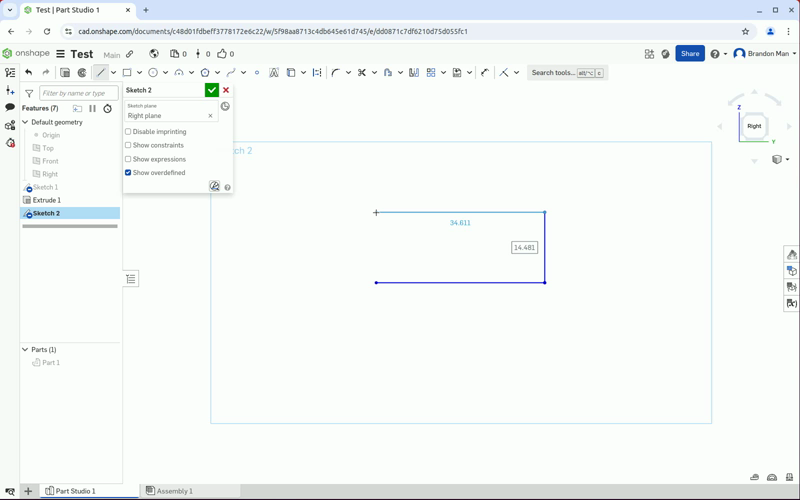
click(376, 212)
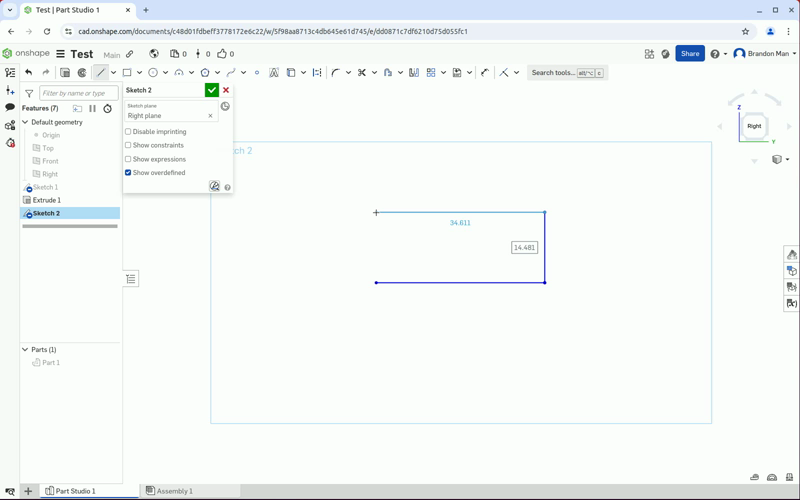
key_up(shift)
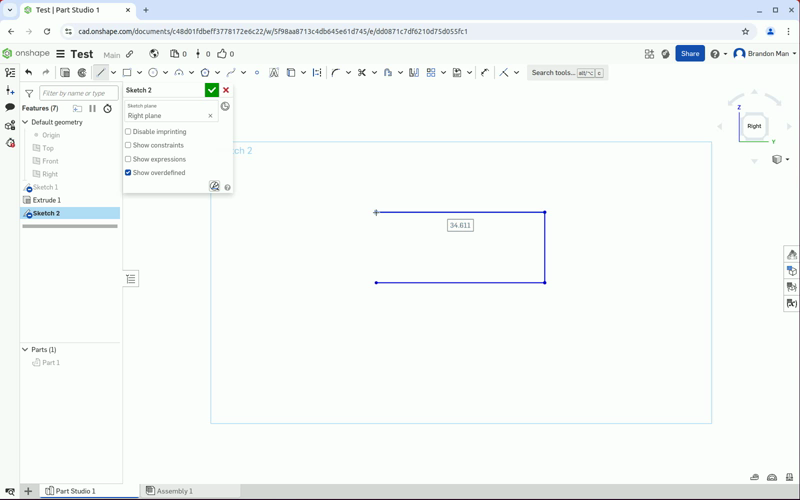
key_down(shift)
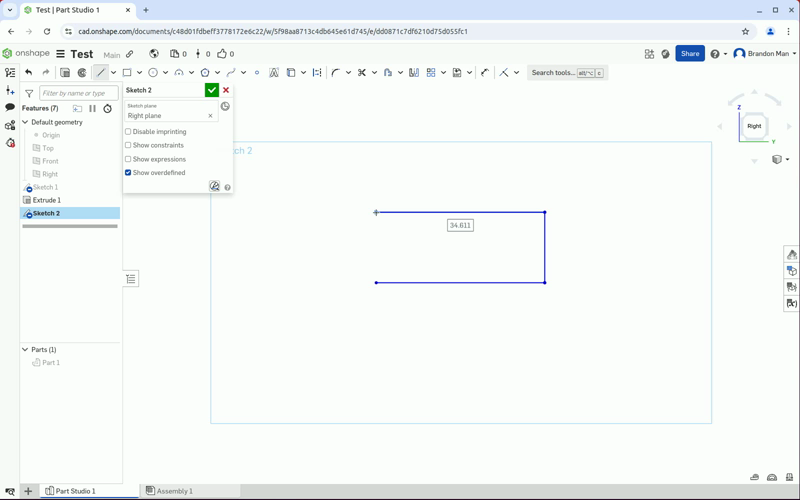
mouse_move(376, 282)
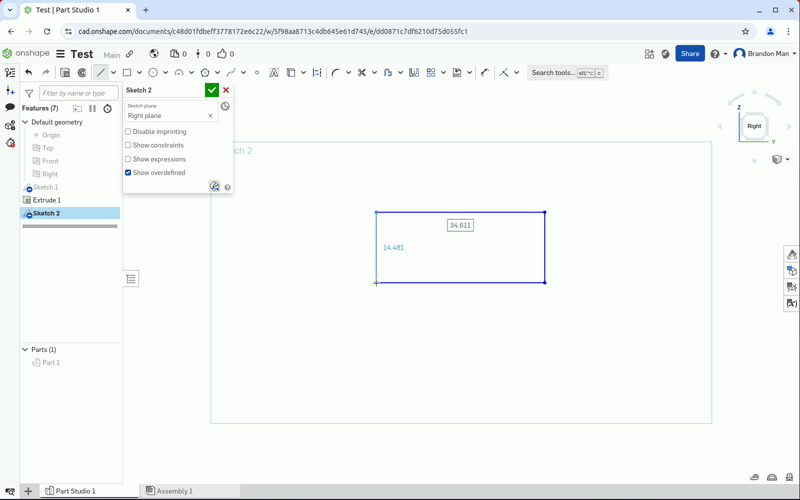
key_up(shift)
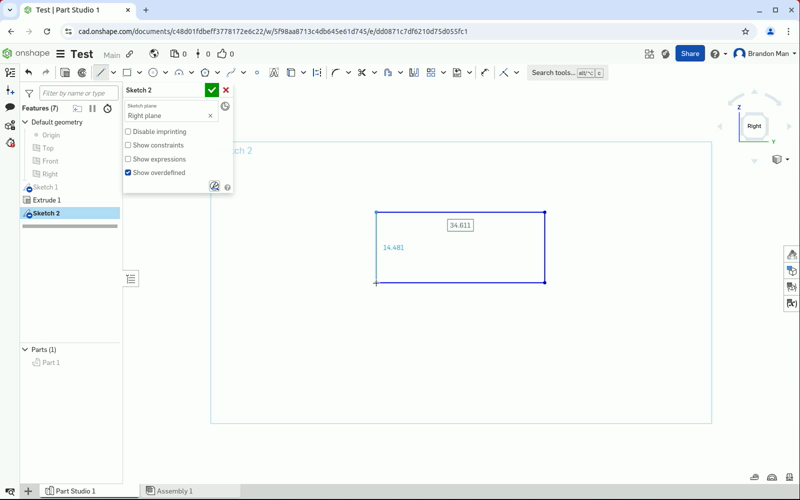
click(376, 282)
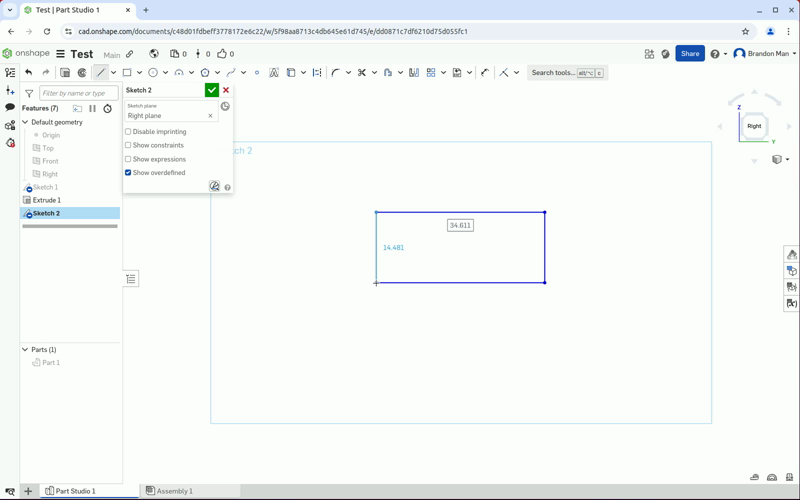
key(esc)
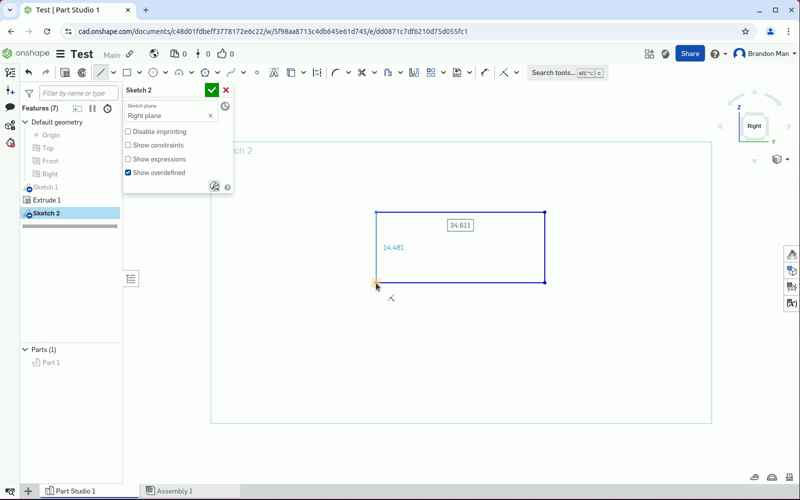
mouse_move(385, 267)
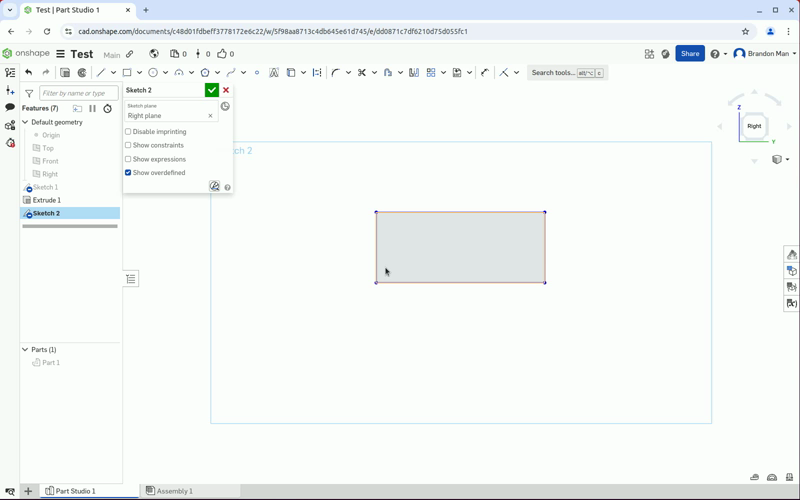
click(385, 267)
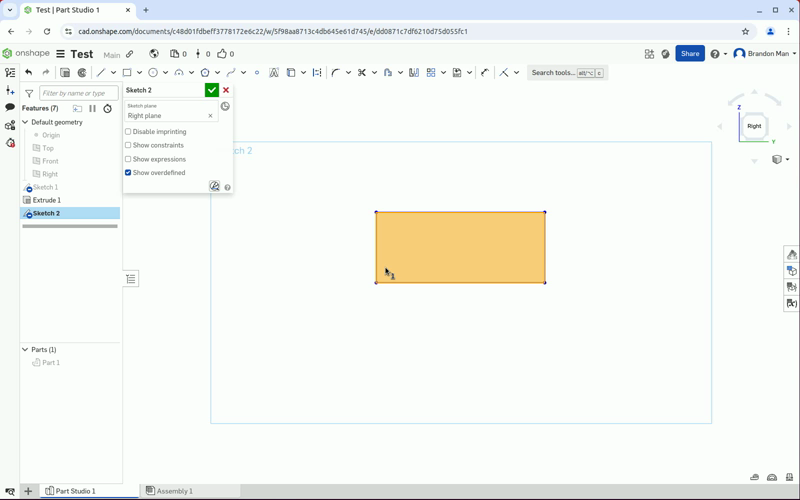
mouse_move(73, 352)
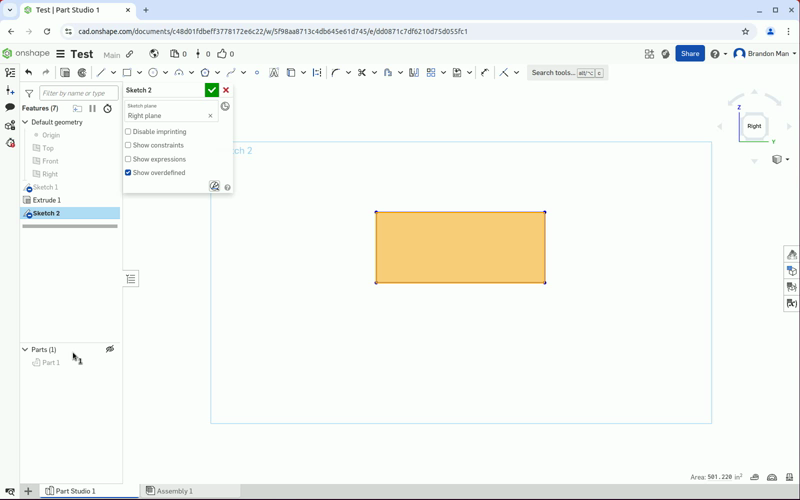
key(shift+y)
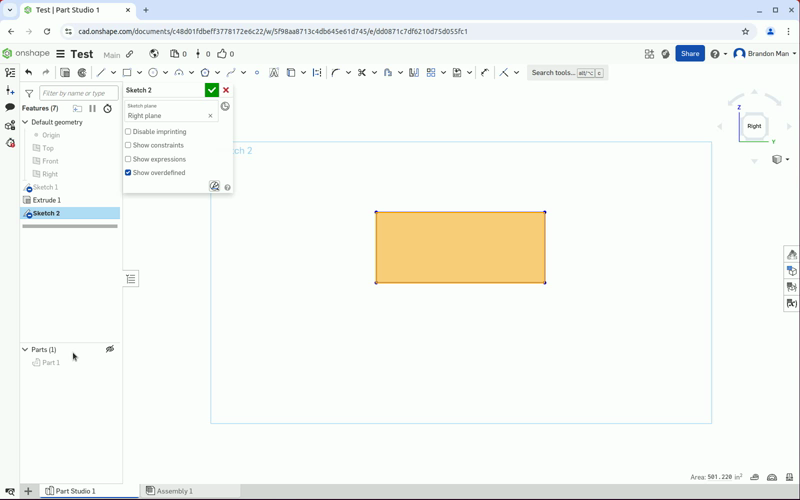
key(shift+e)
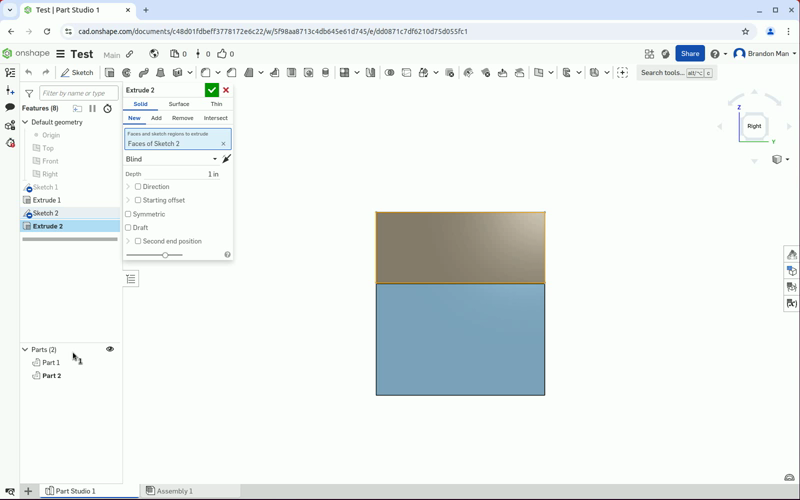
mouse_move(143, 106)
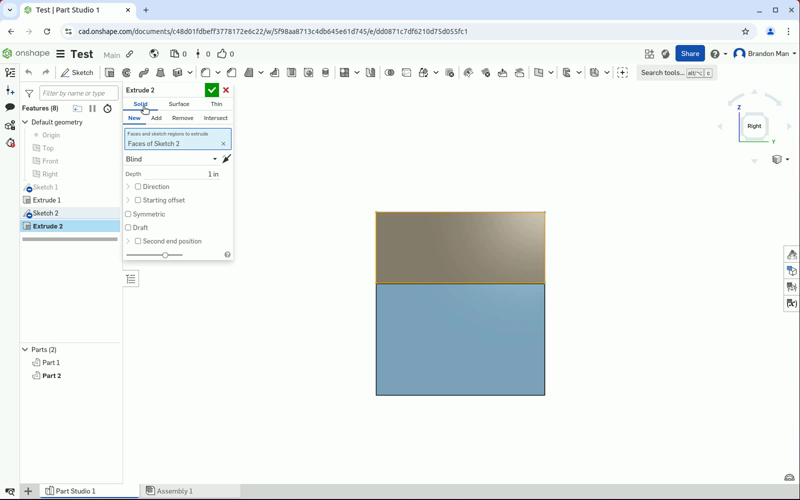
click(143, 106)
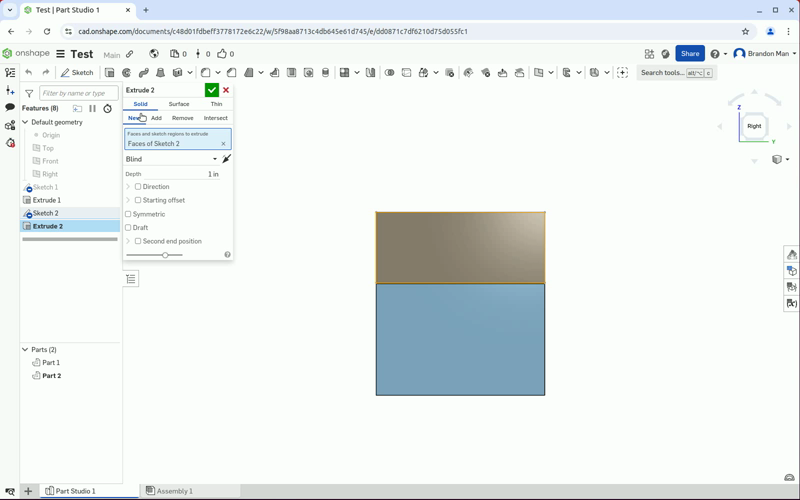
mouse_move(137, 120)
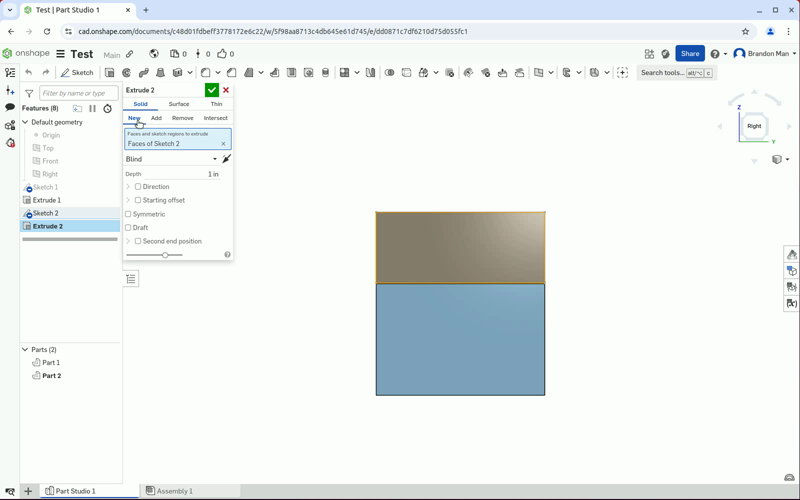
click(137, 120)
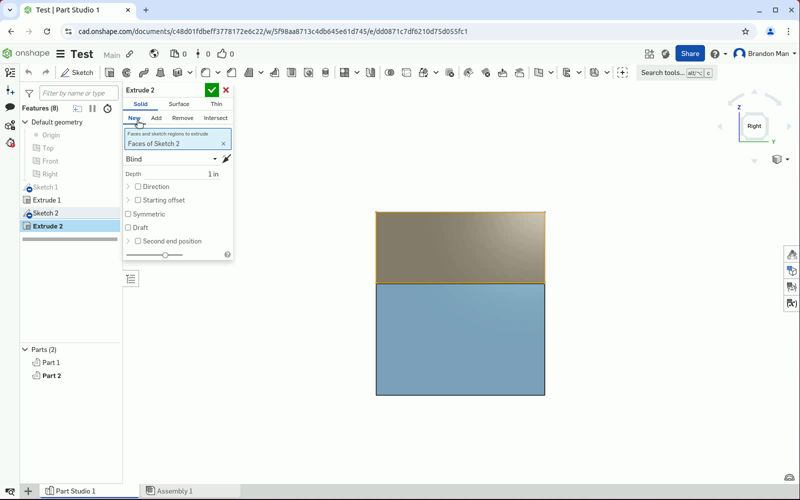
key(tab, 4)
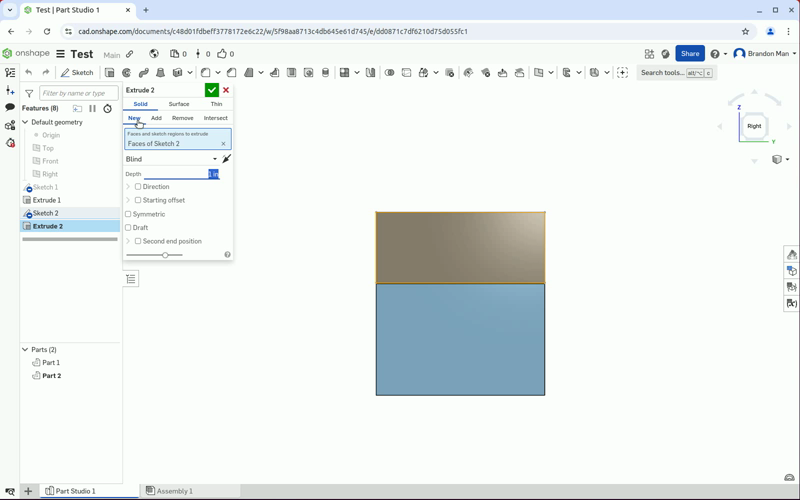
text(12.516)
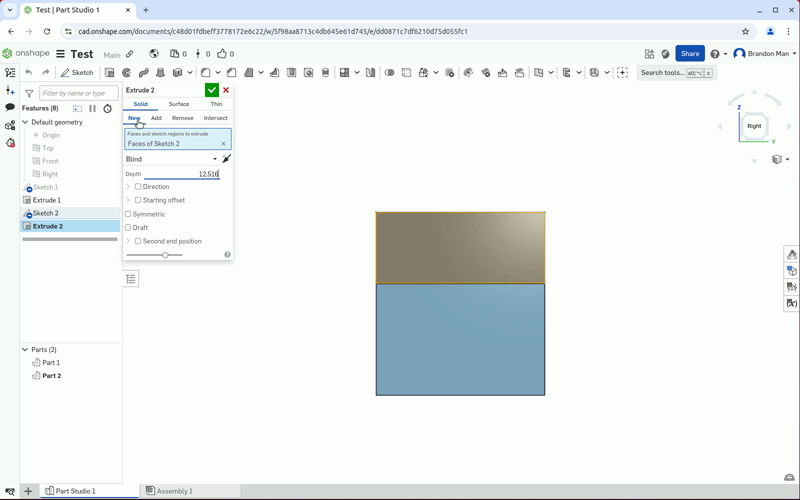
key(tab, 3)
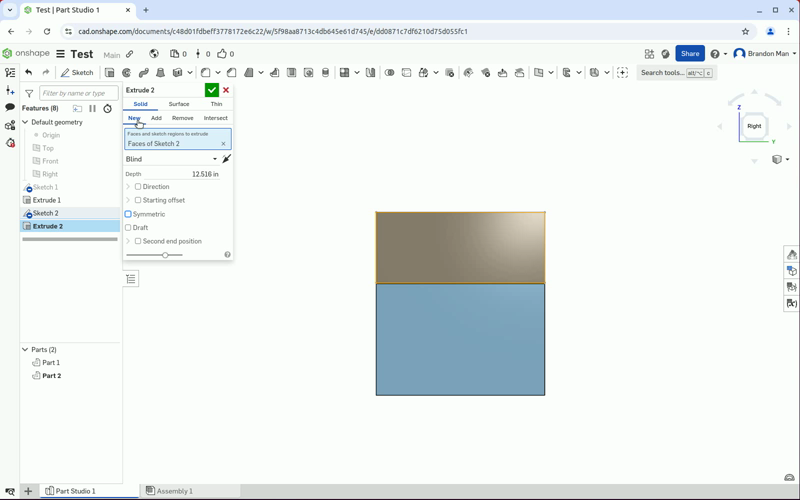
key(space)
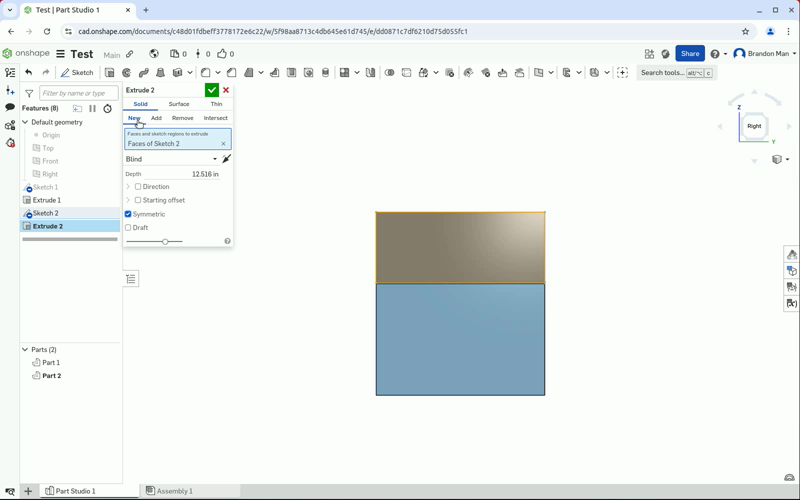
key(enter)
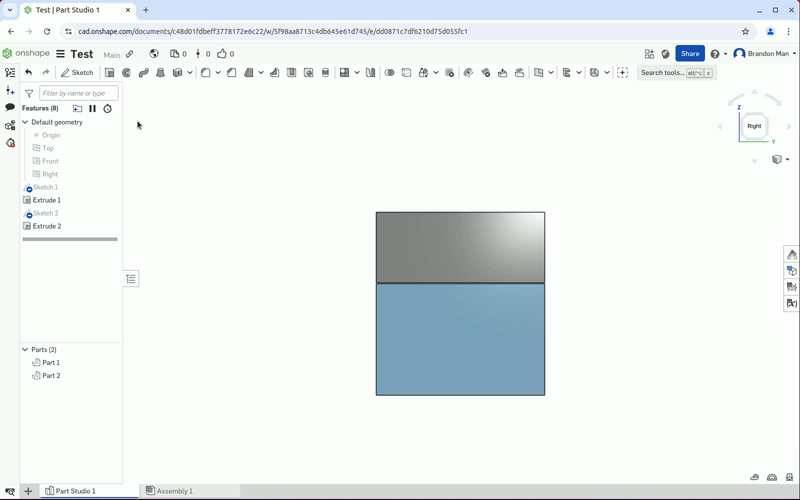
key(shift+h)
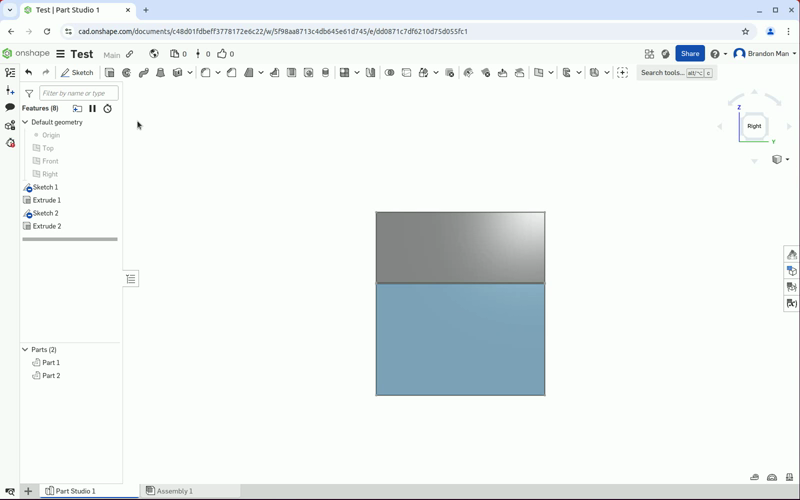
key(shift+h)
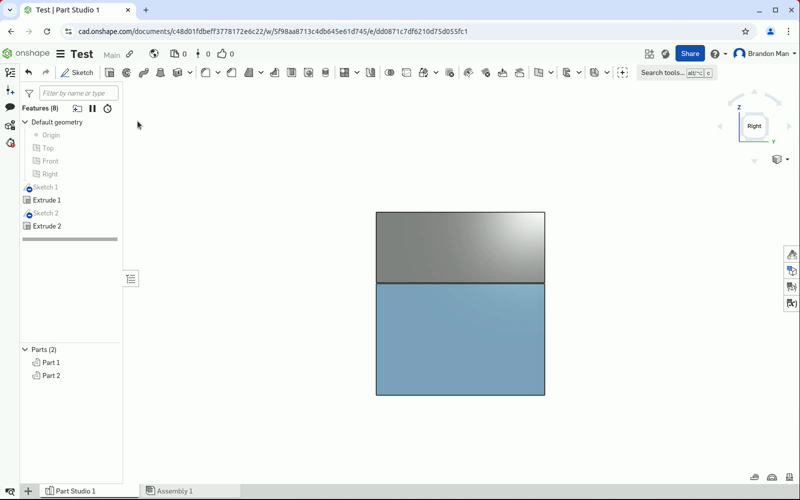
mouse_move(73, 189)
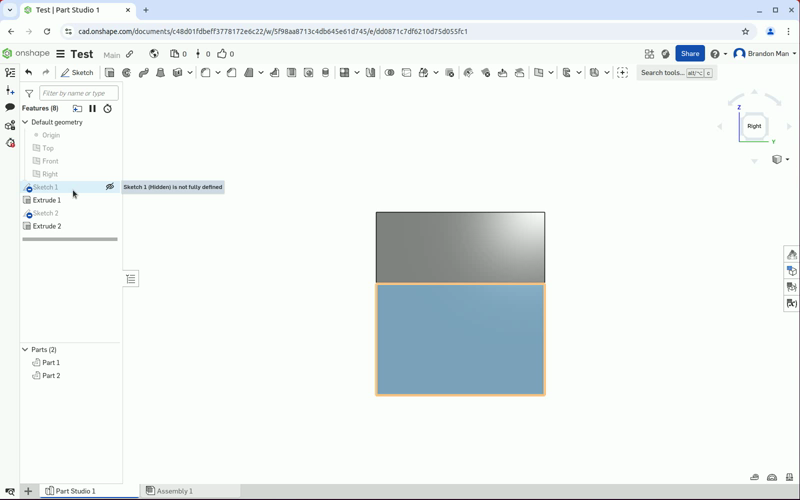
click(73, 189)
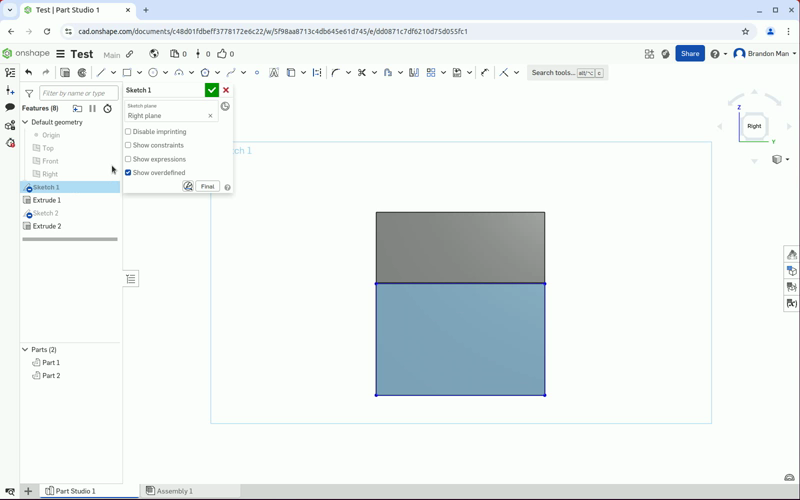
mouse_move(229, 92)
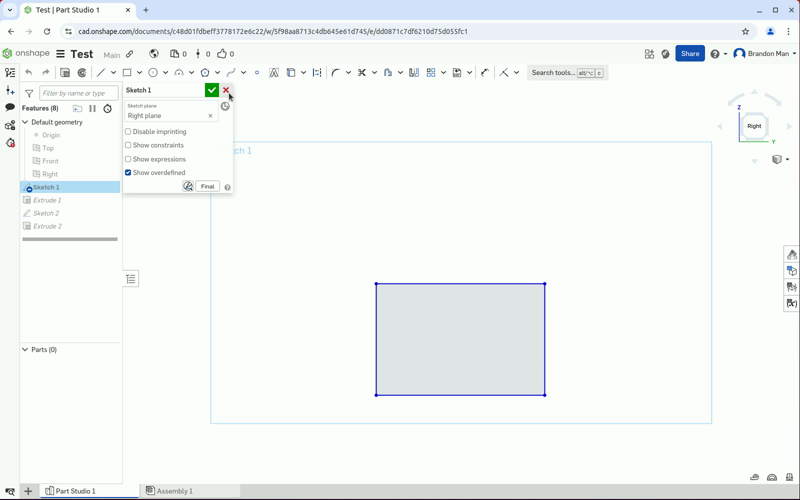
click(229, 92)
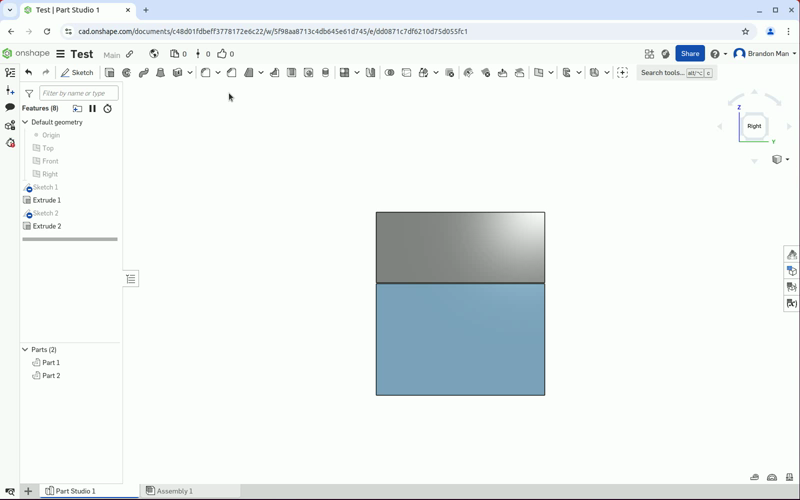
mouse_move(541, 75)
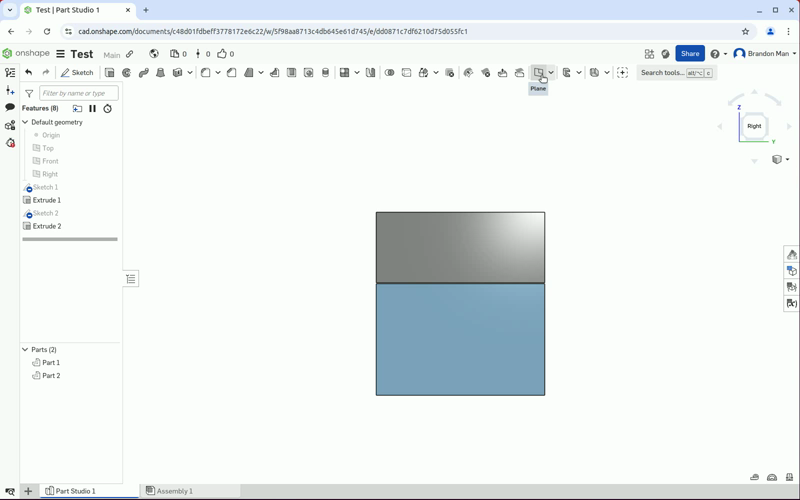
click(541, 75)
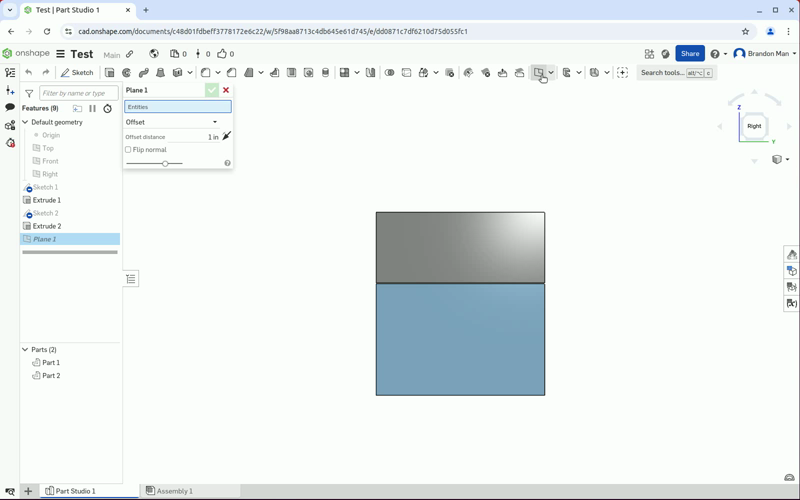
mouse_move(73, 176)
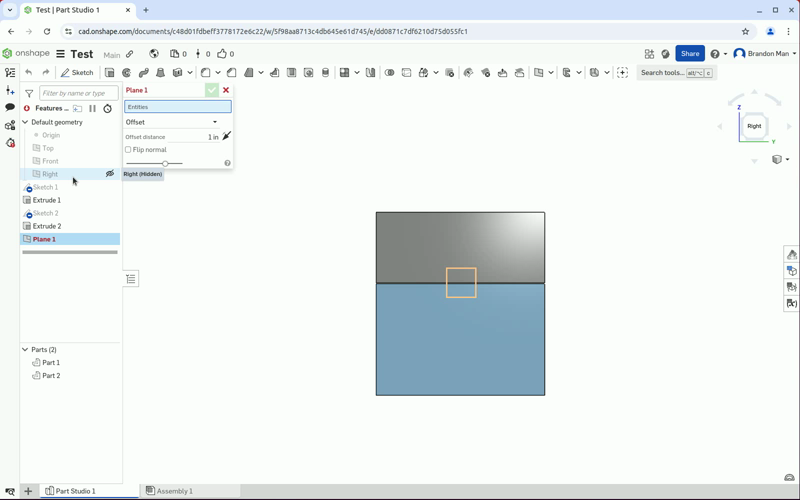
click(73, 176)
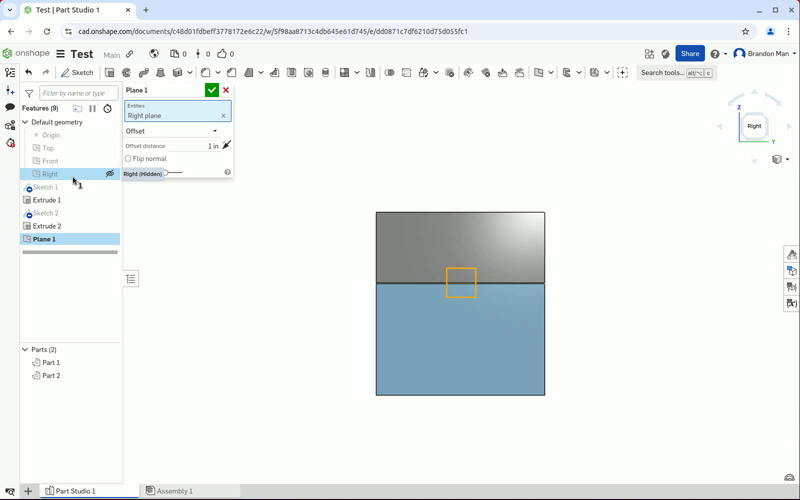
key(tab, 2)
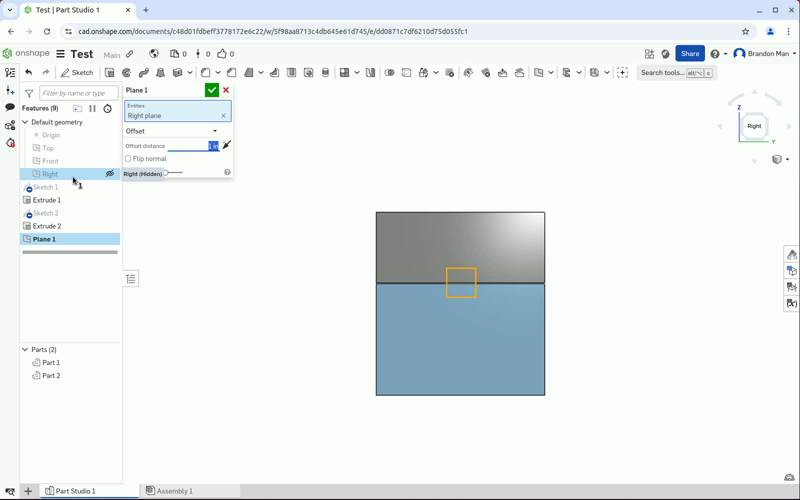
text(6.255)
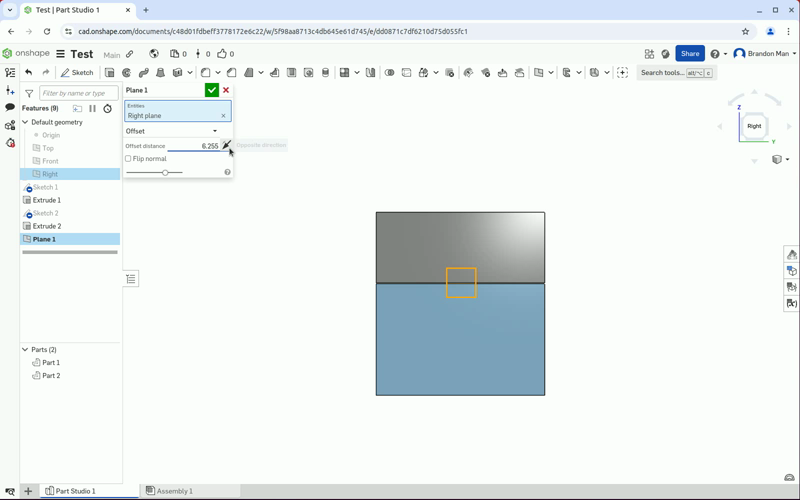
mouse_move(229, 147)
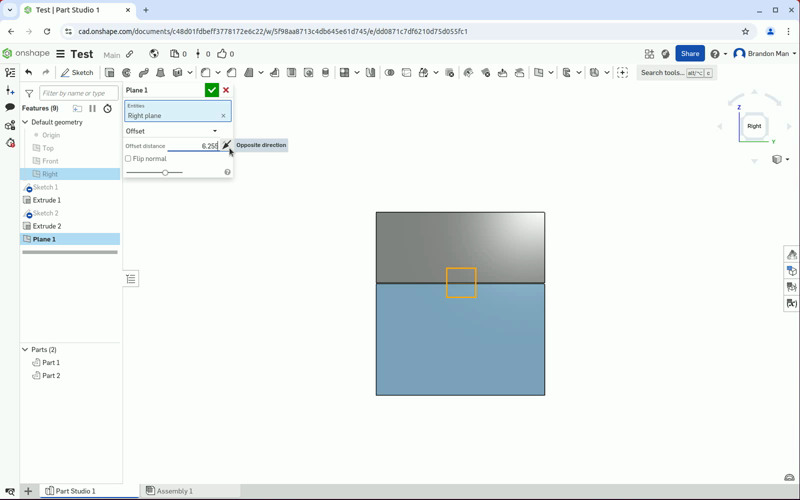
click(229, 147)
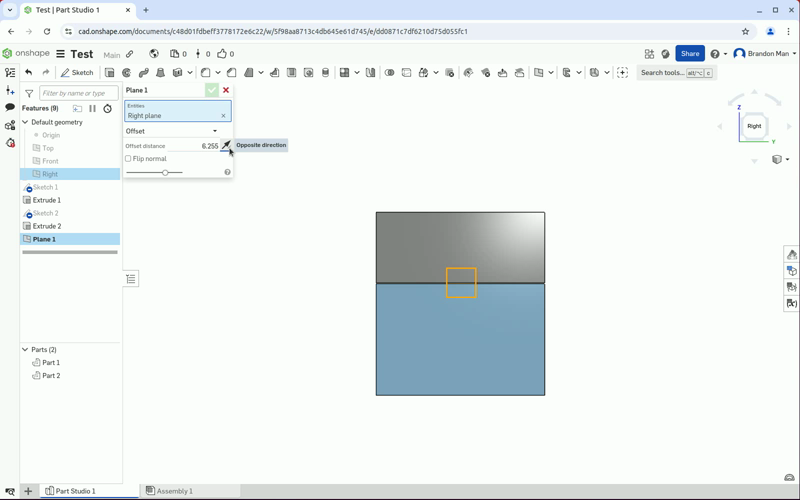
key(enter, 2)
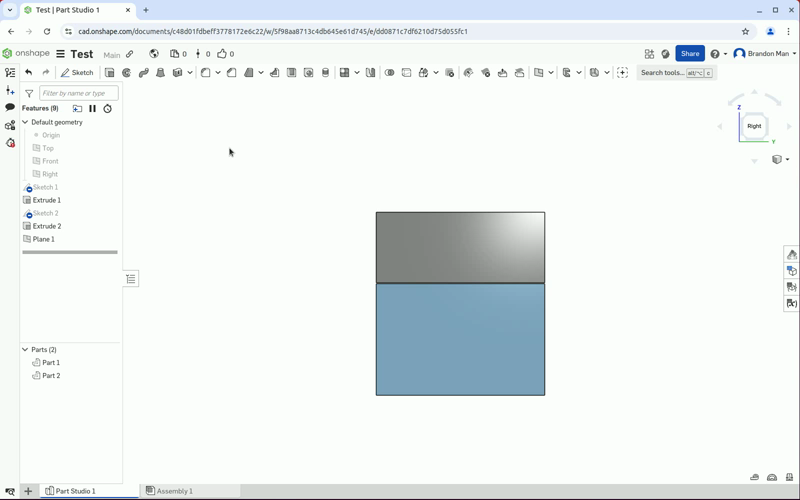
key(shift+s)
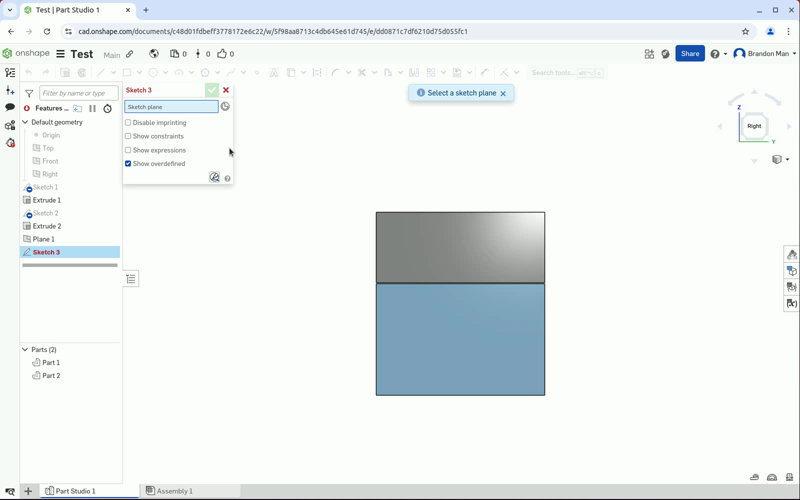
mouse_move(73, 241)
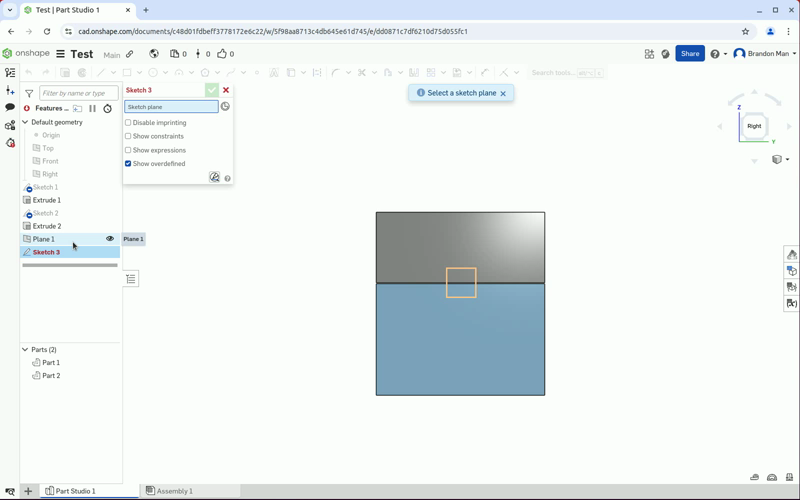
click(73, 241)
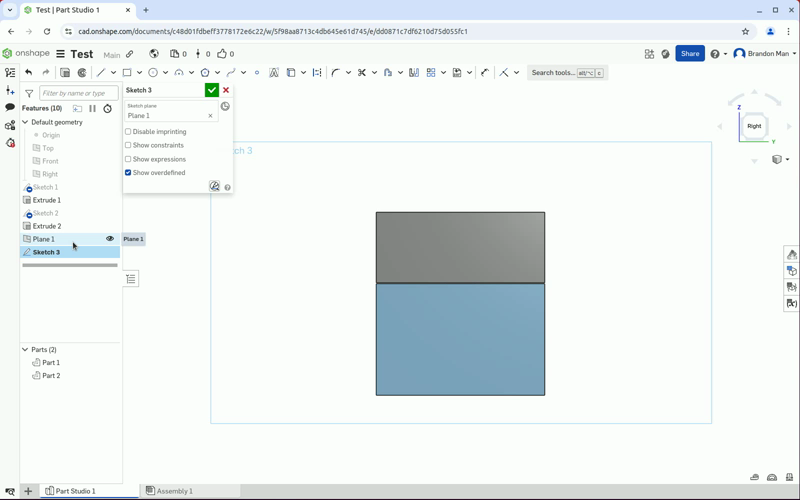
mouse_move(73, 352)
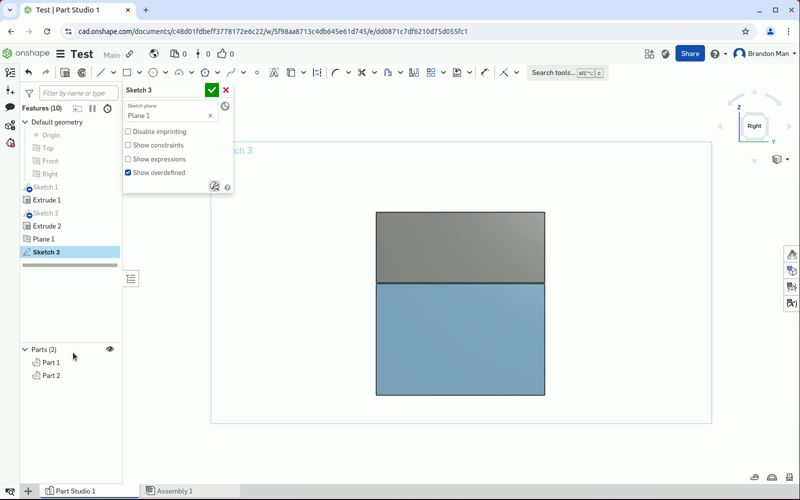
key(y)
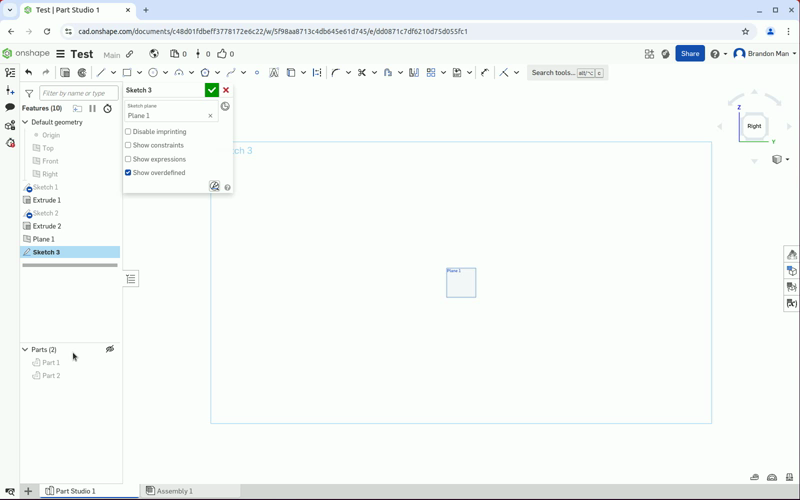
key(l)
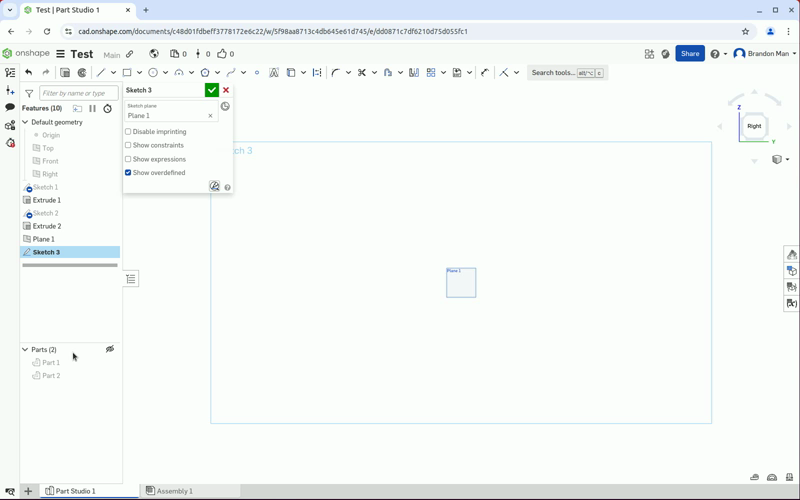
key_down(shift)
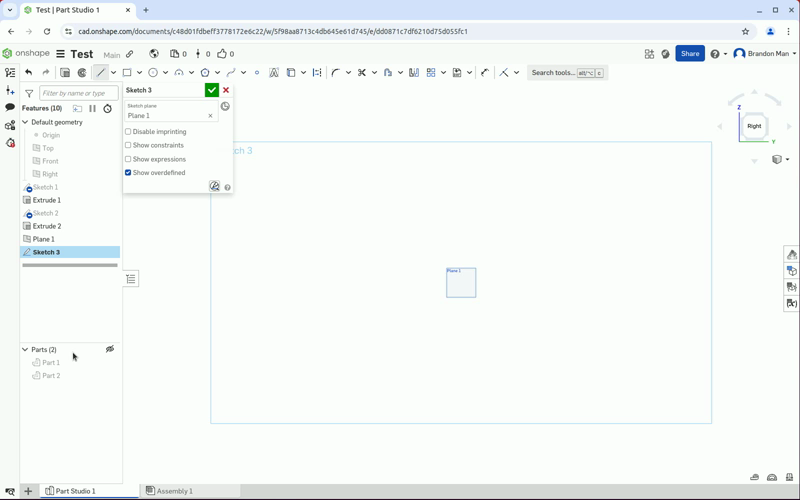
mouse_move(404, 282)
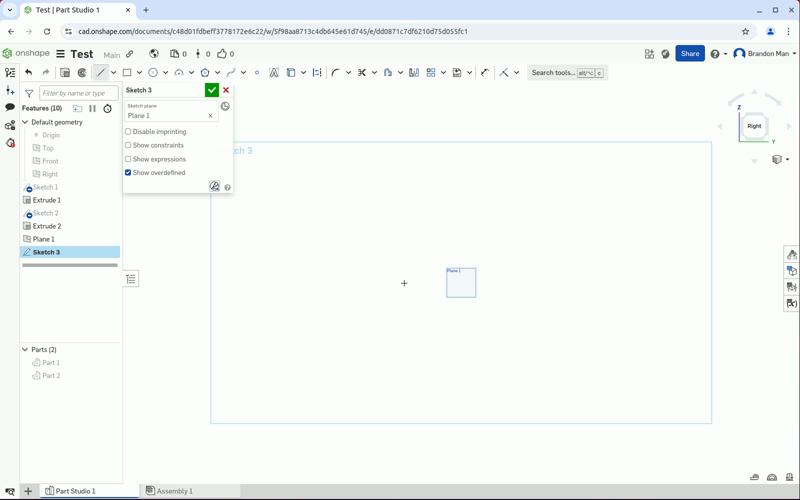
click(404, 282)
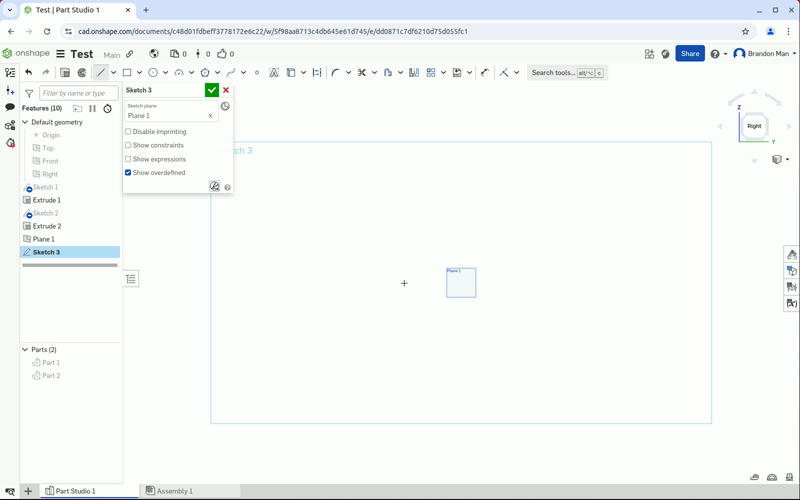
key_up(shift)
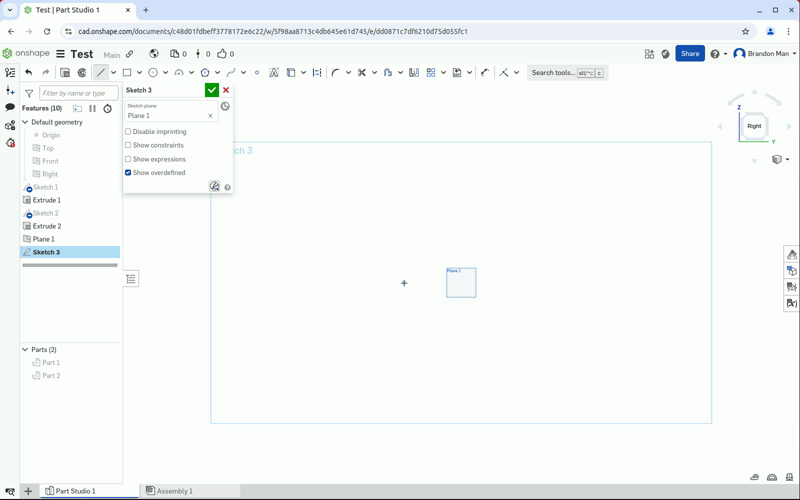
key_down(shift)
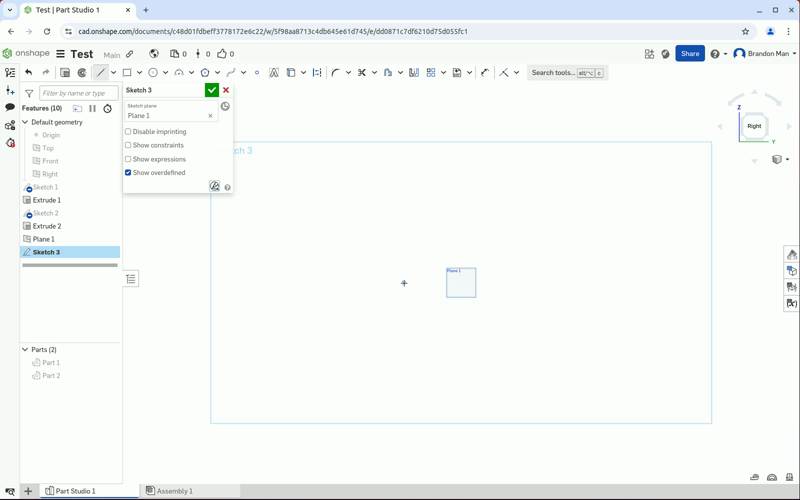
mouse_move(518, 282)
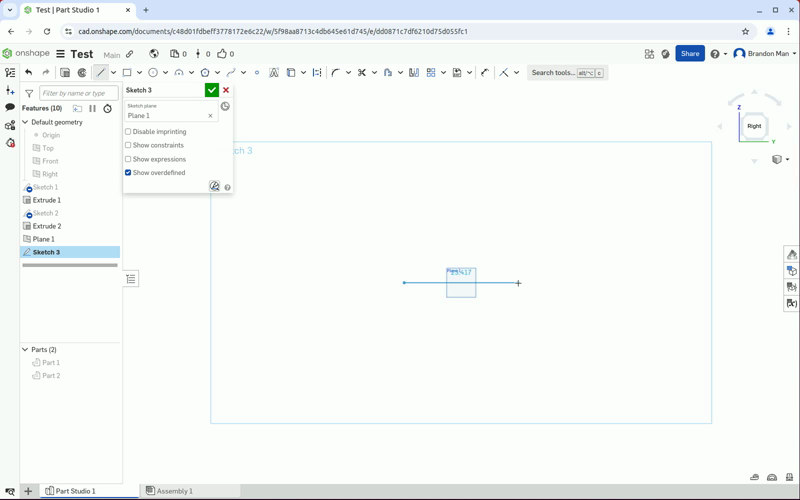
click(518, 282)
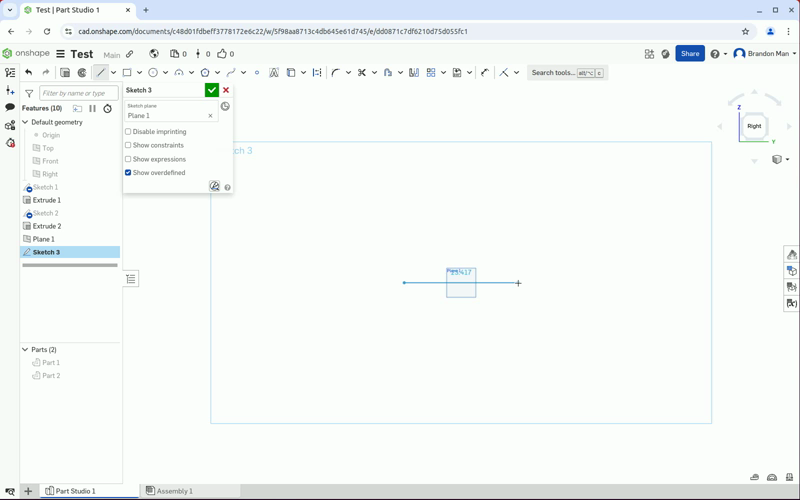
key_up(shift)
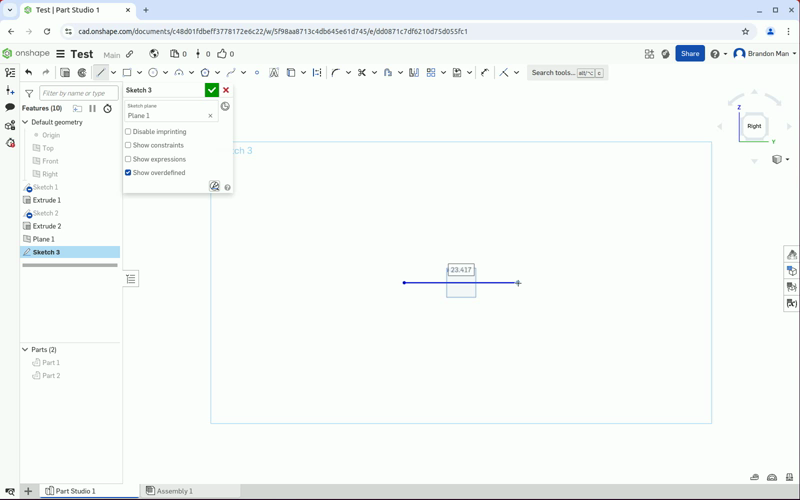
key(esc)
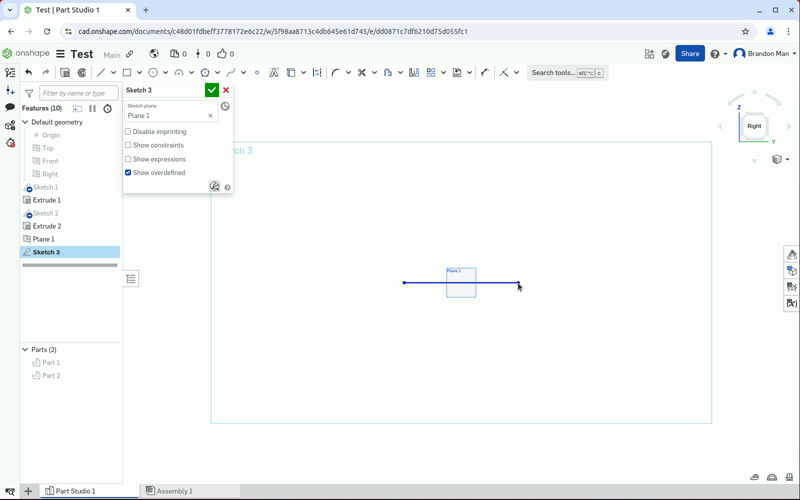
key(a)
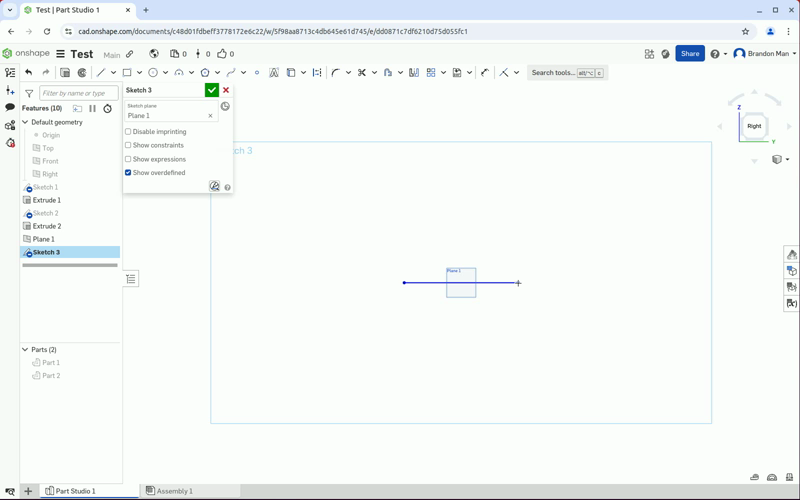
mouse_move(518, 282)
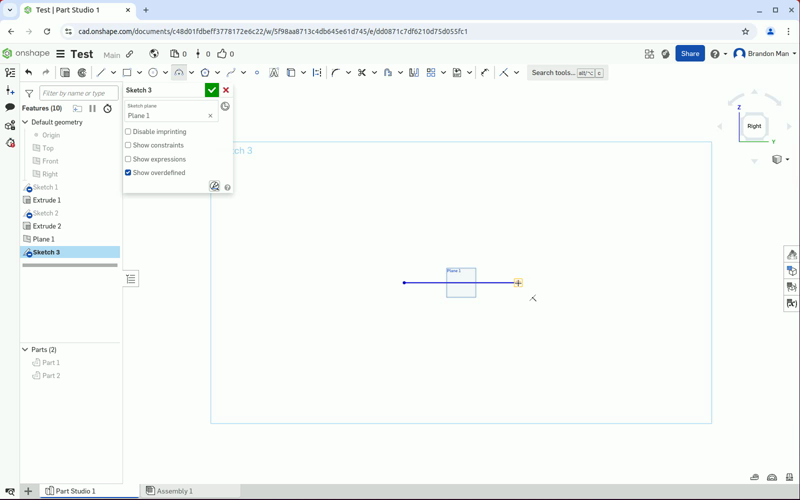
click(518, 282)
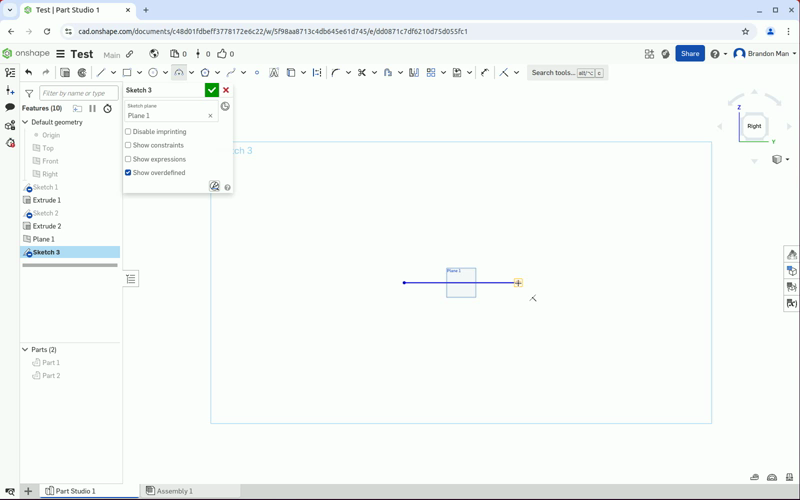
mouse_move(404, 282)
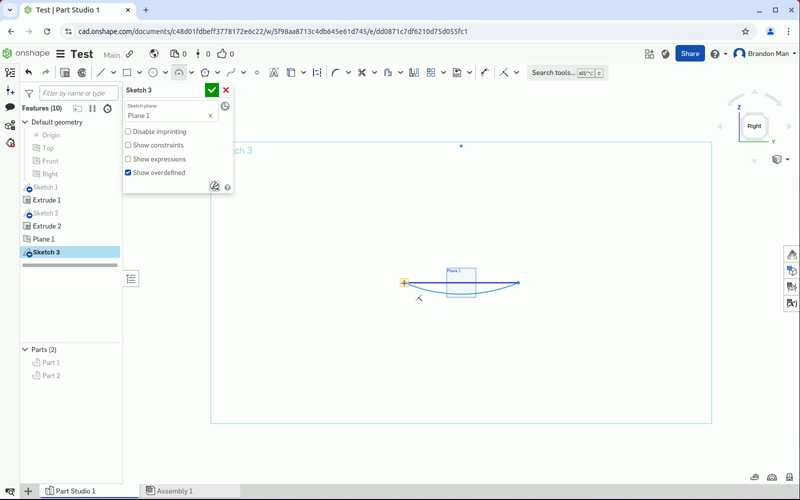
click(404, 282)
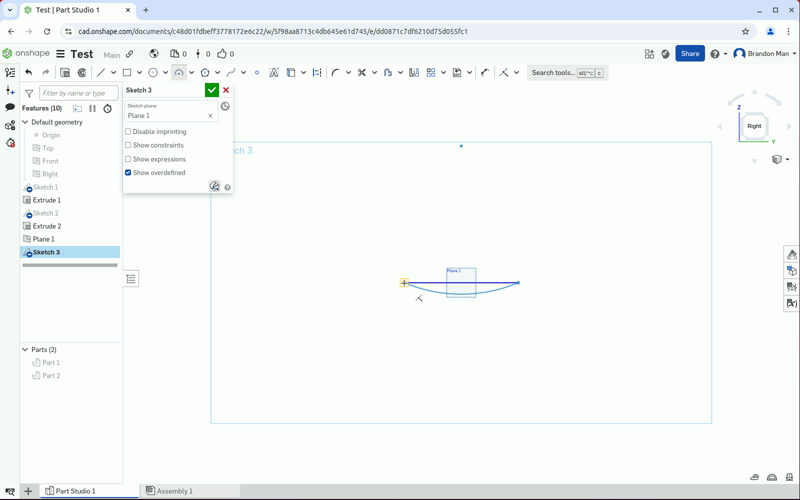
key_down(shift)
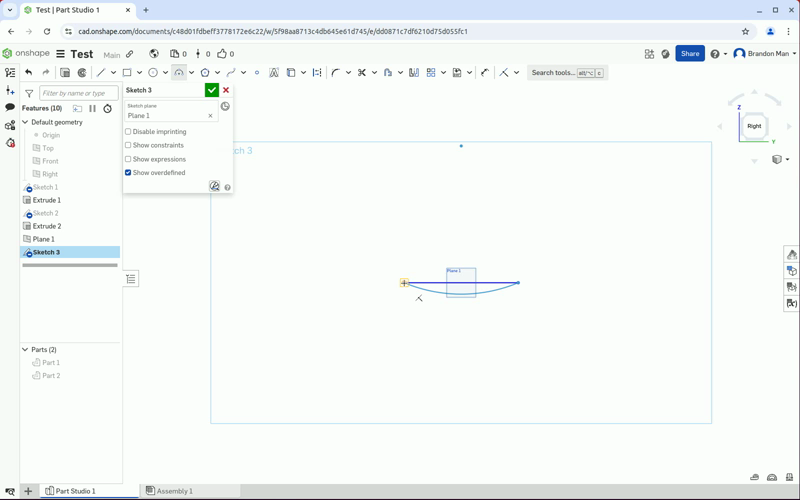
mouse_move(461, 226)
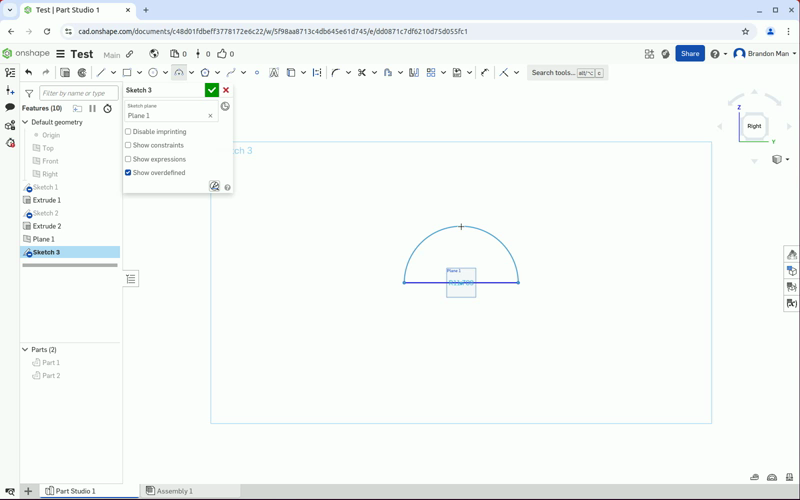
click(461, 226)
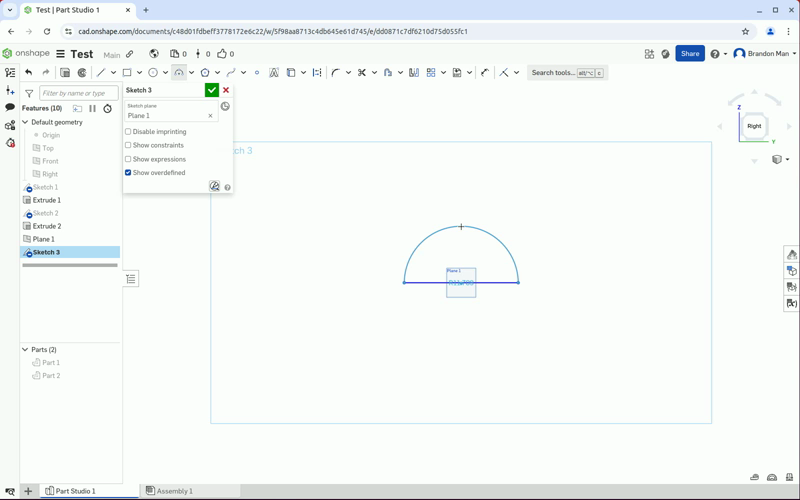
key_up(shift)
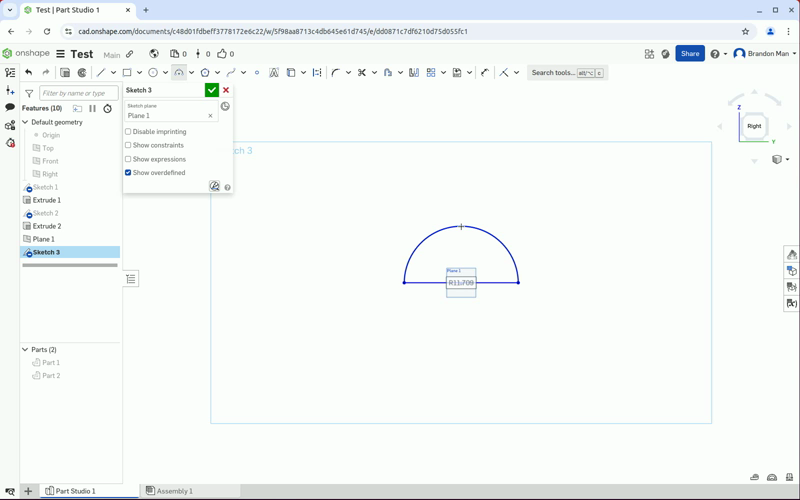
key(esc)
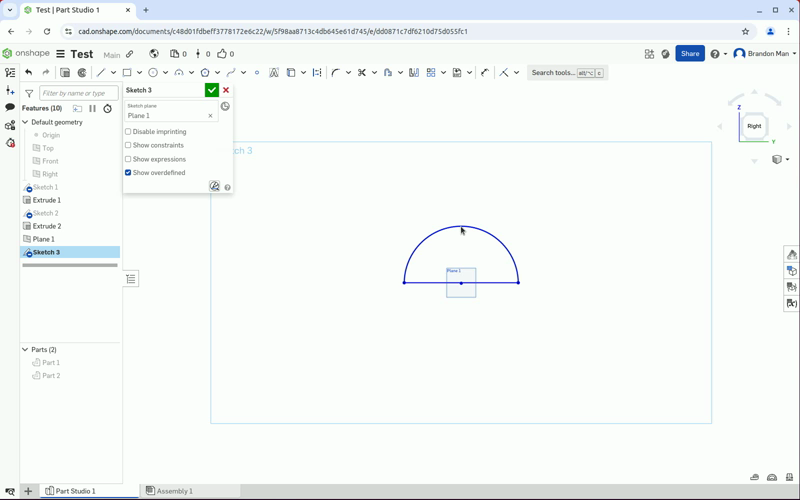
mouse_move(491, 250)
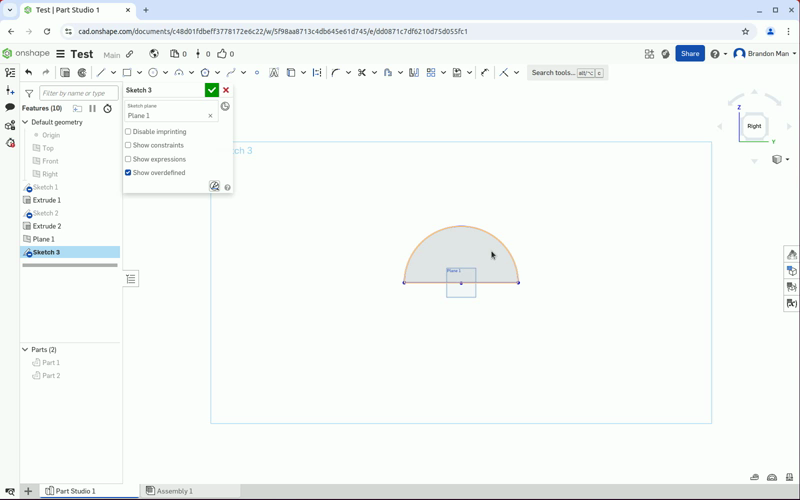
scroll(6)
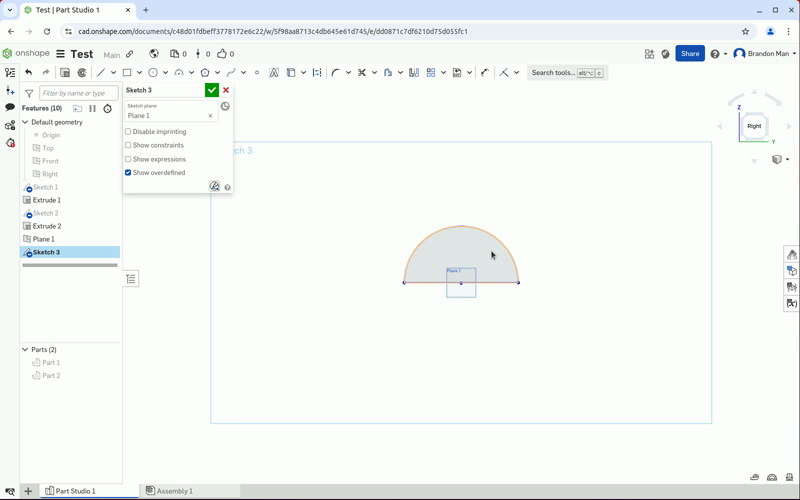
scroll(6)
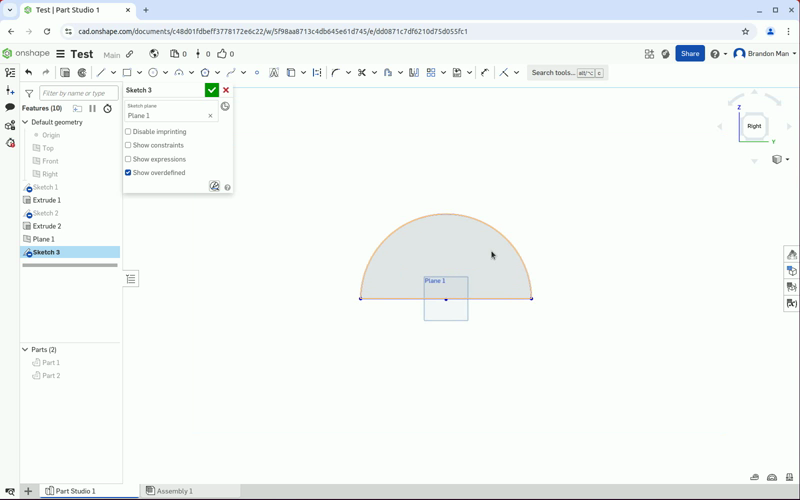
scroll(6)
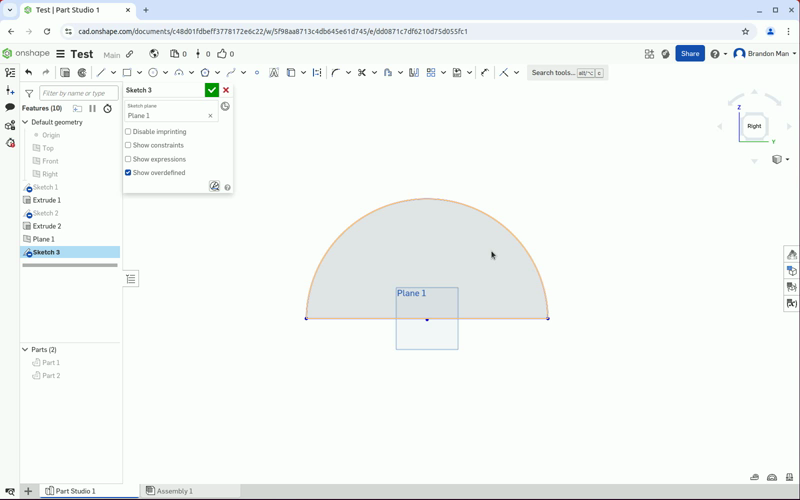
scroll(6)
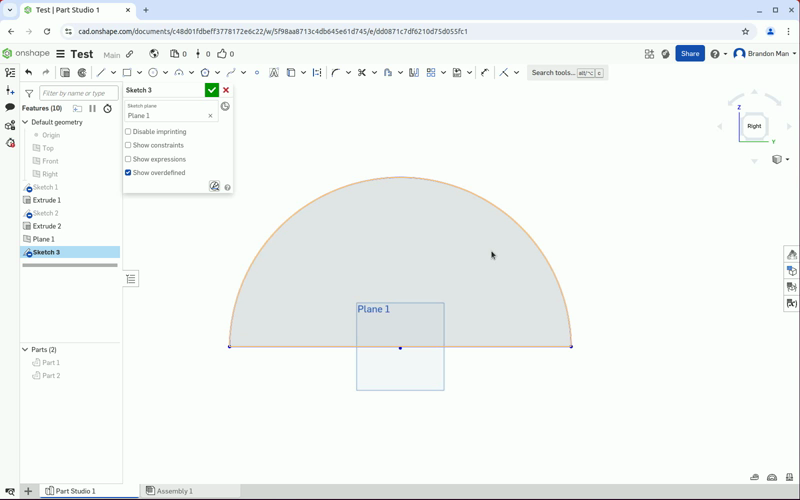
scroll(6)
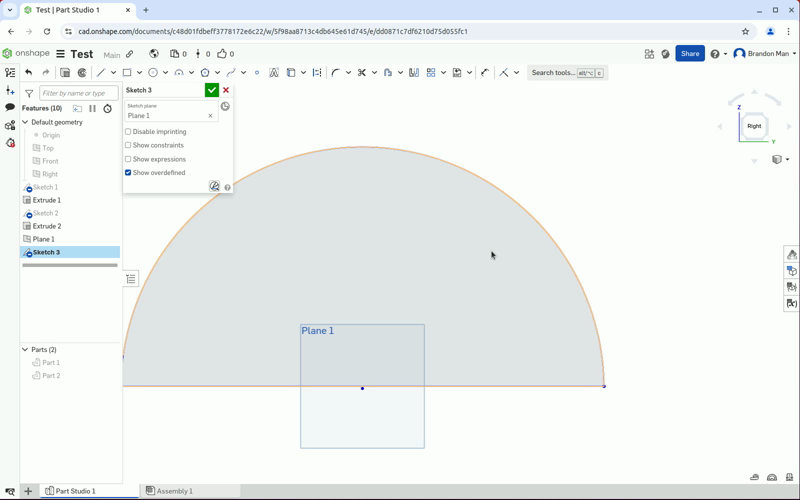
scroll(6)
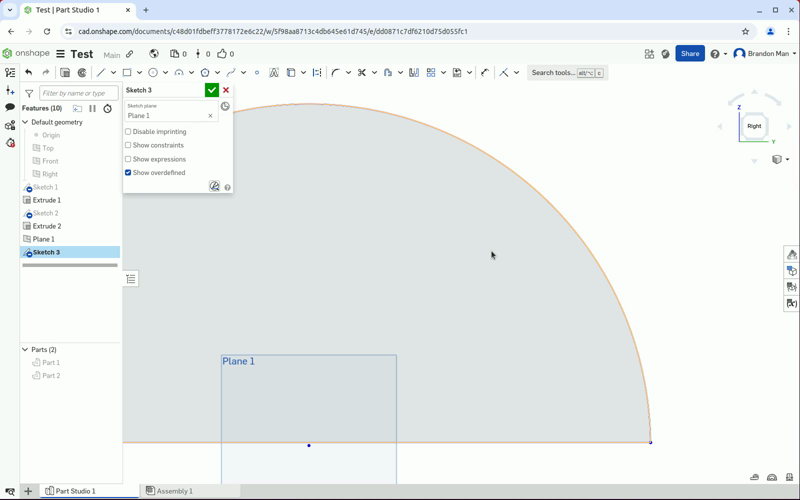
scroll(6)
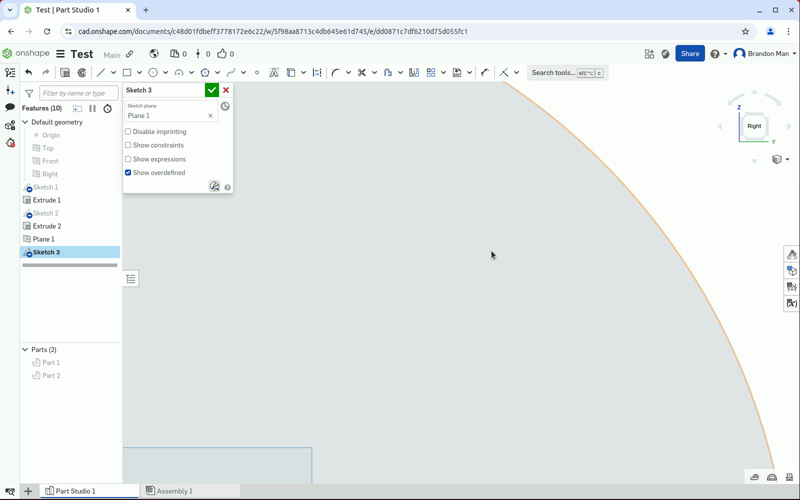
click(491, 250)
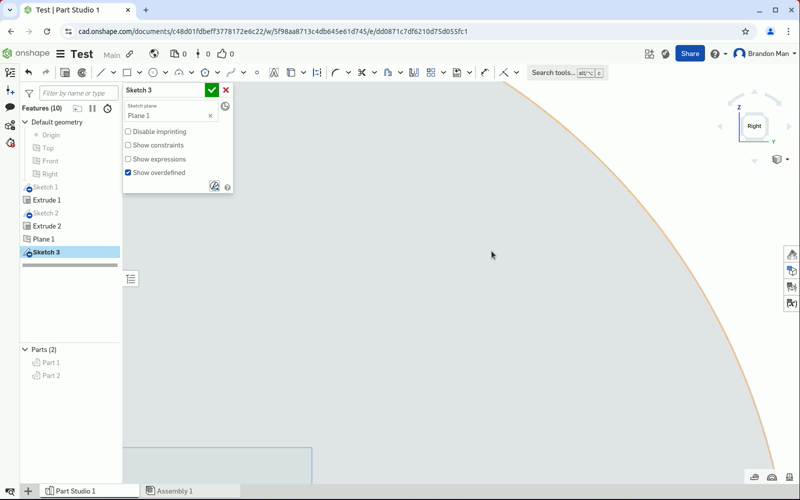
scroll(-6)
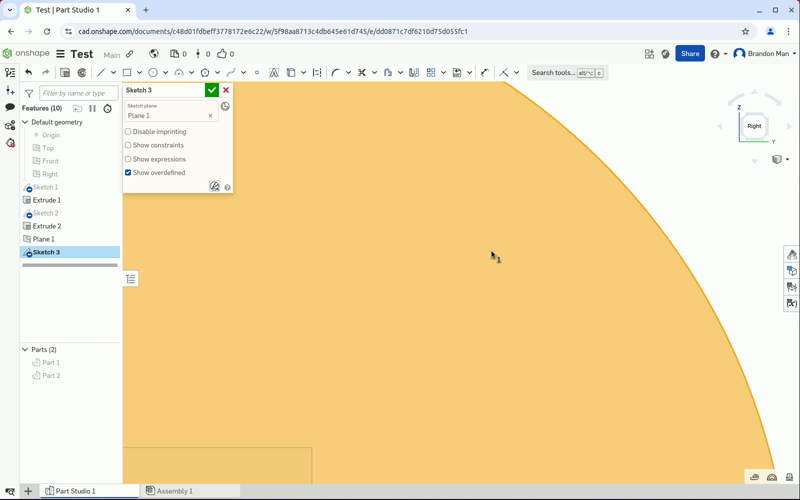
scroll(-6)
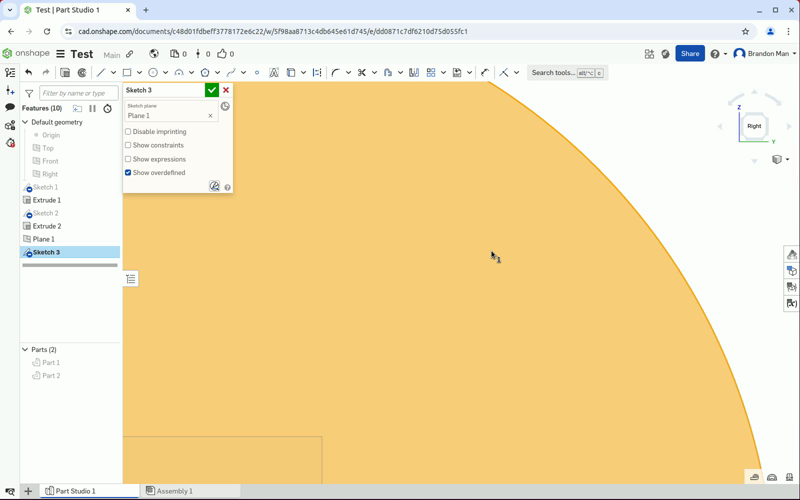
scroll(-6)
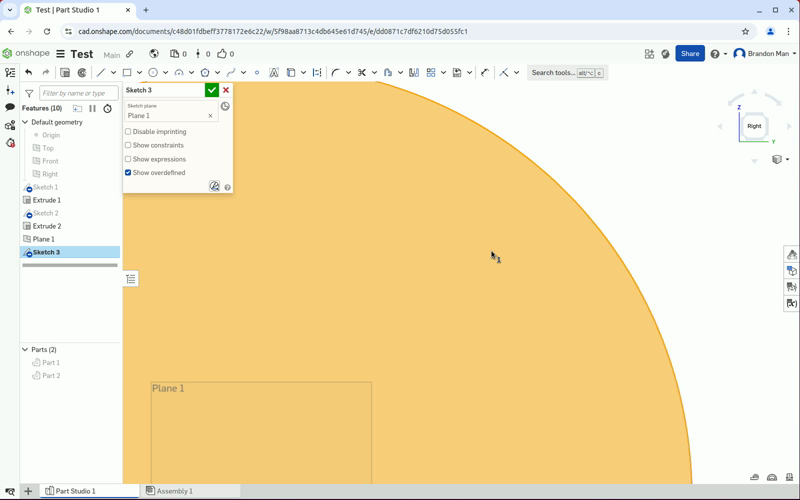
scroll(-6)
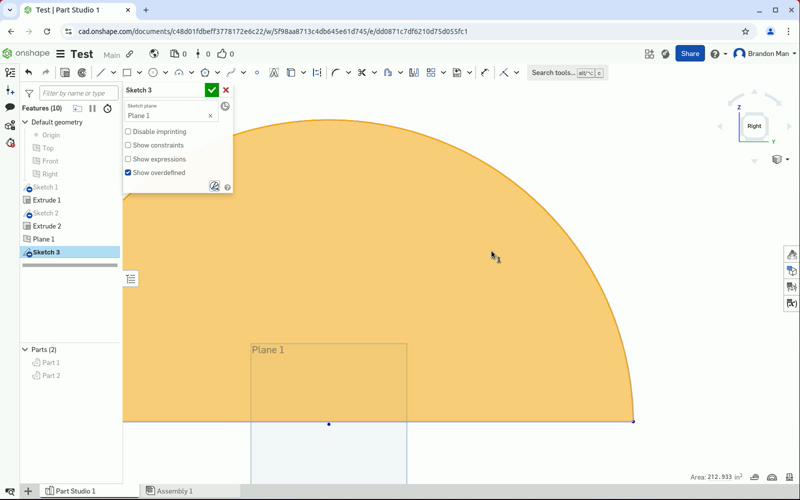
scroll(-6)
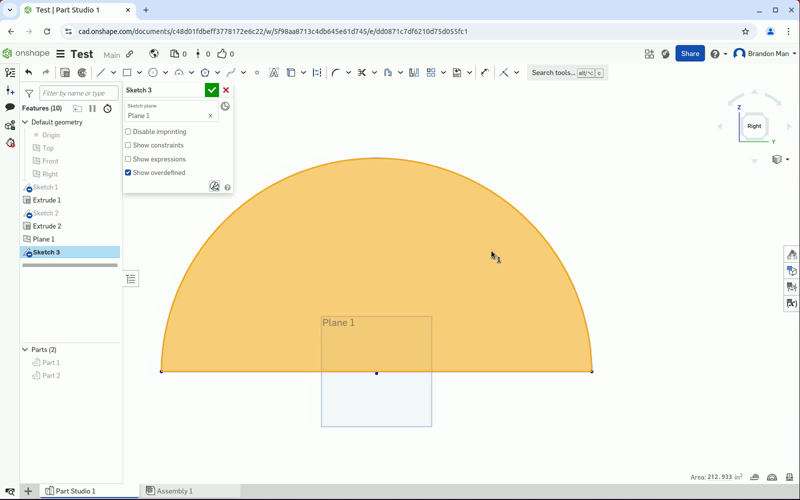
scroll(-6)
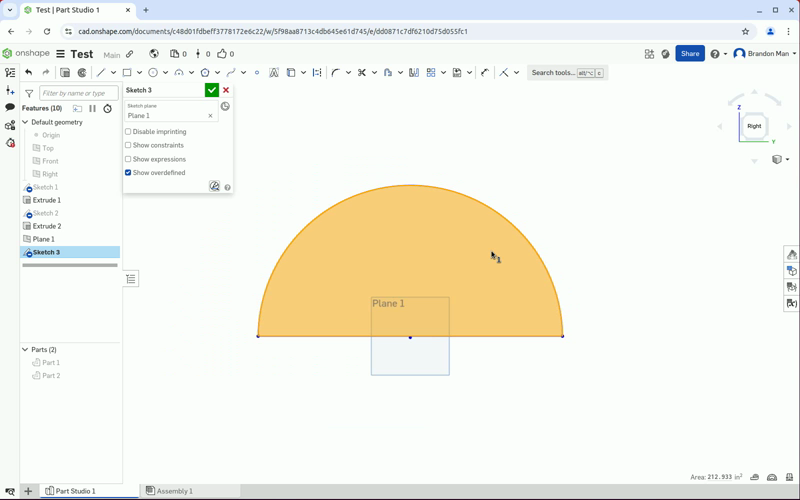
scroll(-6)
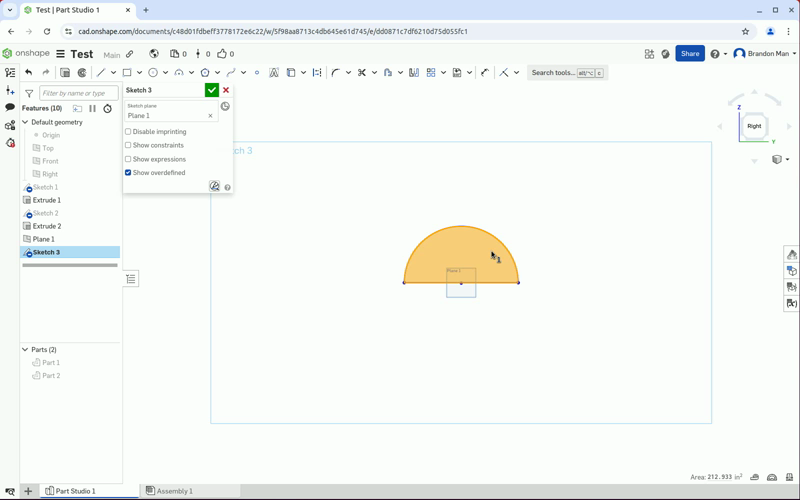
mouse_move(73, 352)
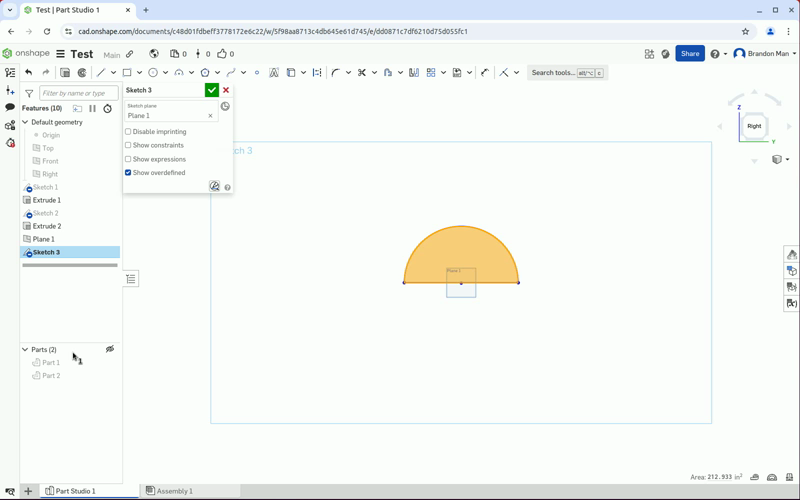
key(shift+y)
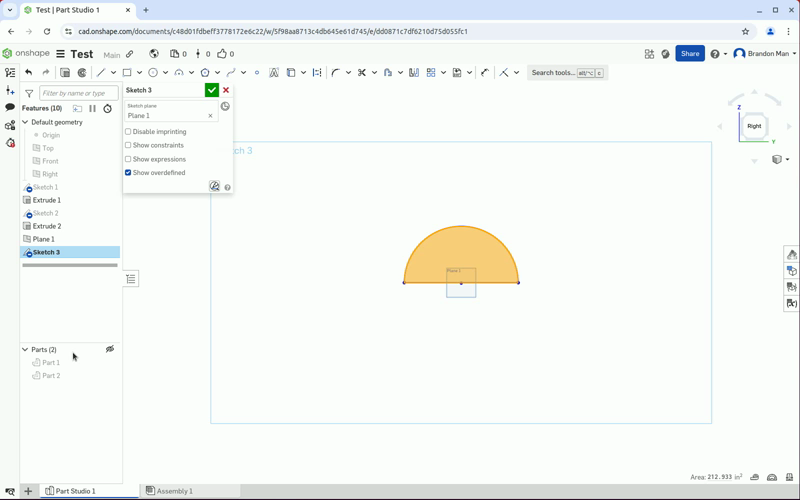
key(shift+e)
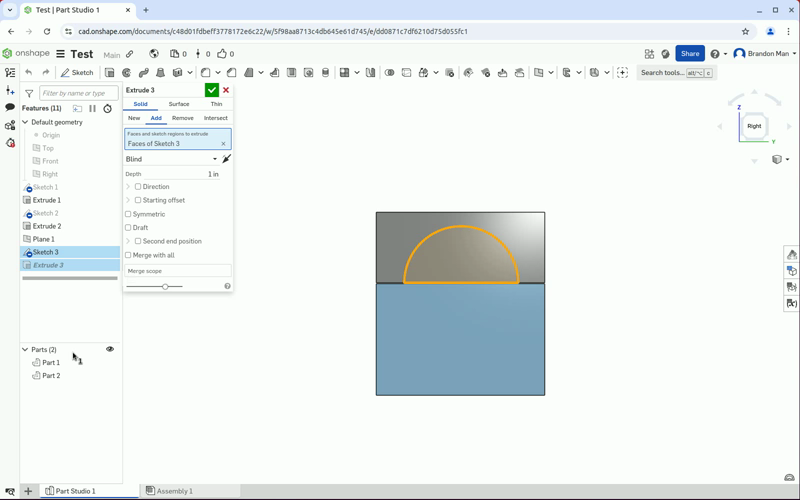
mouse_move(143, 106)
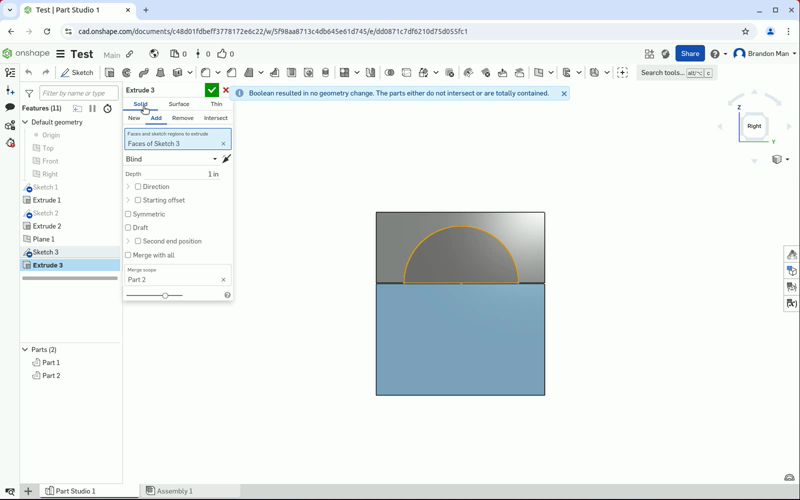
click(143, 106)
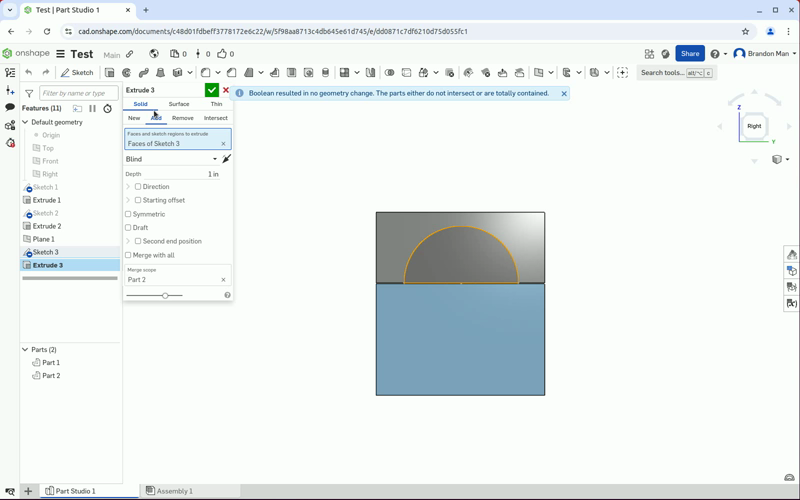
mouse_move(186, 120)
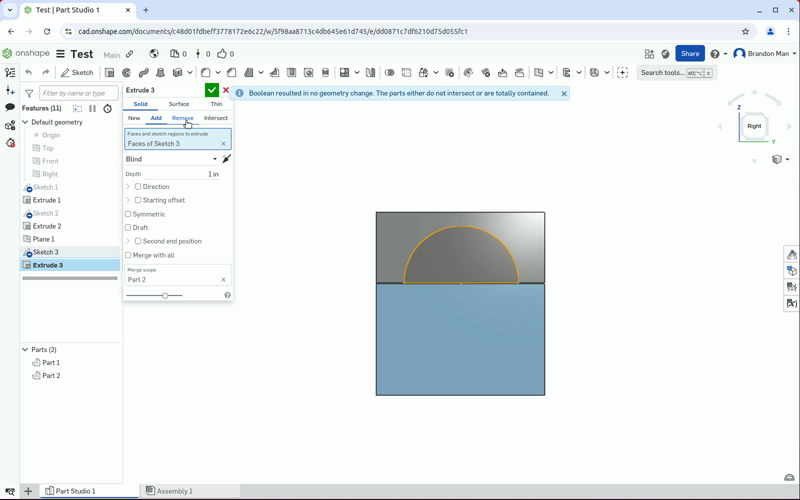
click(186, 120)
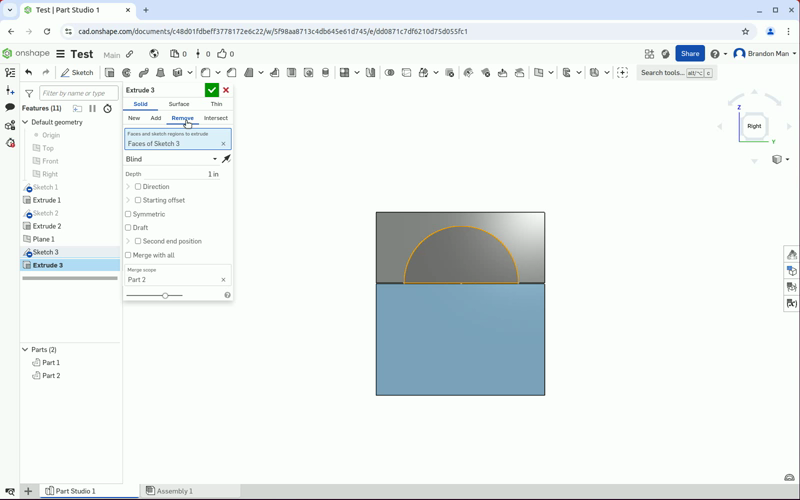
key(tab, 4)
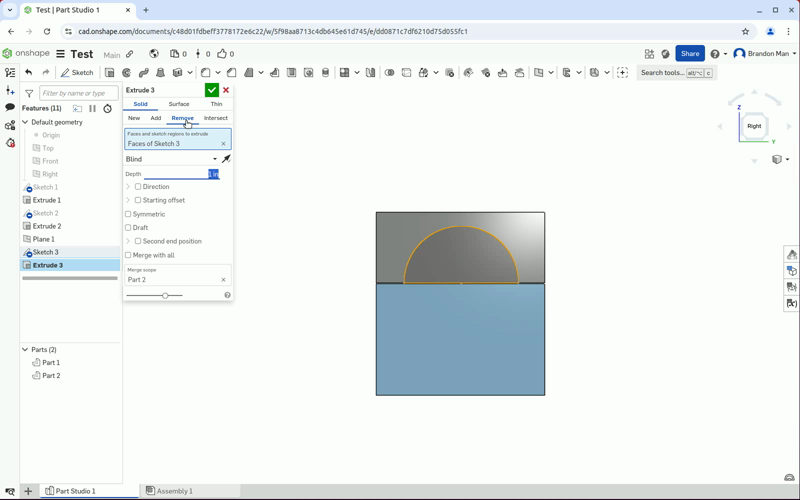
text(0.722)
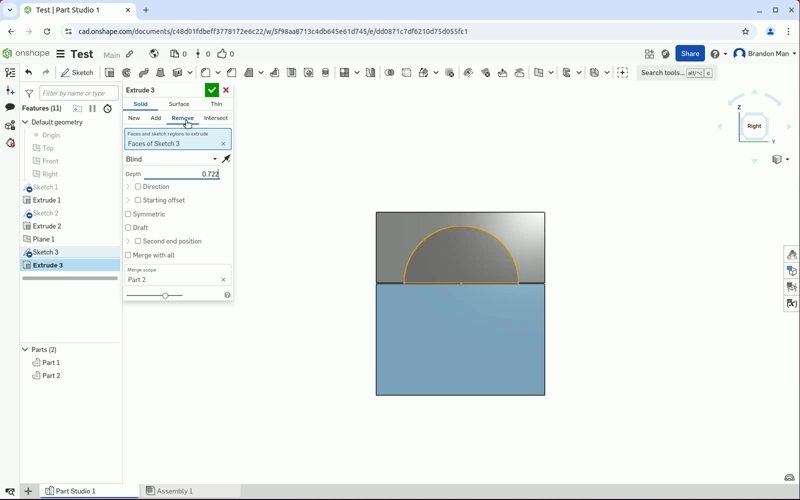
key(tab, 6)
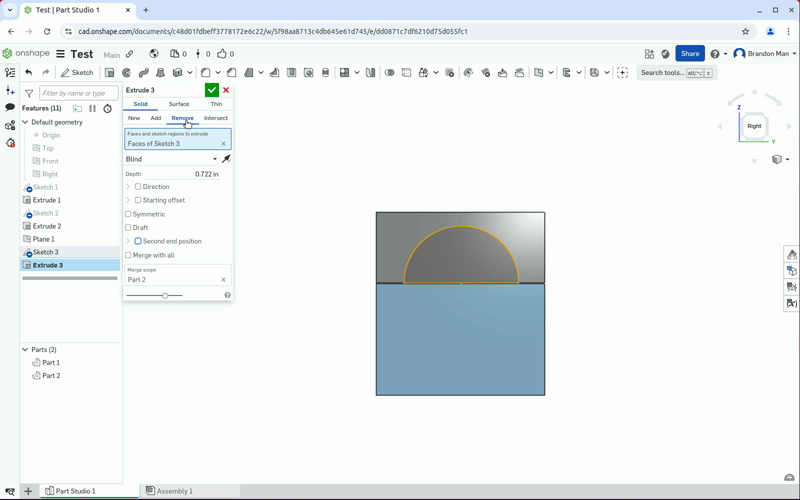
key(space)
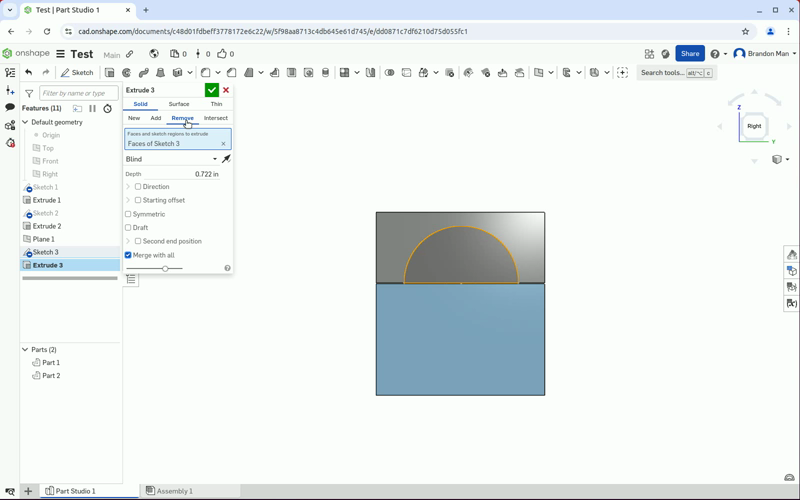
key(enter)
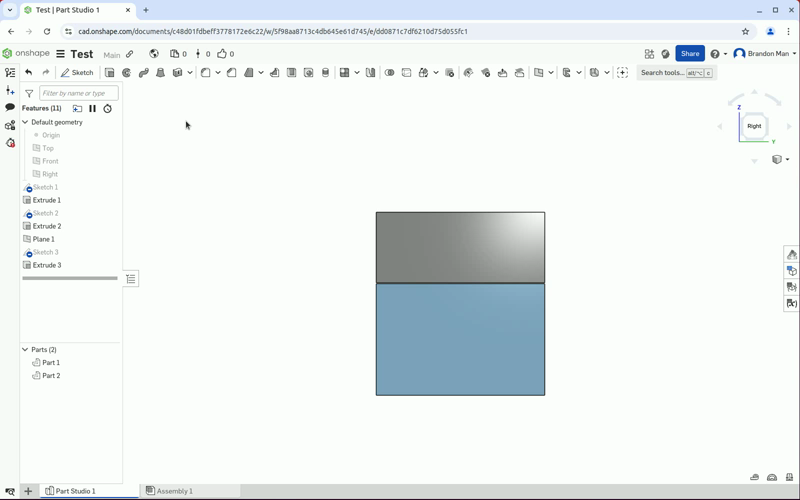
key(shift+h)
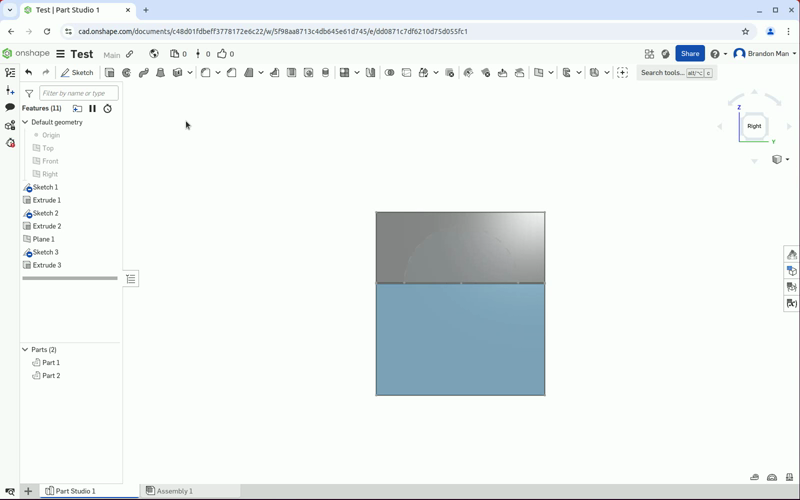
key(shift+h)
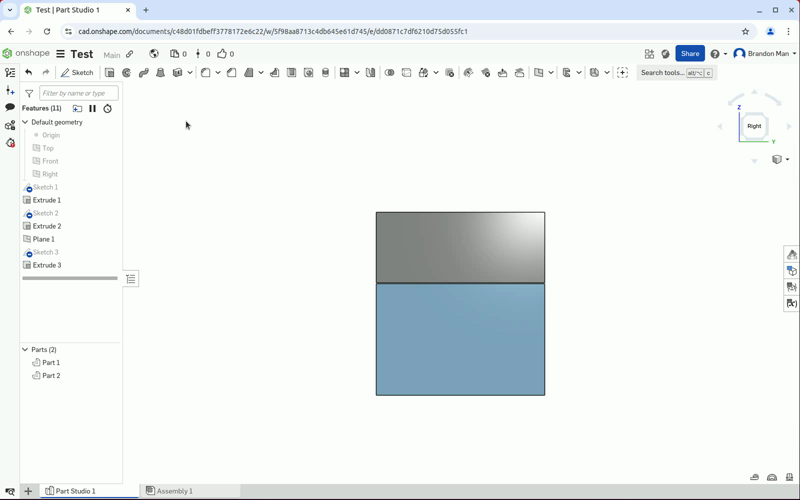
mouse_move(73, 189)
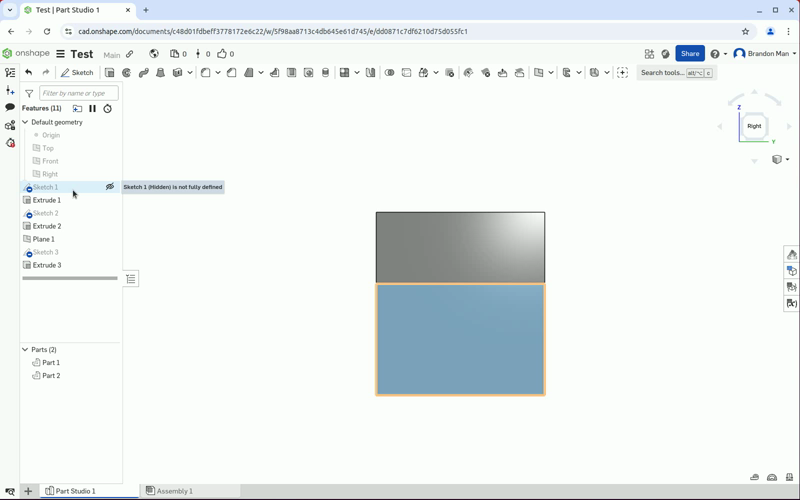
click(73, 189)
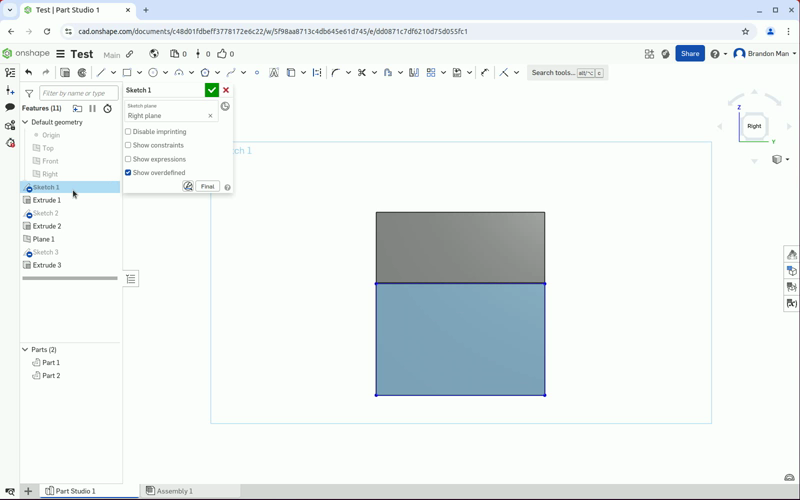
mouse_move(229, 92)
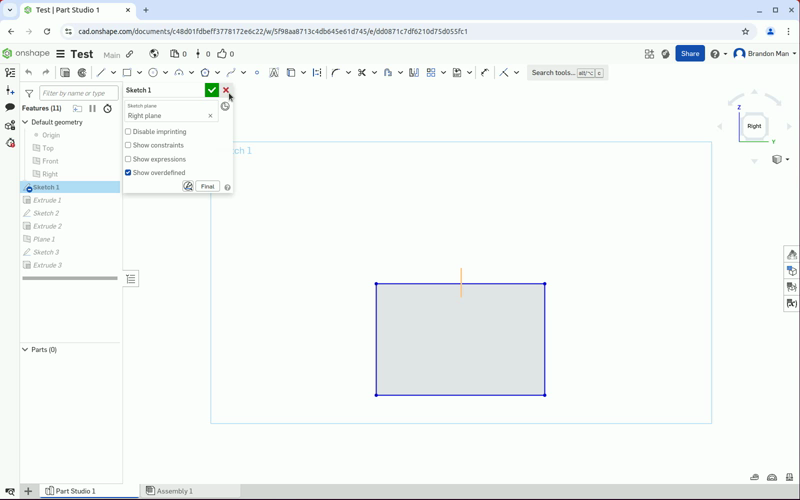
click(229, 92)
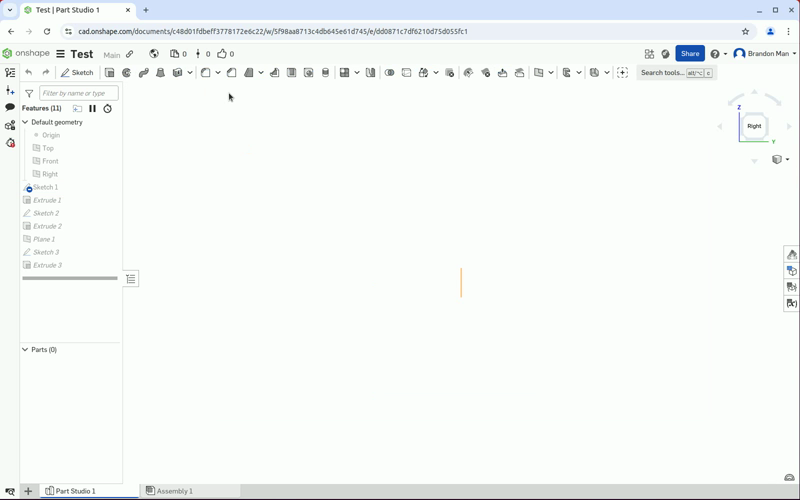
key(shift+s)
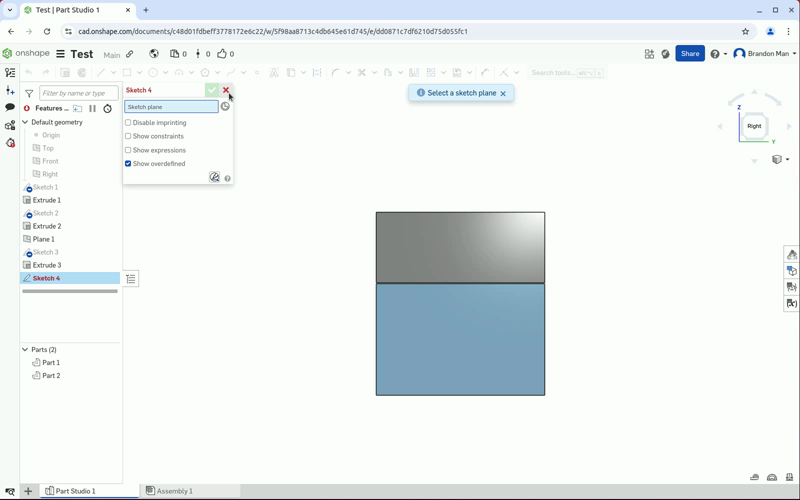
mouse_move(73, 241)
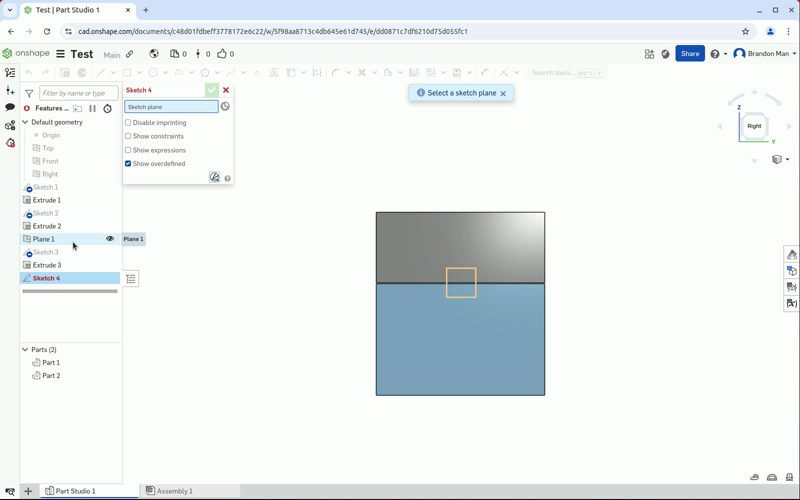
click(73, 241)
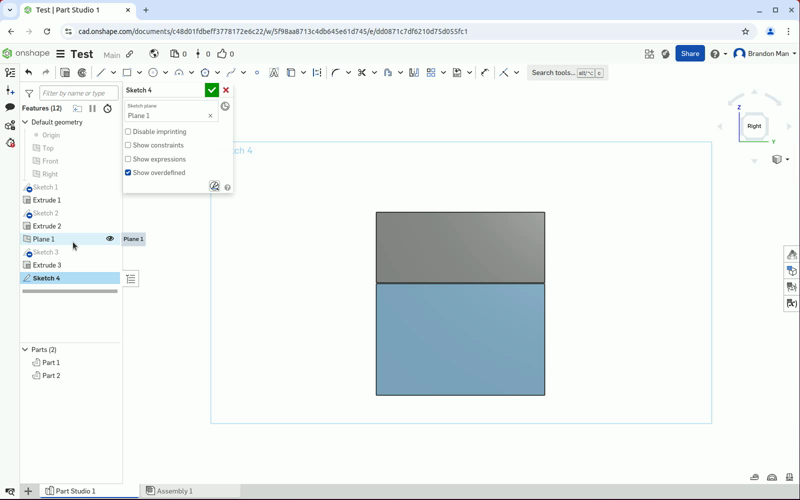
mouse_move(73, 352)
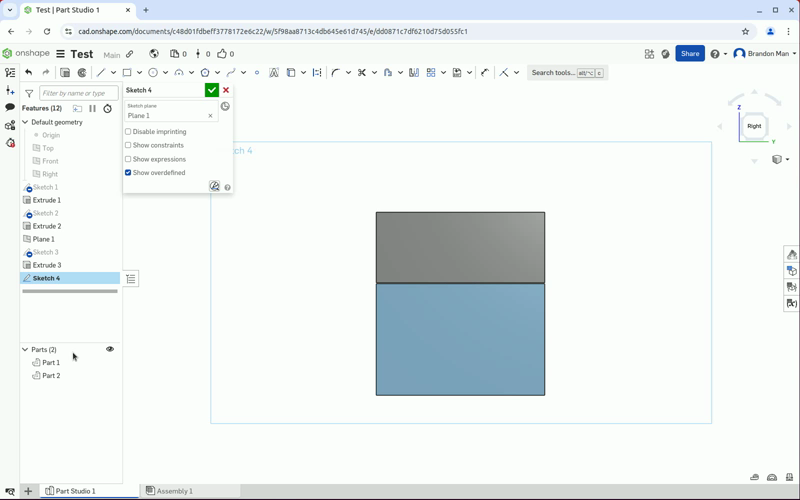
key(y)
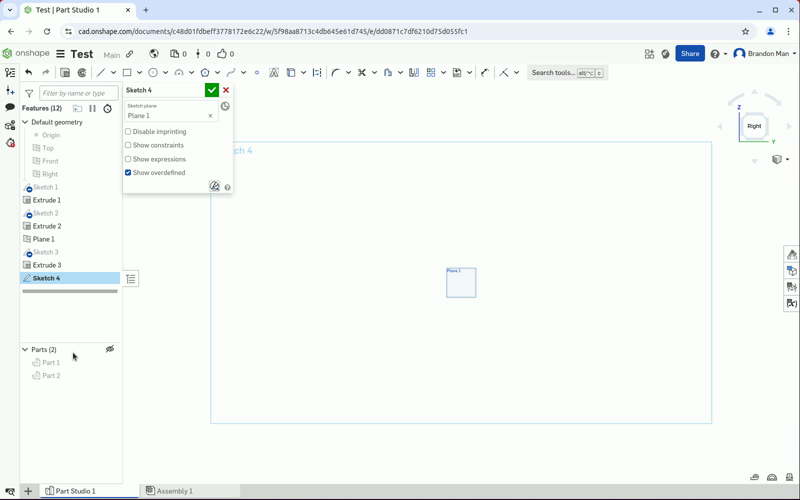
key(a)
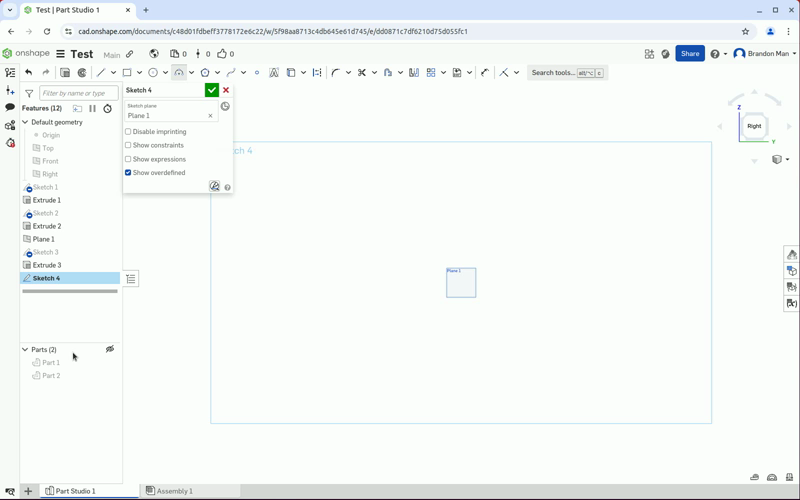
key_down(shift)
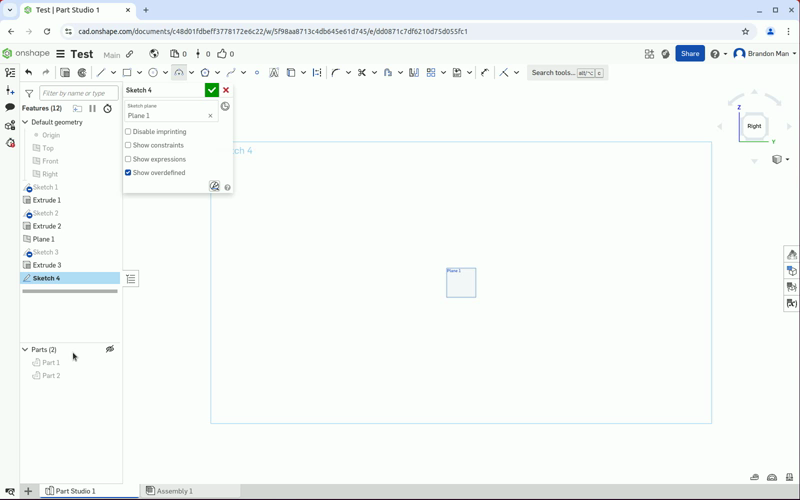
mouse_move(404, 282)
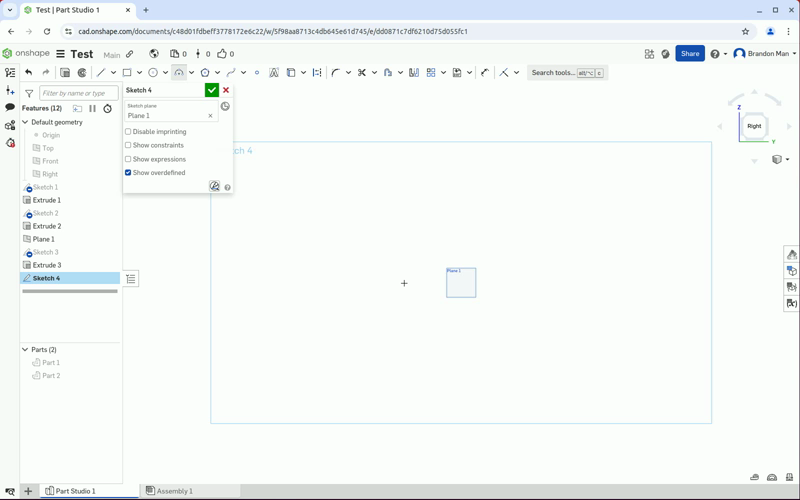
click(404, 282)
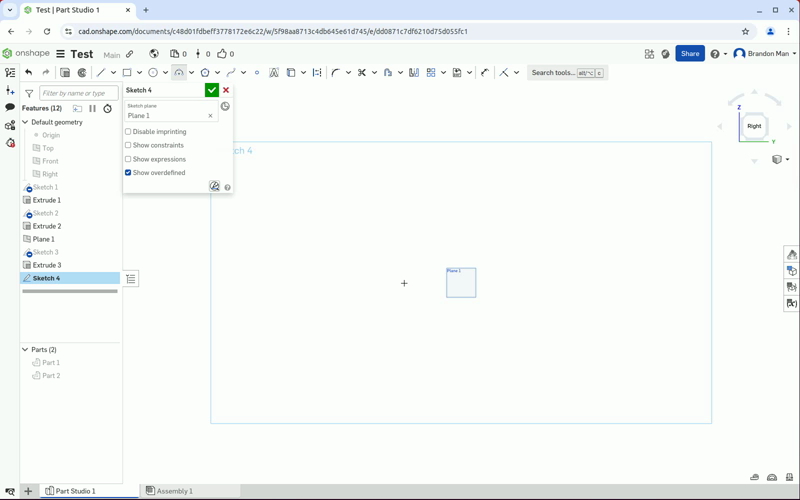
key_up(shift)
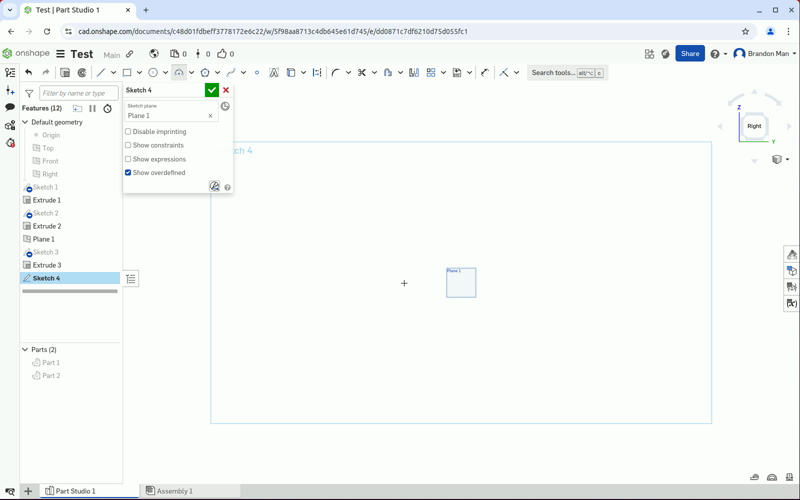
key_down(shift)
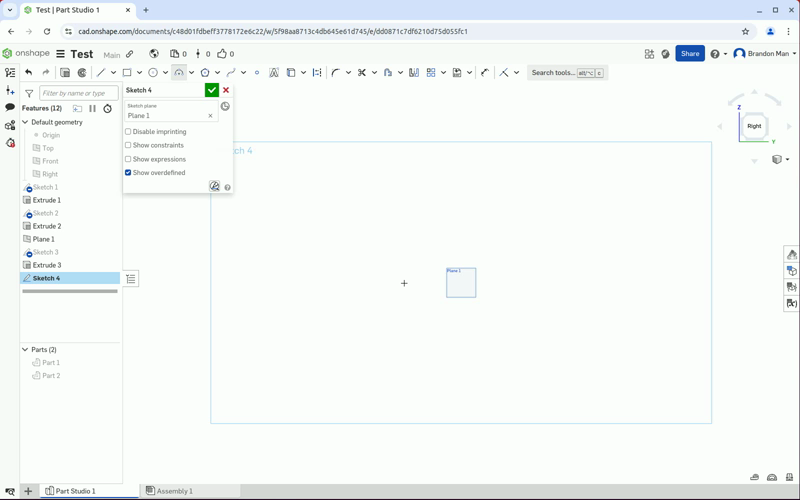
mouse_move(518, 282)
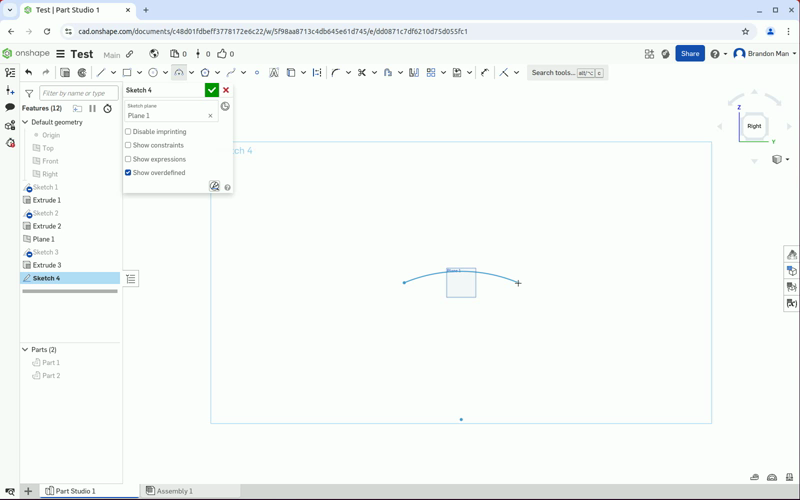
click(518, 282)
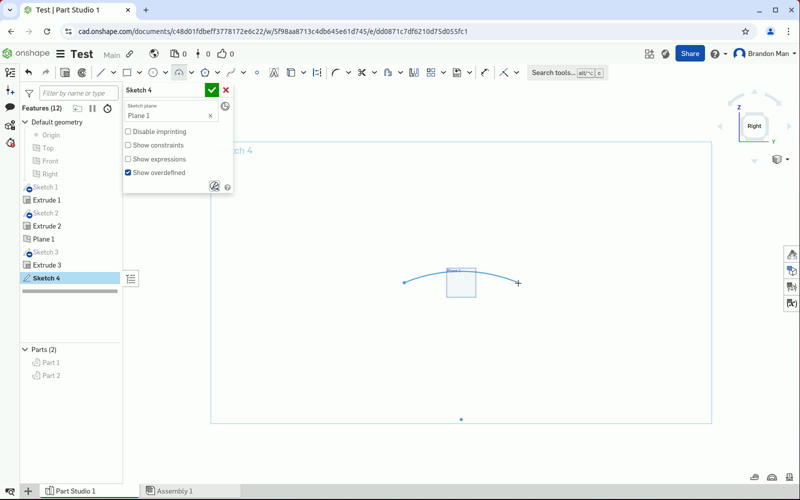
mouse_move(461, 339)
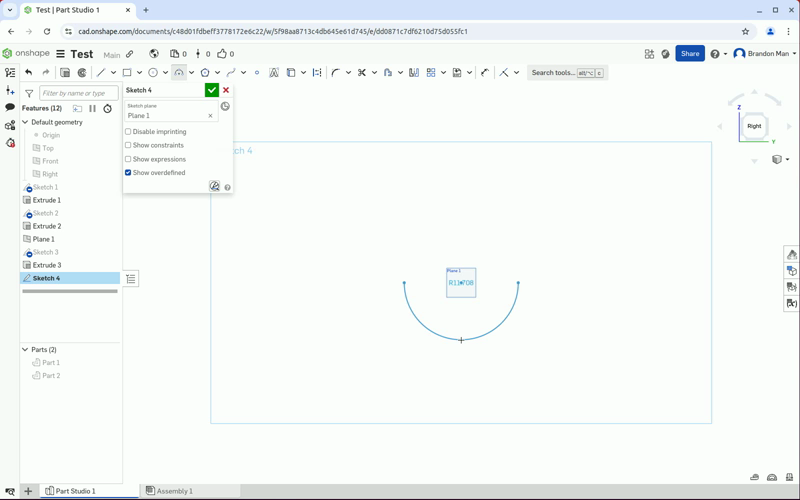
click(461, 339)
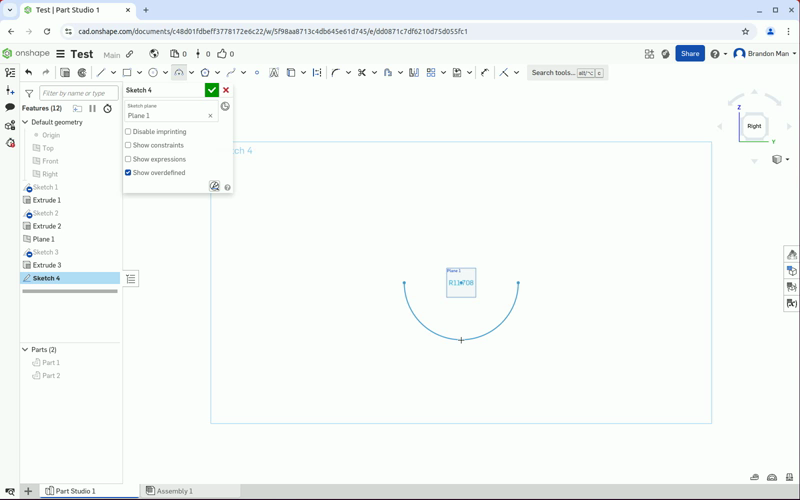
key_up(shift)
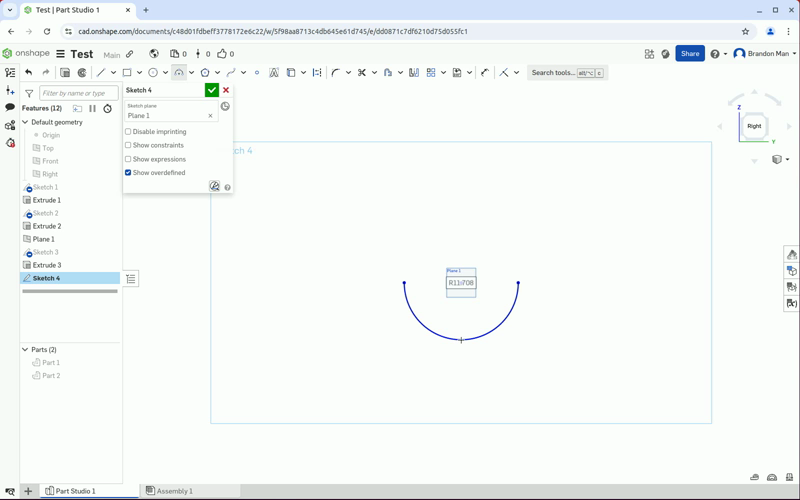
key(esc)
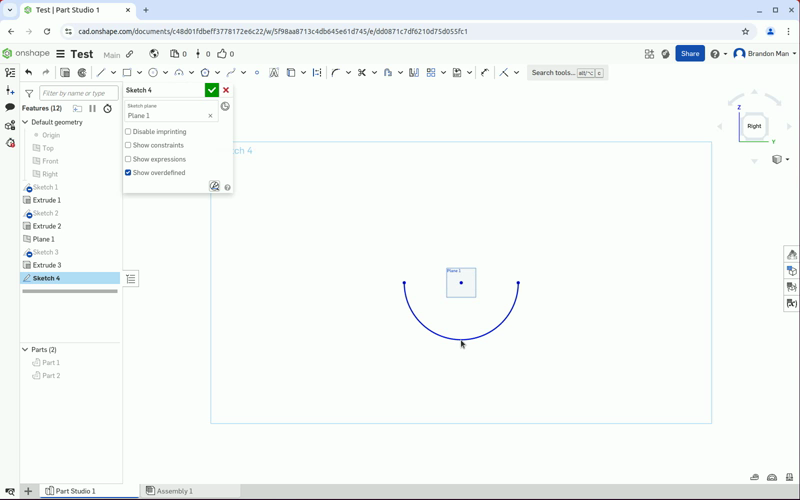
key(l)
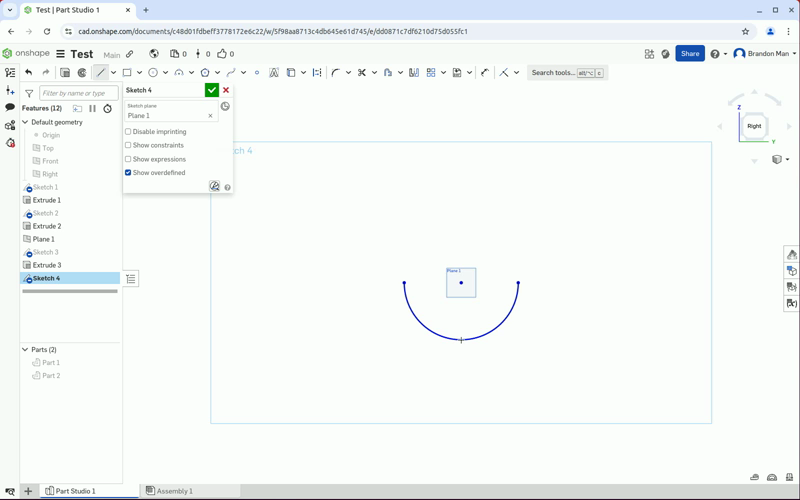
mouse_move(518, 282)
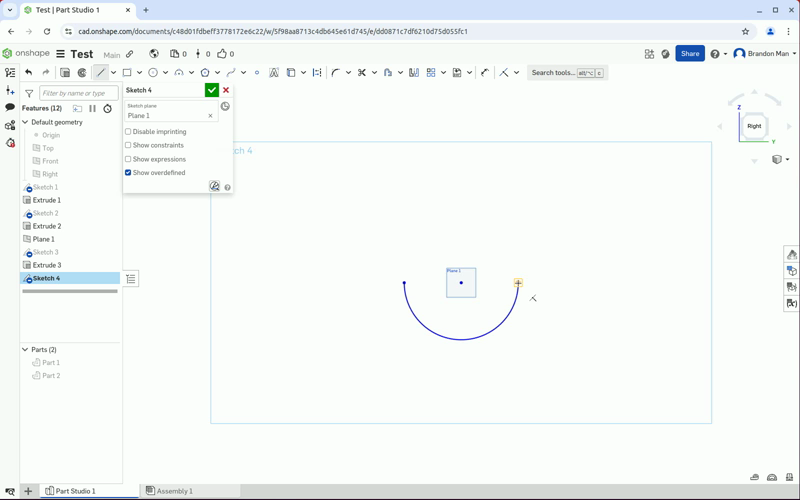
click(518, 282)
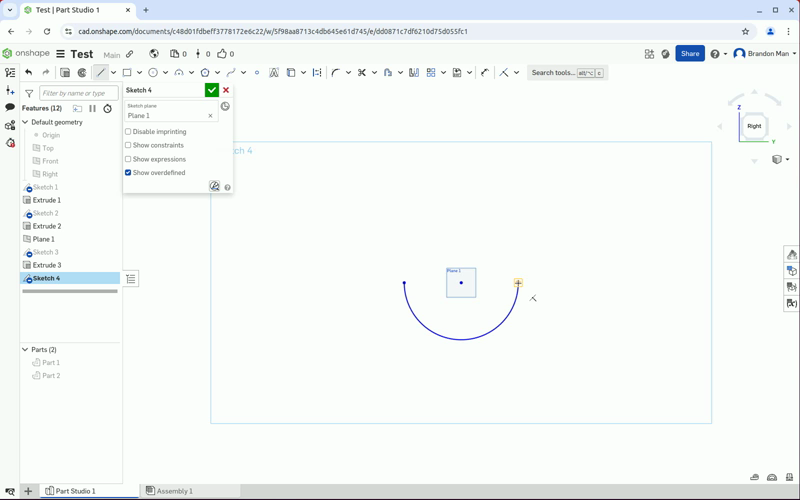
key_down(shift)
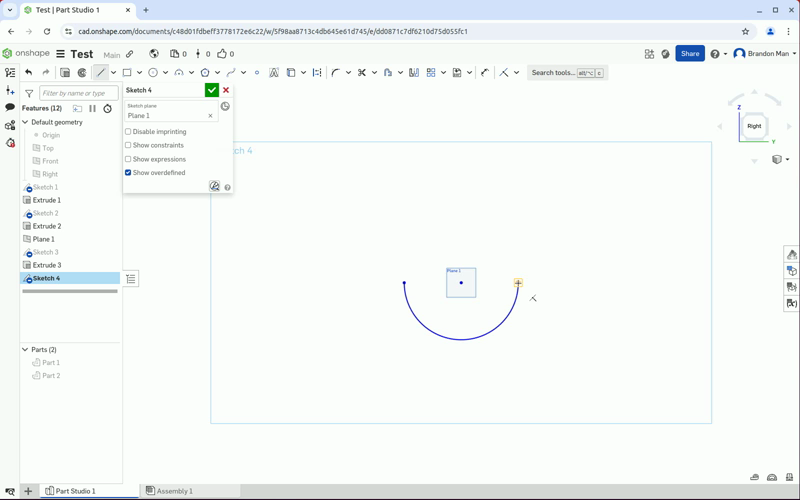
mouse_move(404, 282)
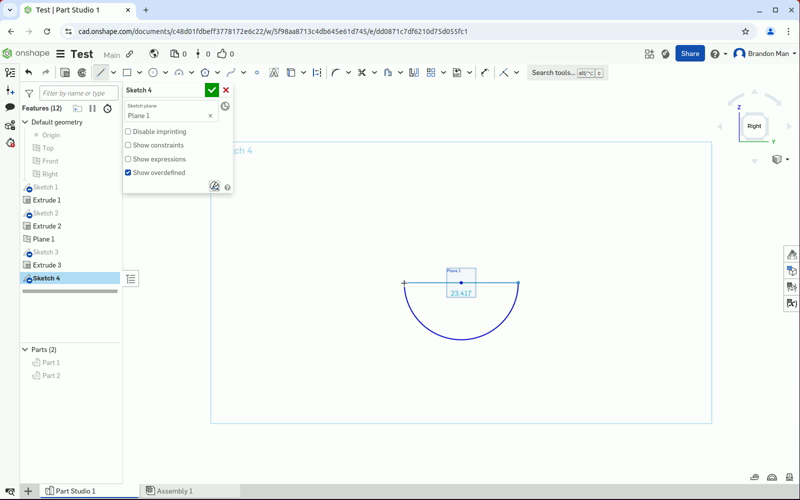
key_up(shift)
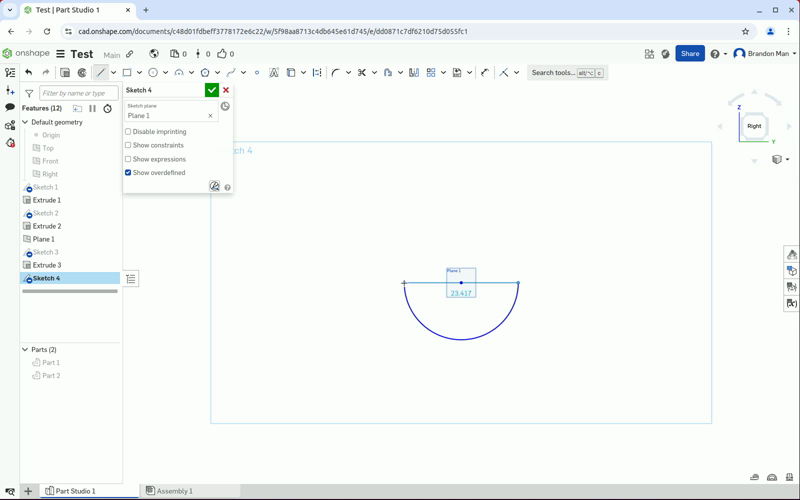
click(404, 282)
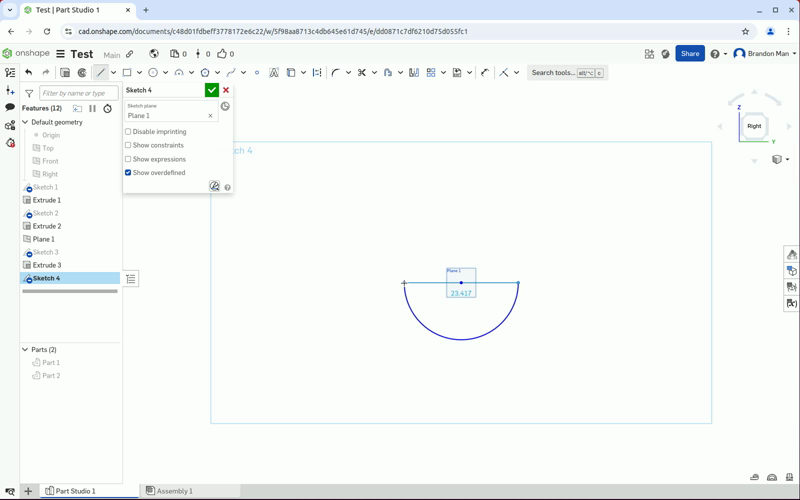
key(esc)
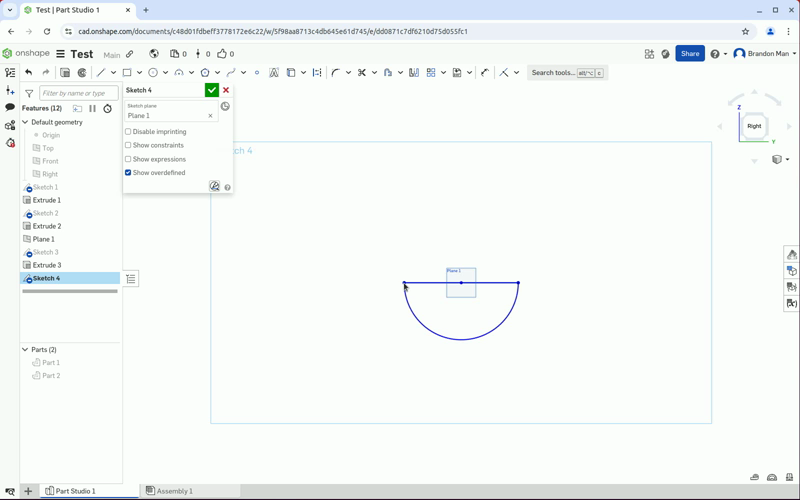
mouse_move(450, 304)
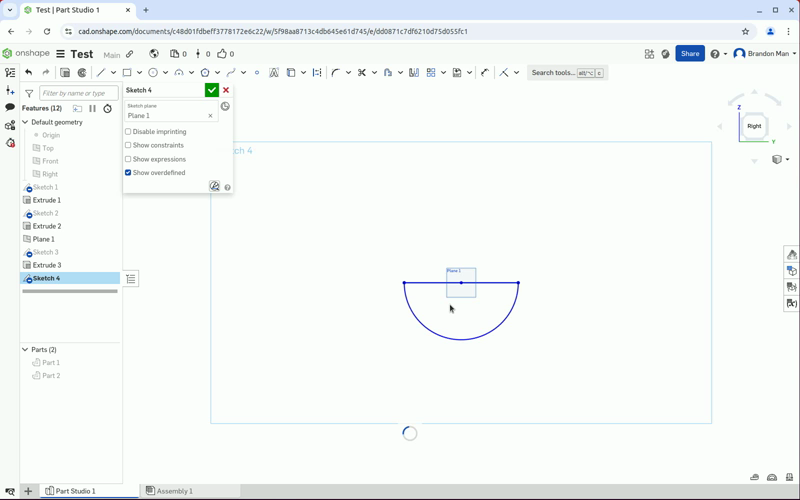
scroll(6)
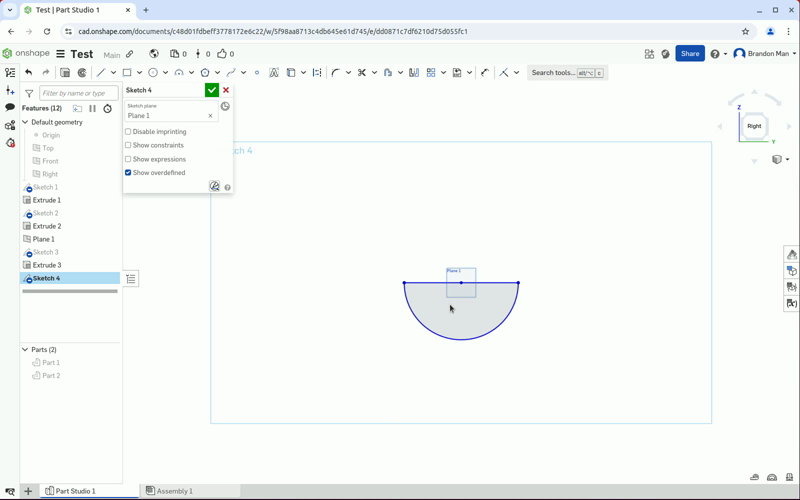
scroll(6)
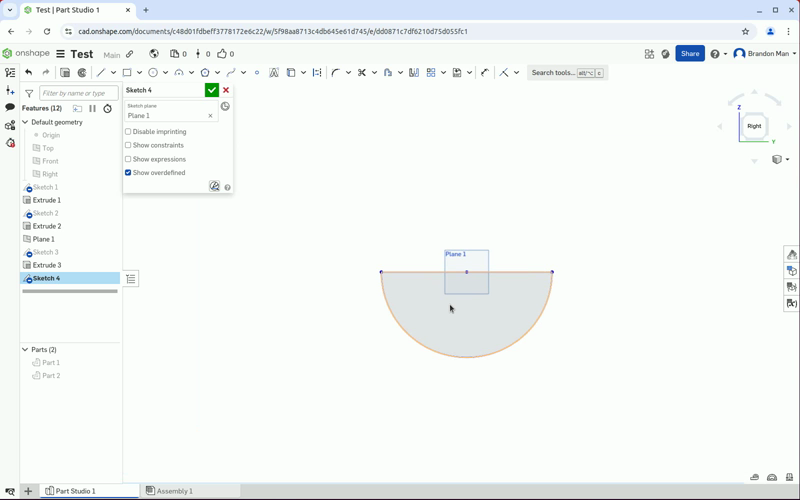
scroll(6)
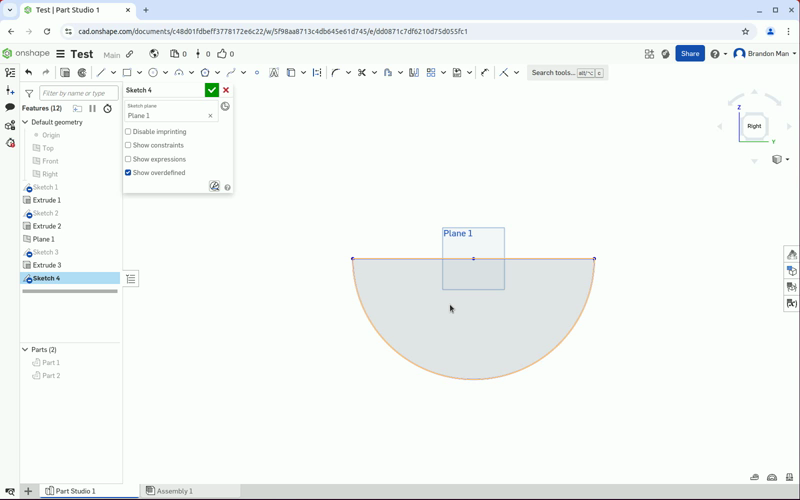
scroll(6)
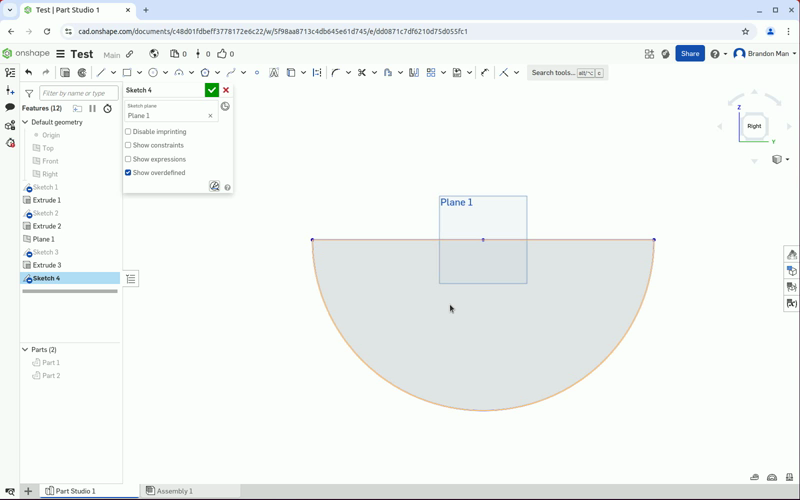
scroll(6)
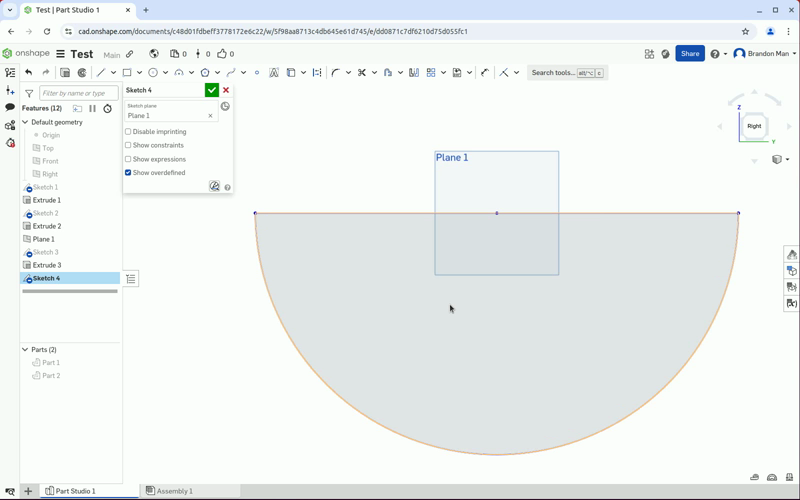
scroll(6)
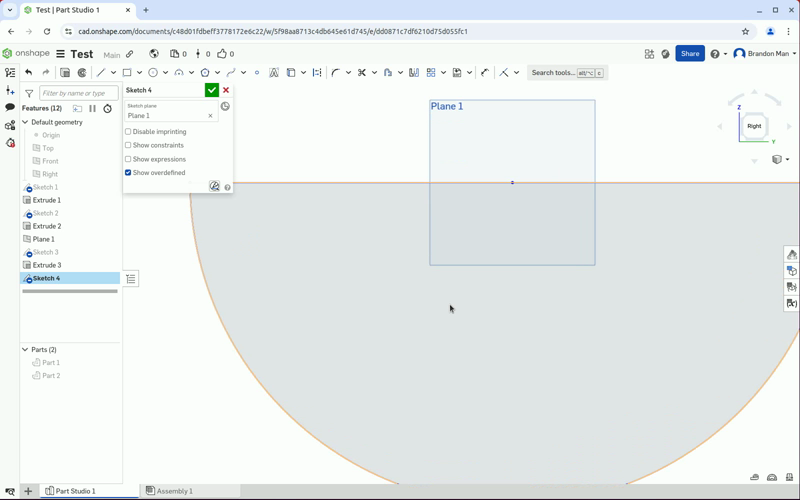
scroll(6)
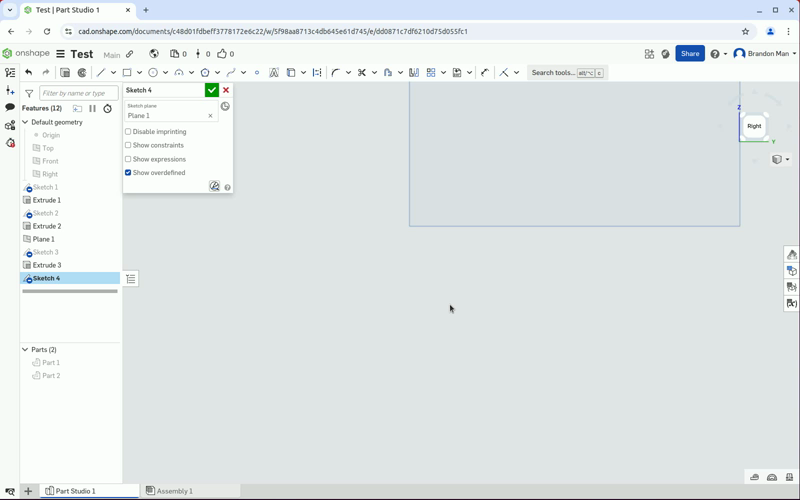
click(450, 304)
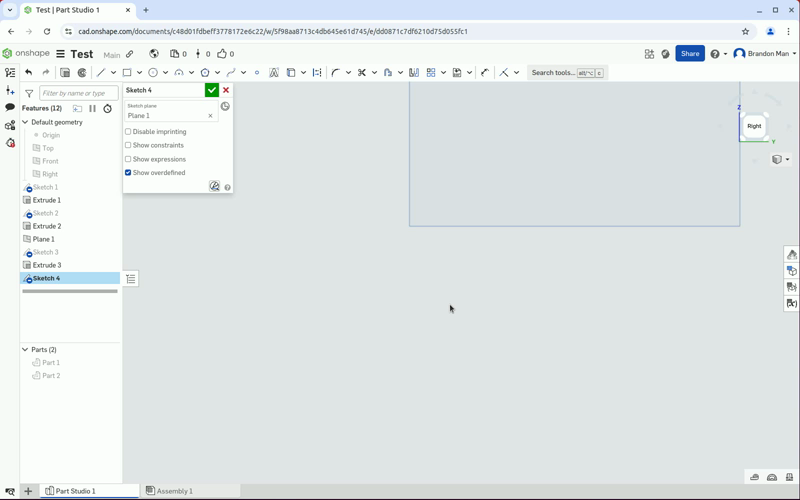
scroll(-6)
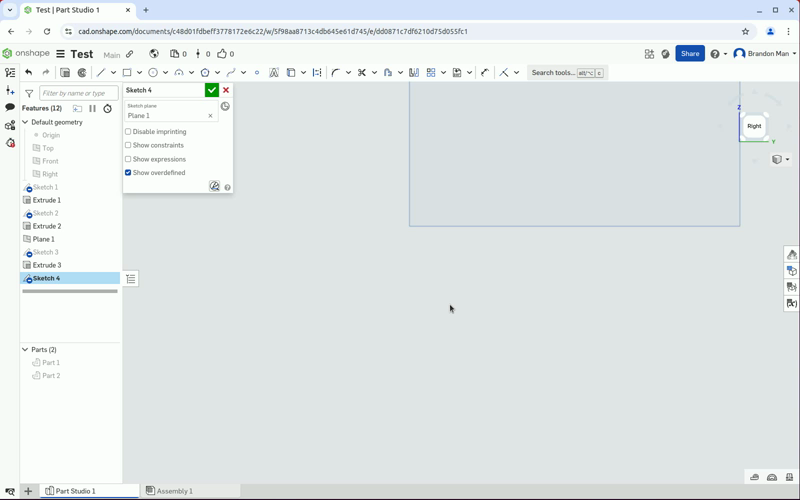
scroll(-6)
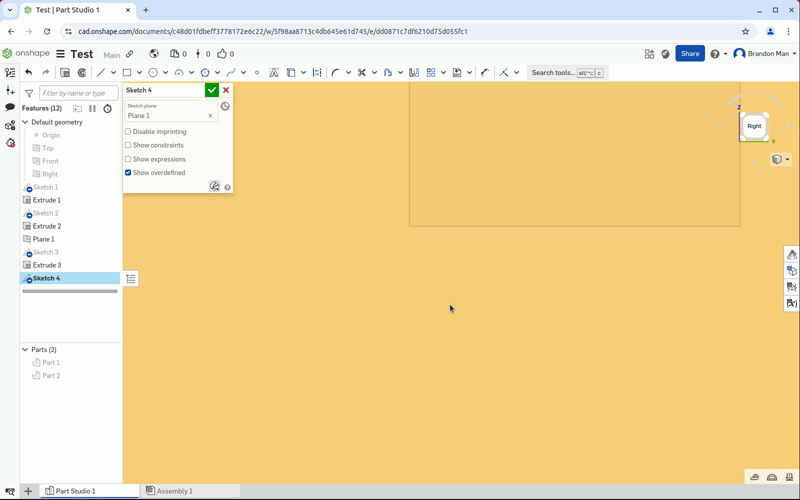
scroll(-6)
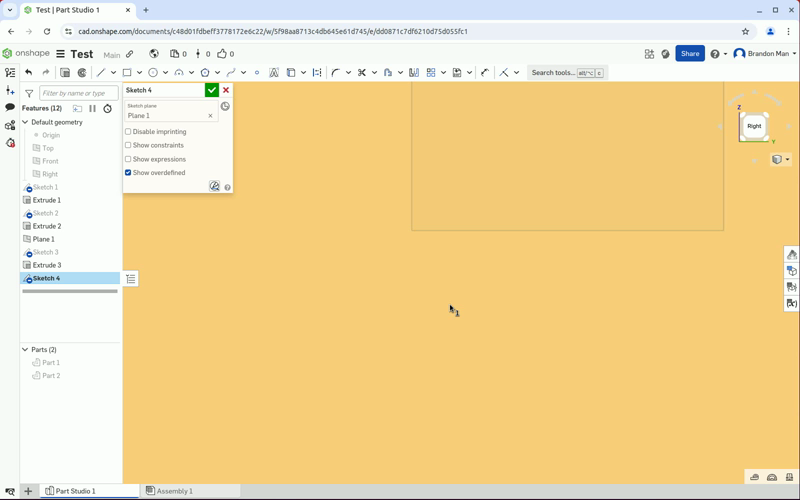
scroll(-6)
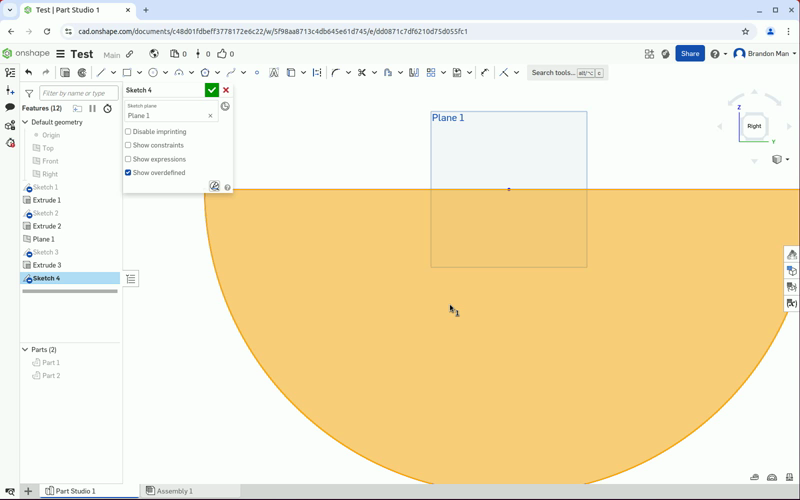
scroll(-6)
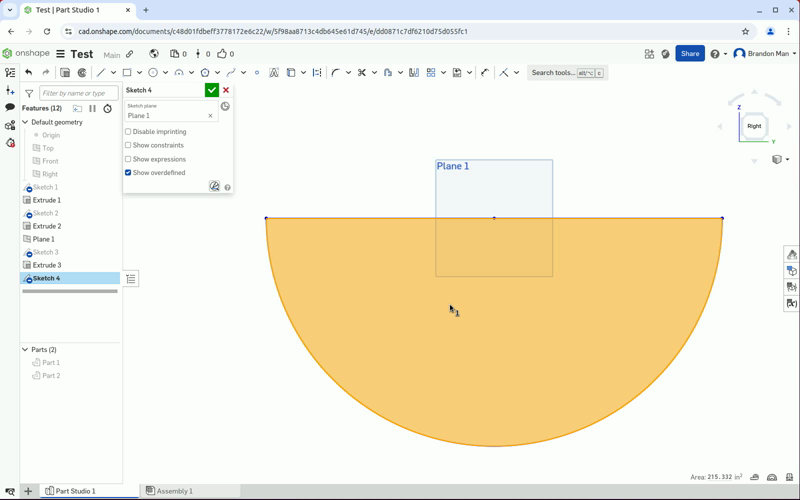
scroll(-6)
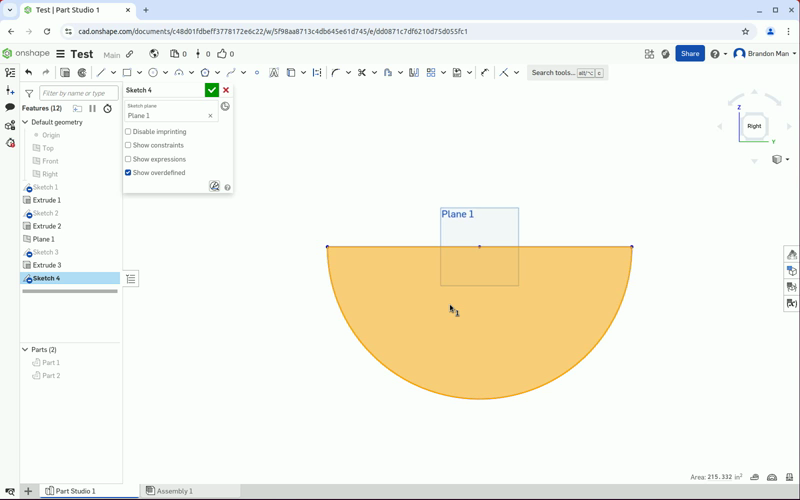
scroll(-6)
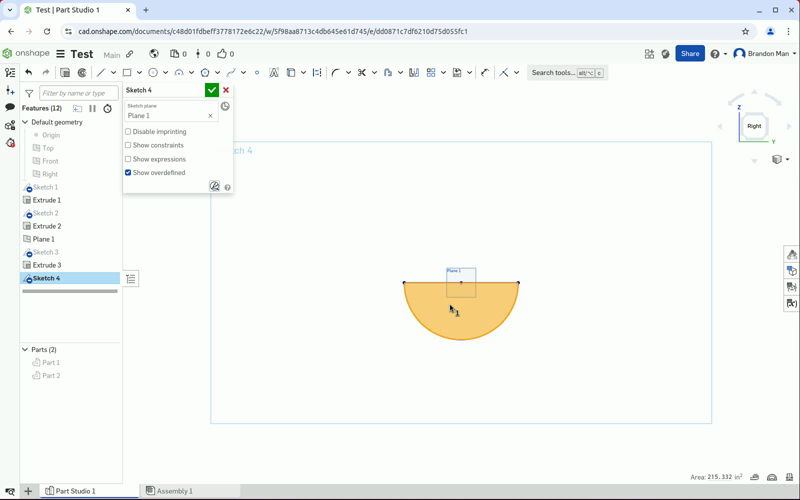
mouse_move(73, 352)
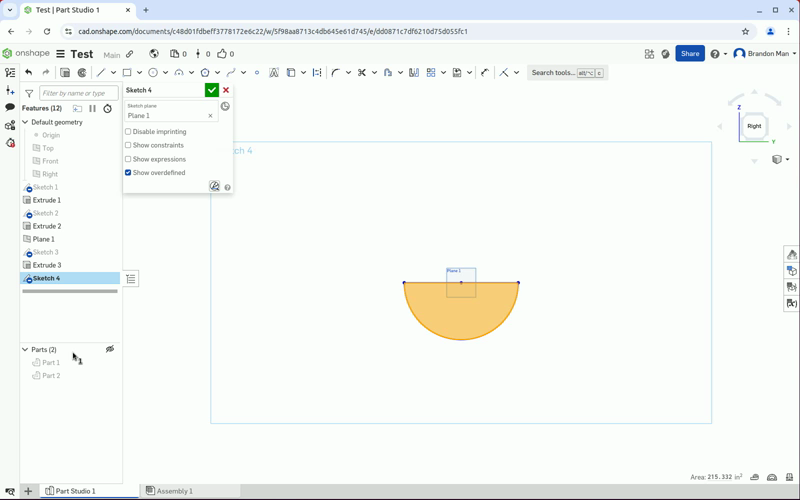
key(shift+y)
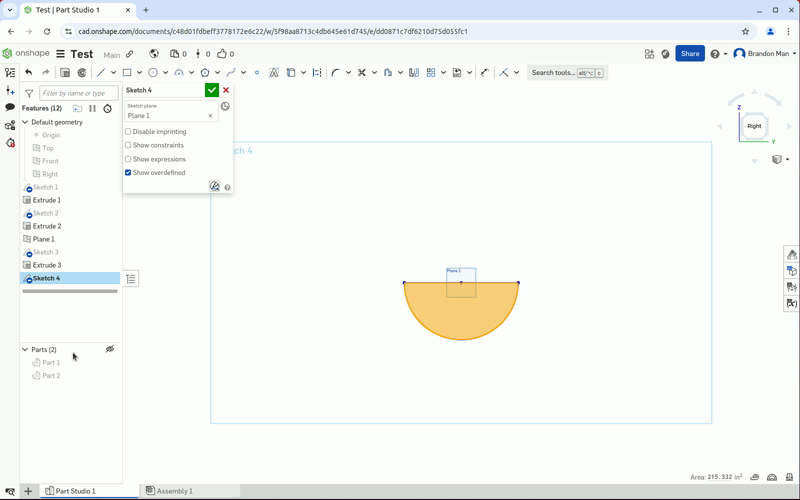
key(shift+e)
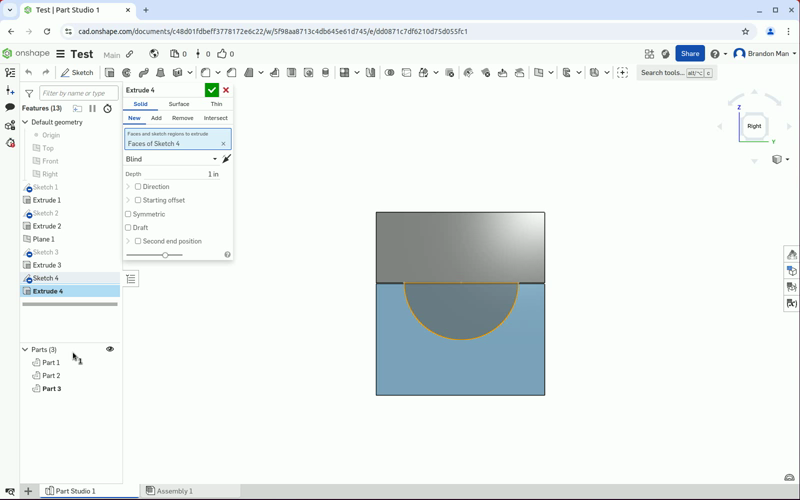
mouse_move(143, 106)
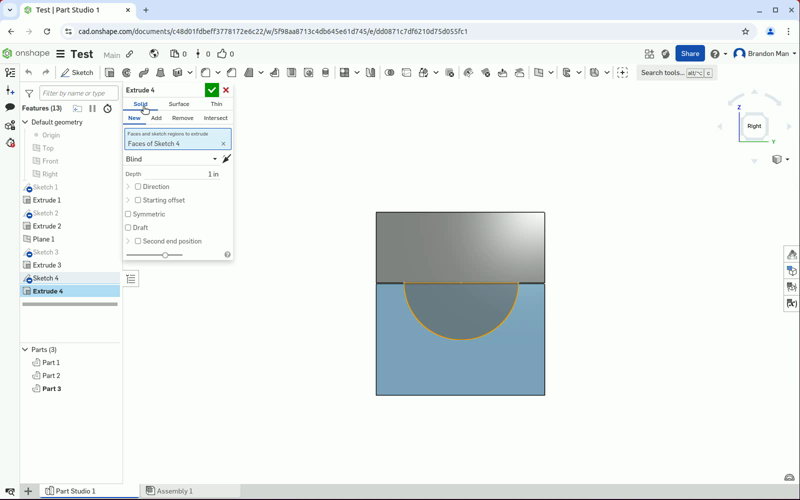
click(143, 106)
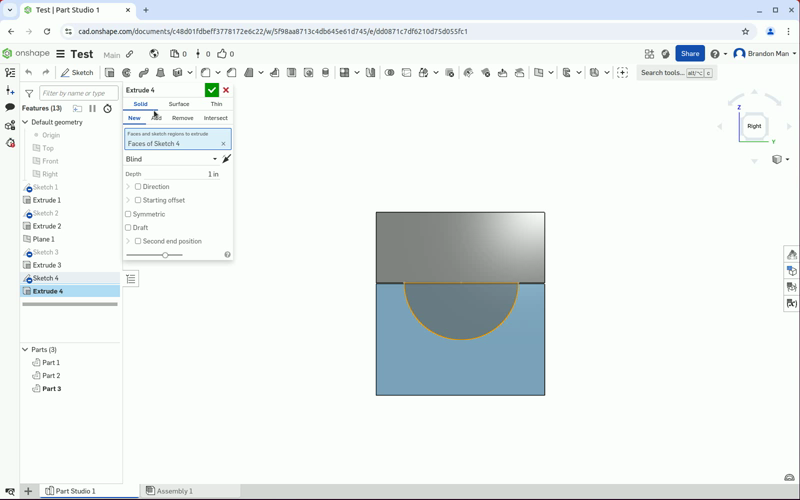
mouse_move(186, 120)
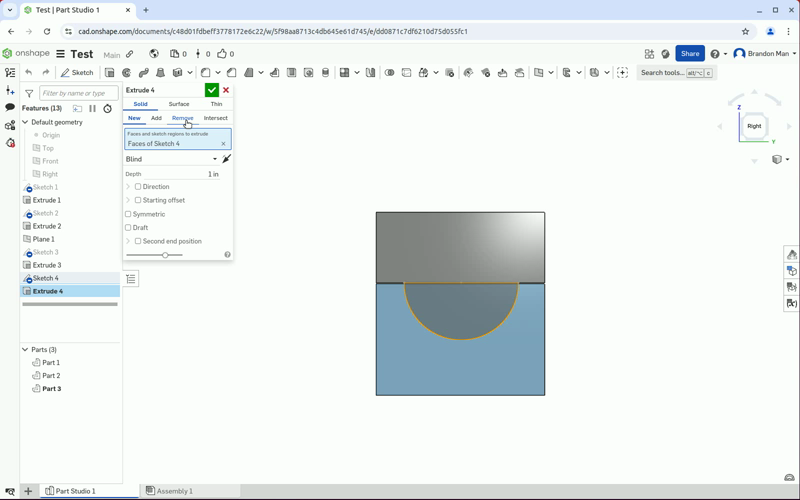
click(186, 120)
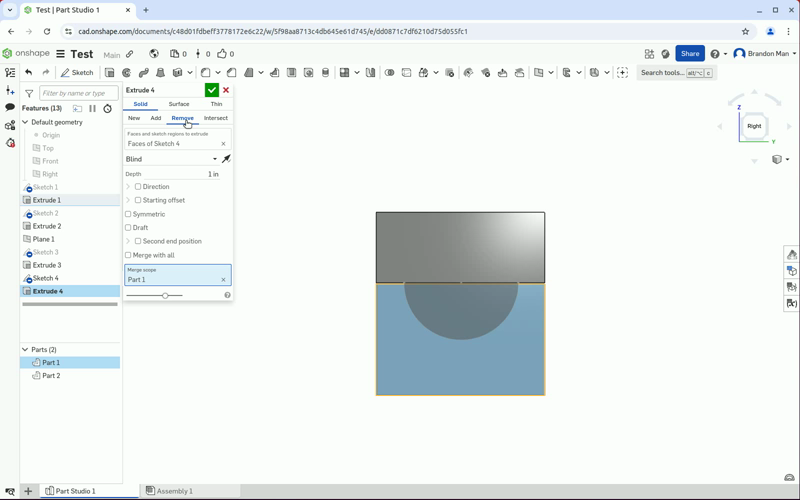
key(tab, 4)
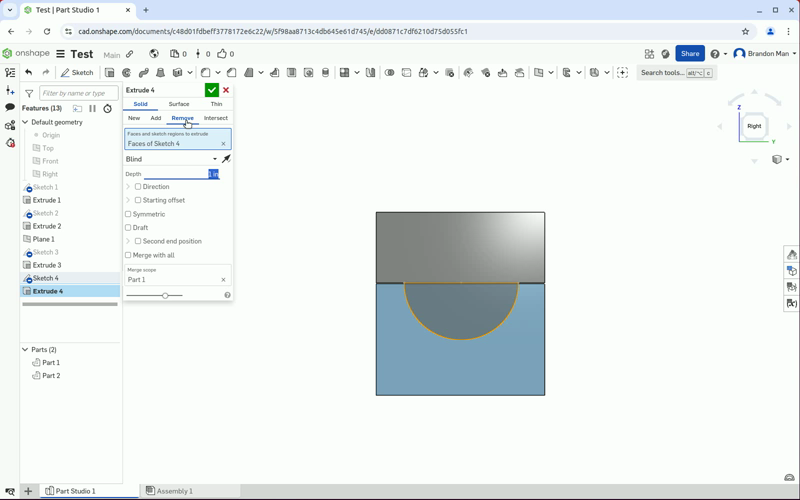
text(0.722)
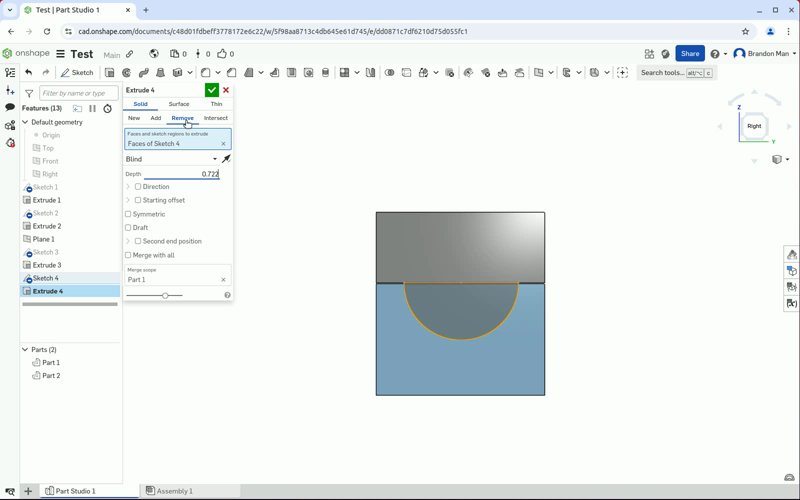
key(tab, 6)
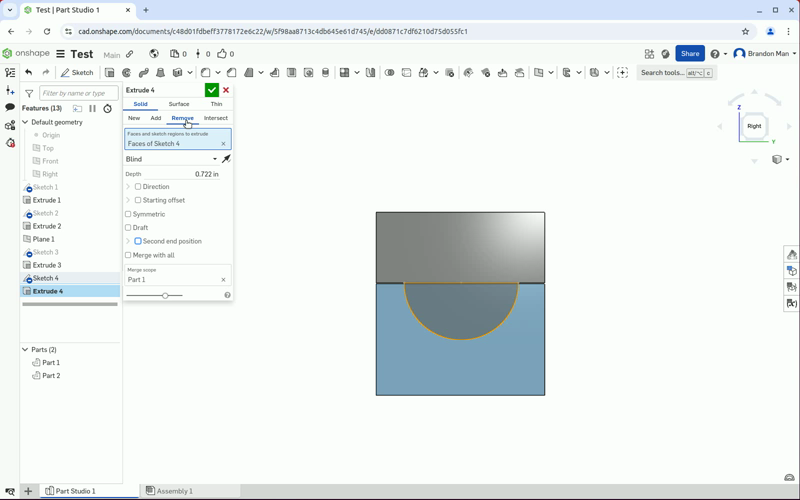
key(space)
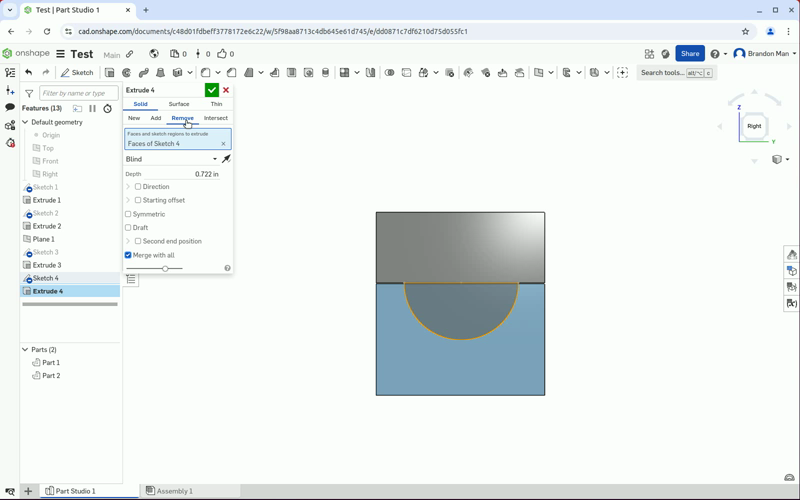
key(enter)
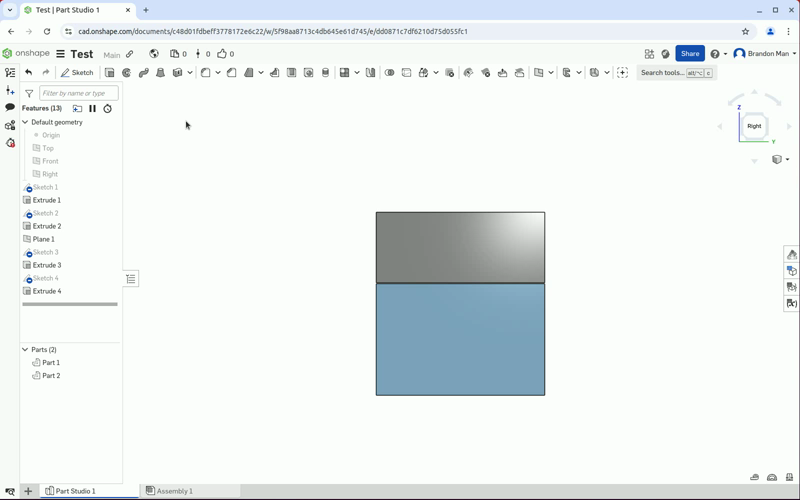
key(shift+h)
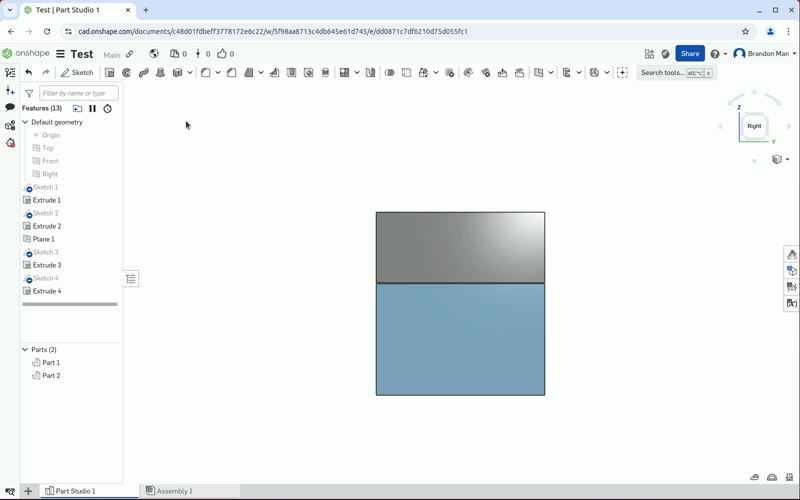
key(shift+h)
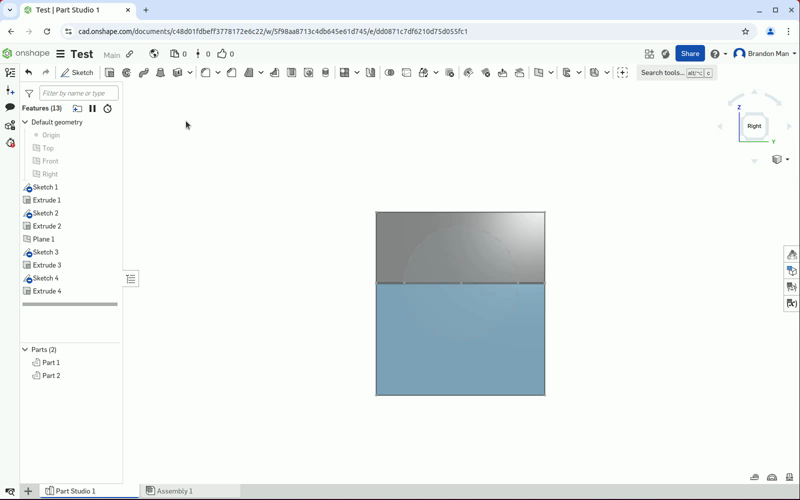
key(shift+7)
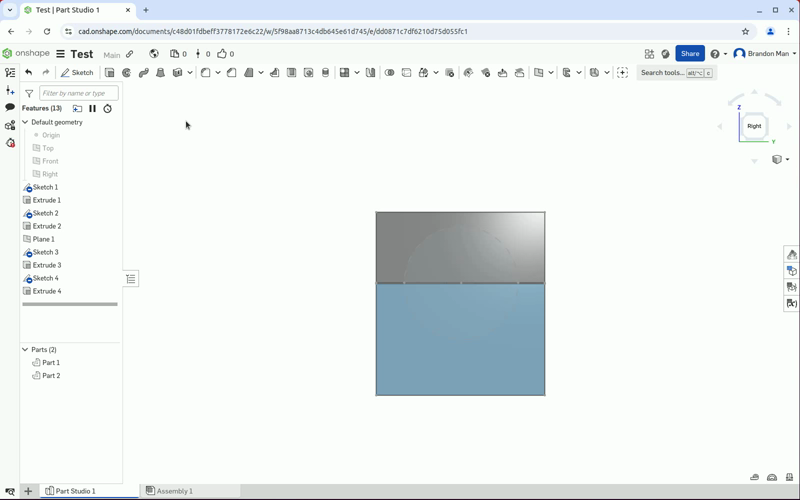
key(right, 2)
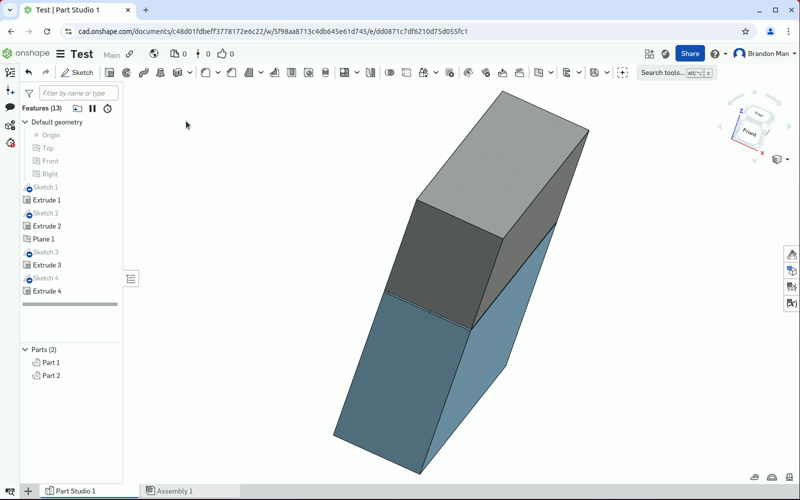
key(down, 2)
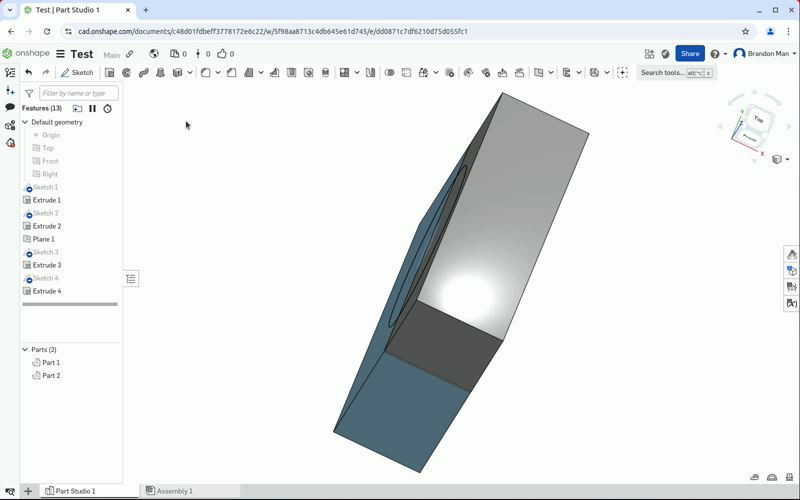
key(up, 2)
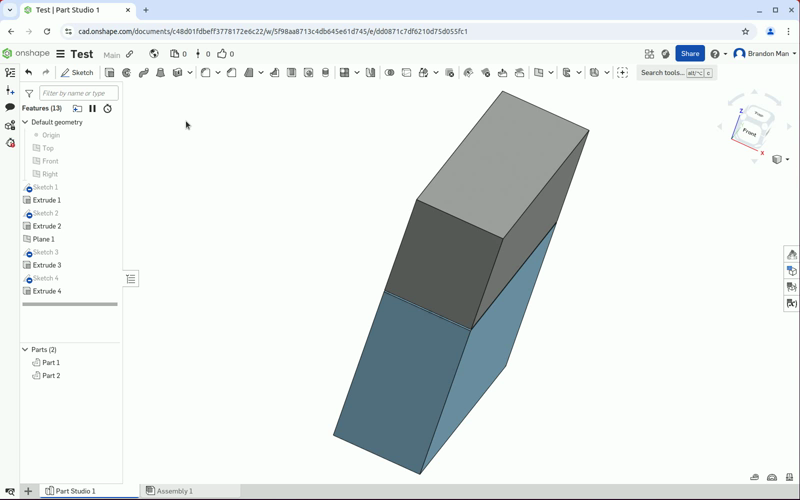
key(left, 2)
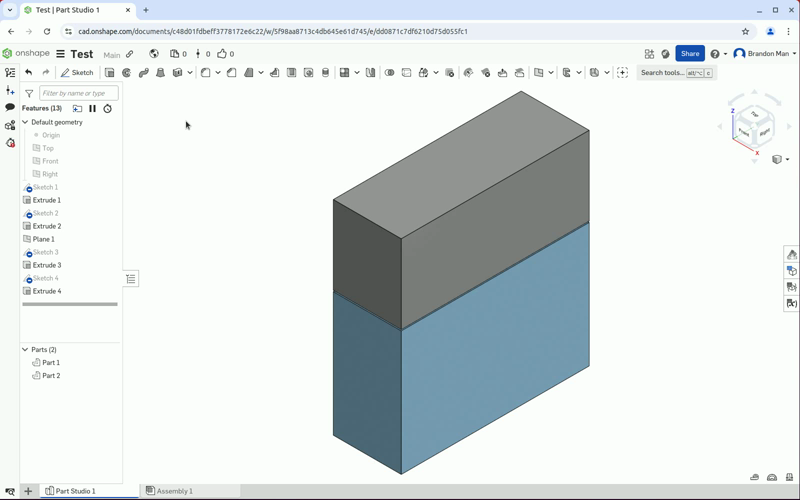
mouse_move(73, 189)
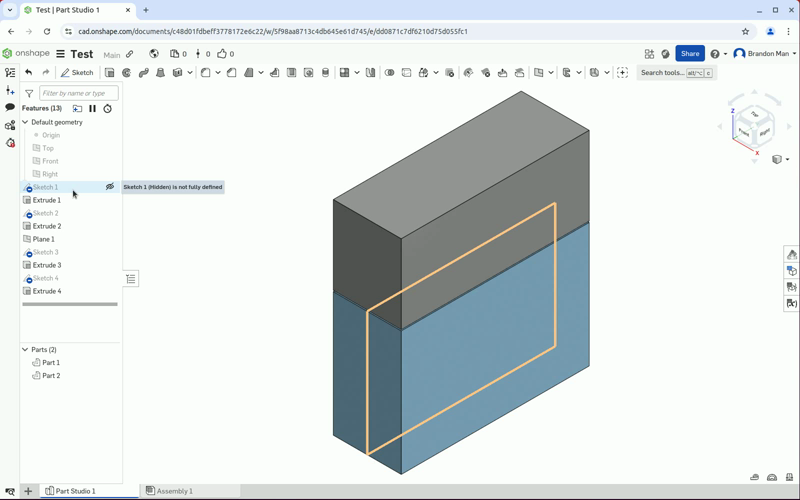
click(73, 189)